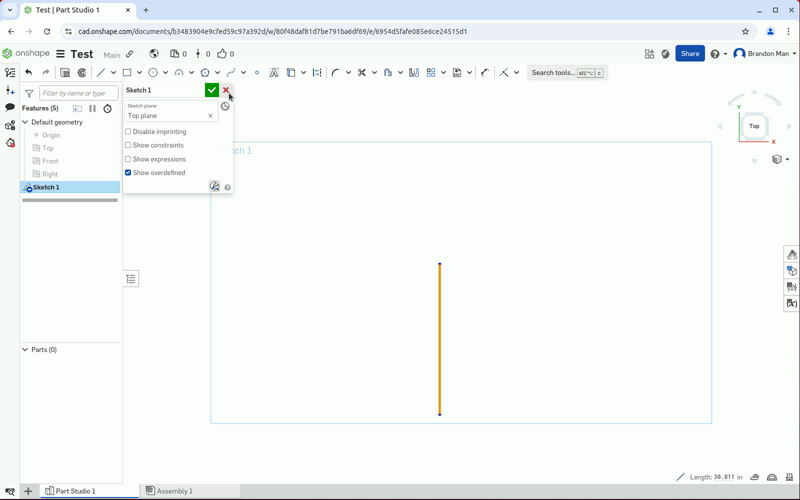
key(shift+h)
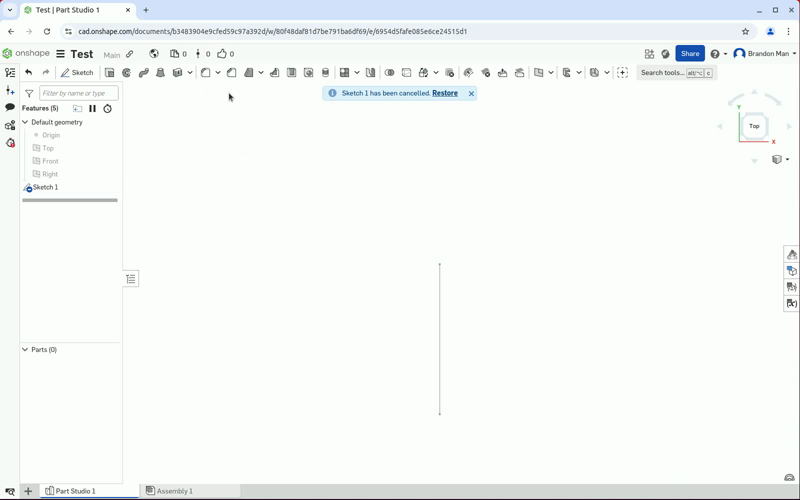
key(shift+s)
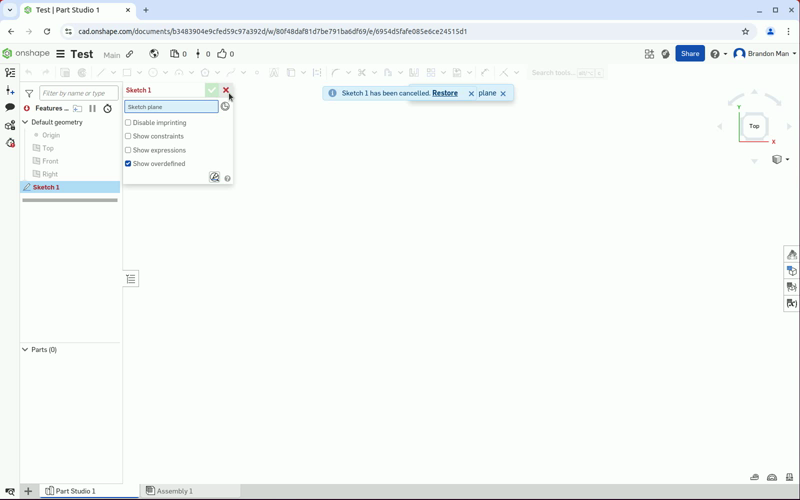
mouse_move(73, 150)
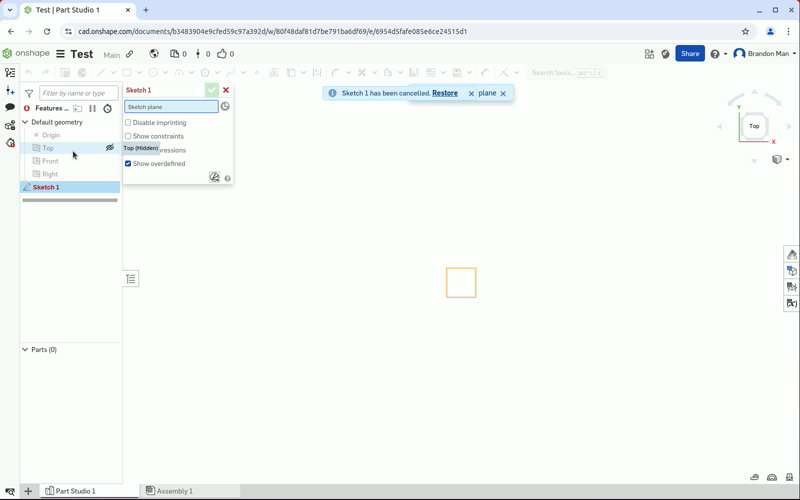
click(73, 150)
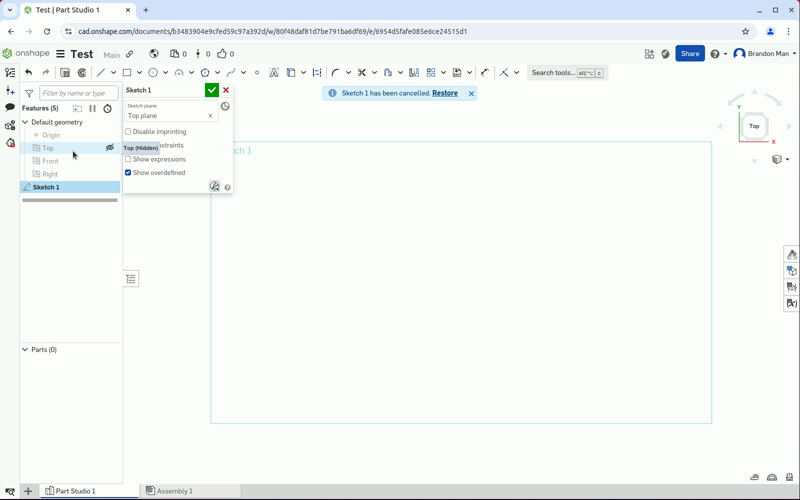
mouse_move(73, 352)
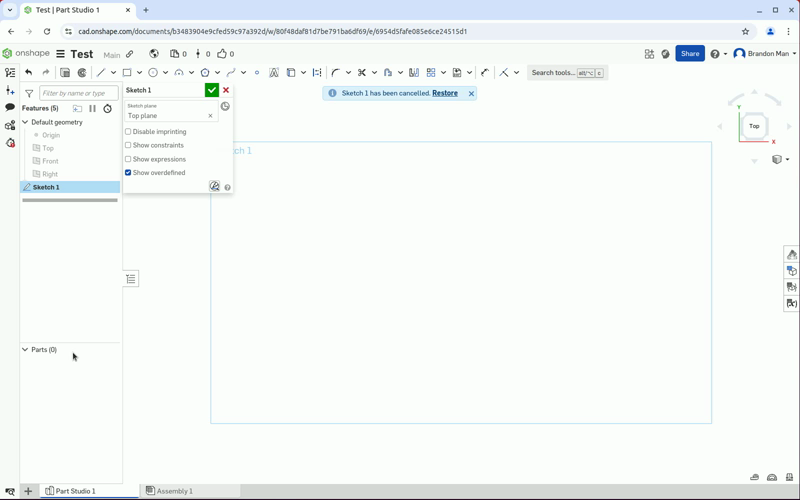
key(y)
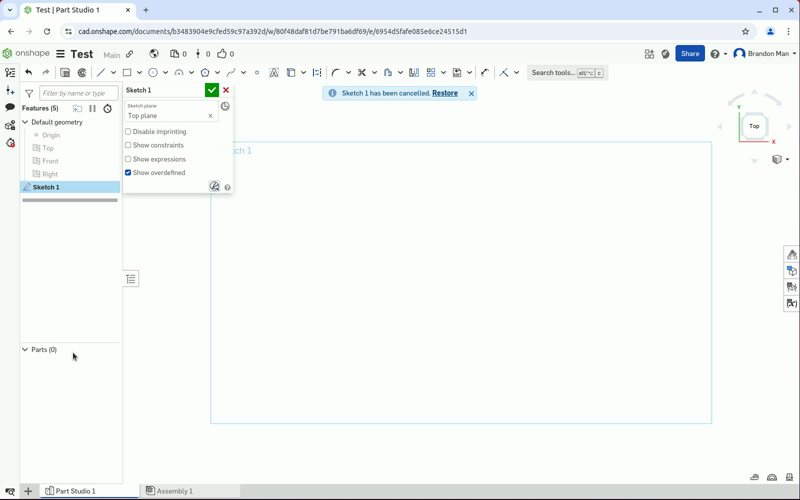
key(l)
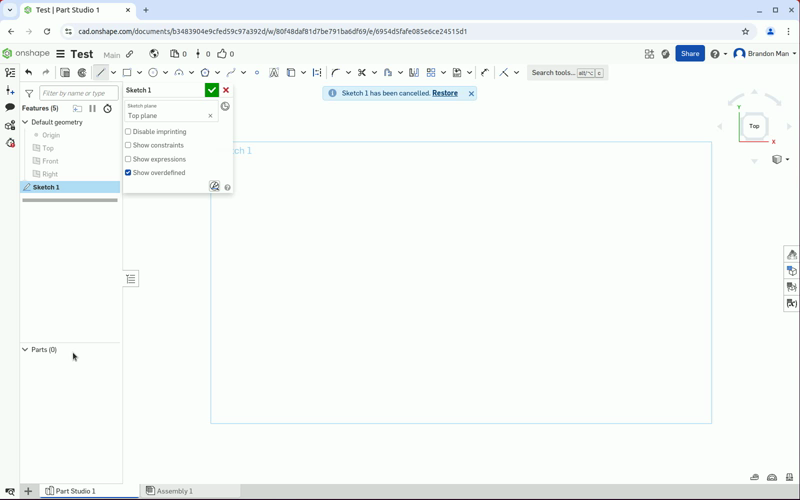
key_down(shift)
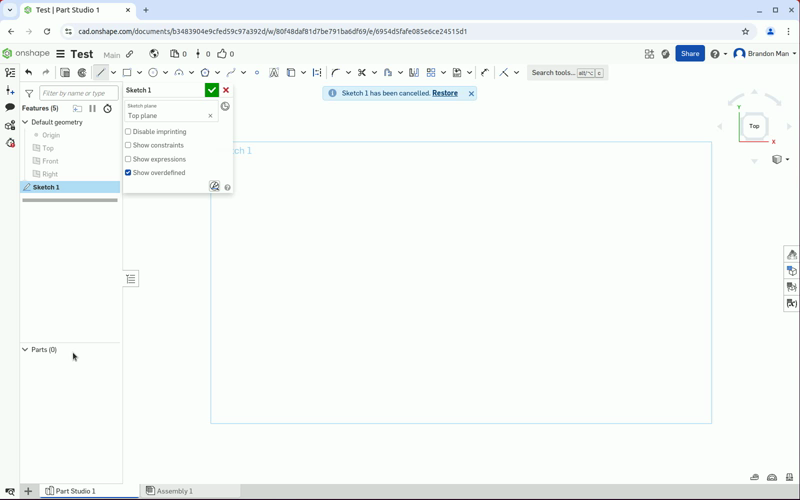
mouse_move(382, 282)
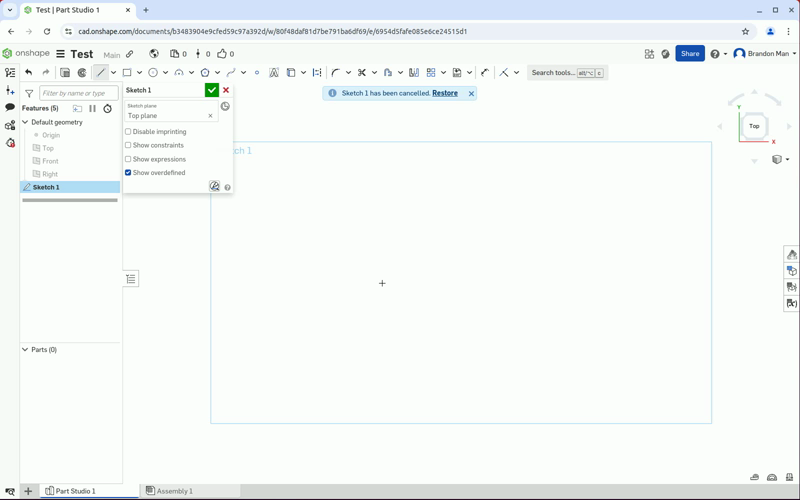
click(382, 282)
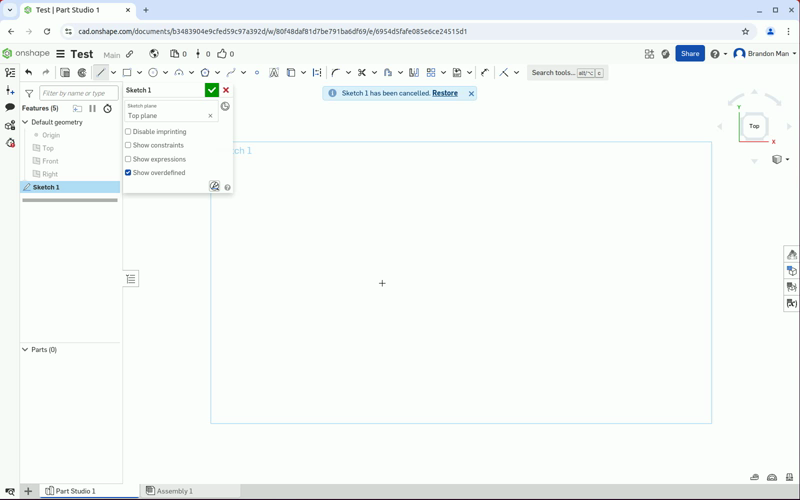
key_up(shift)
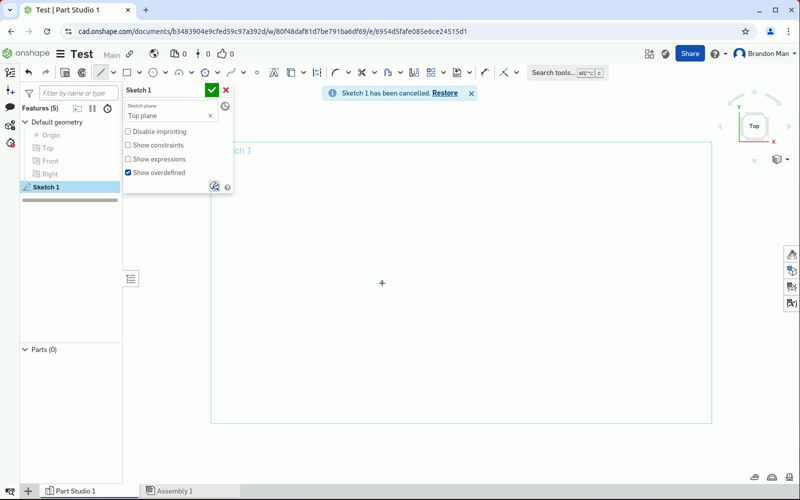
key_down(shift)
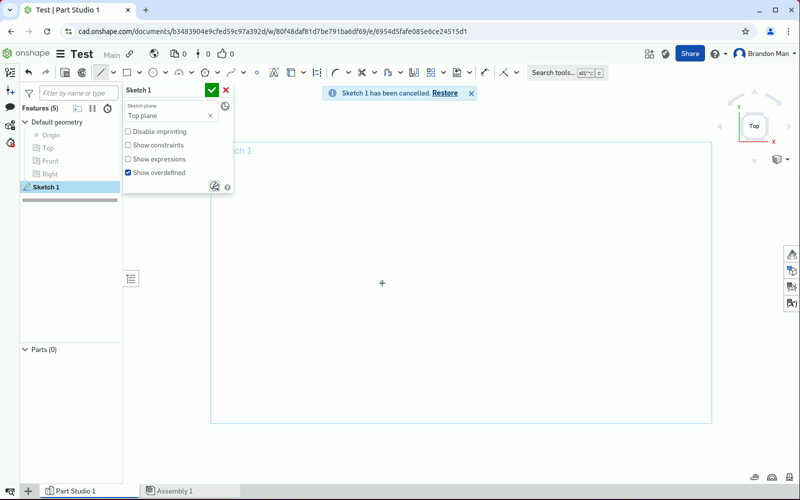
mouse_move(412, 282)
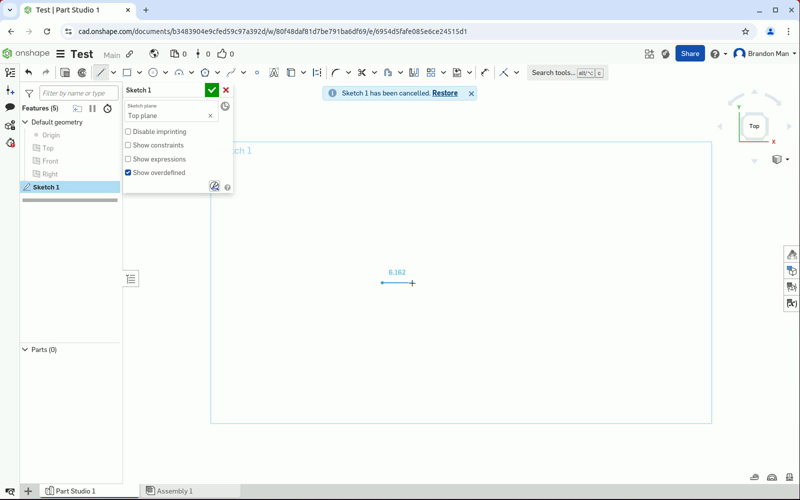
mouse_move(433, 282)
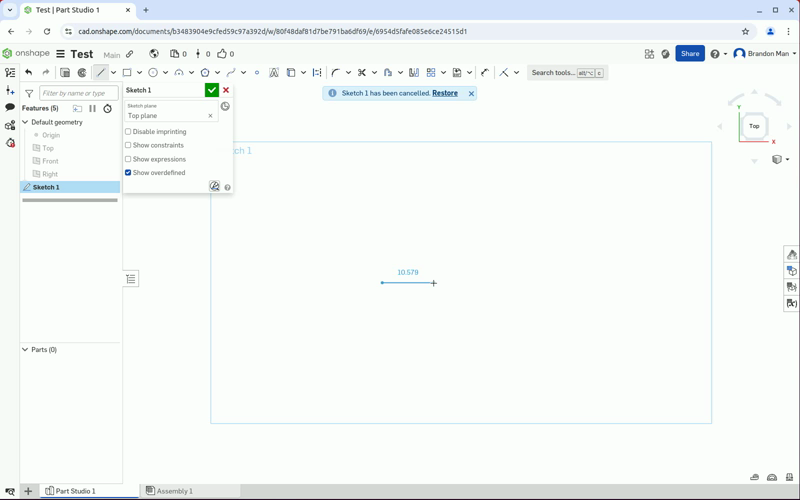
click(433, 282)
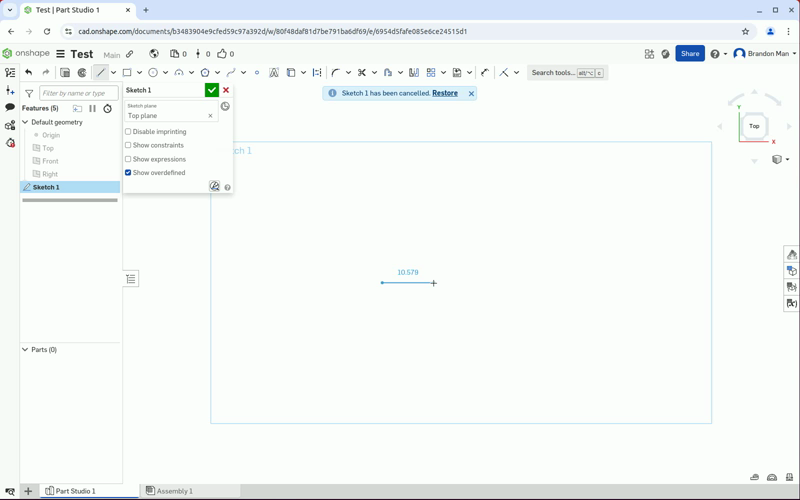
key_up(shift)
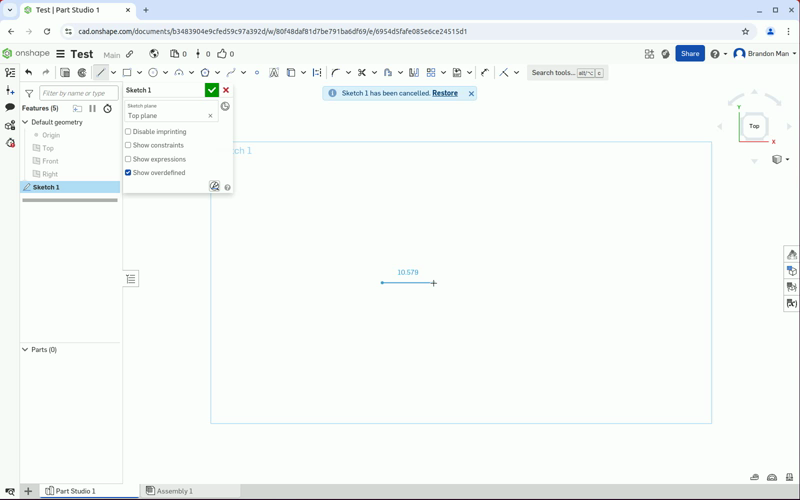
key_down(shift)
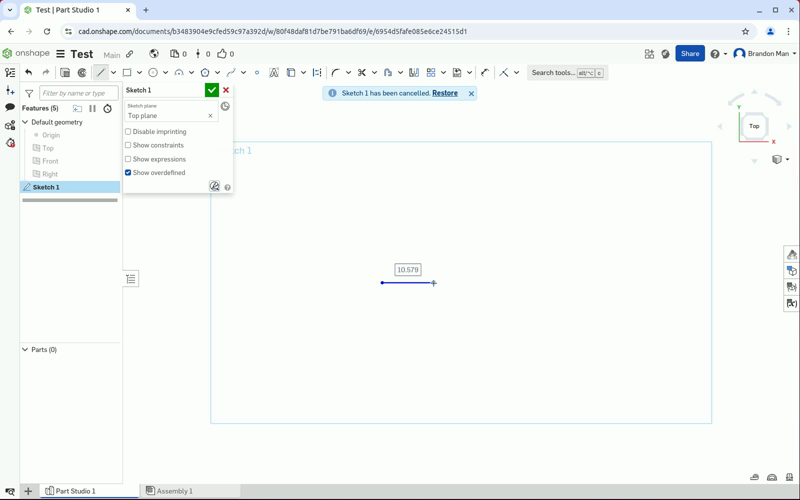
mouse_move(463, 282)
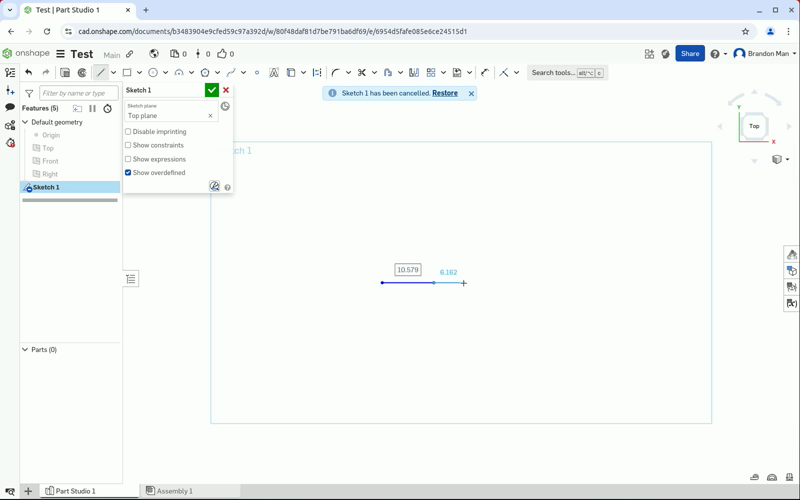
mouse_move(433, 226)
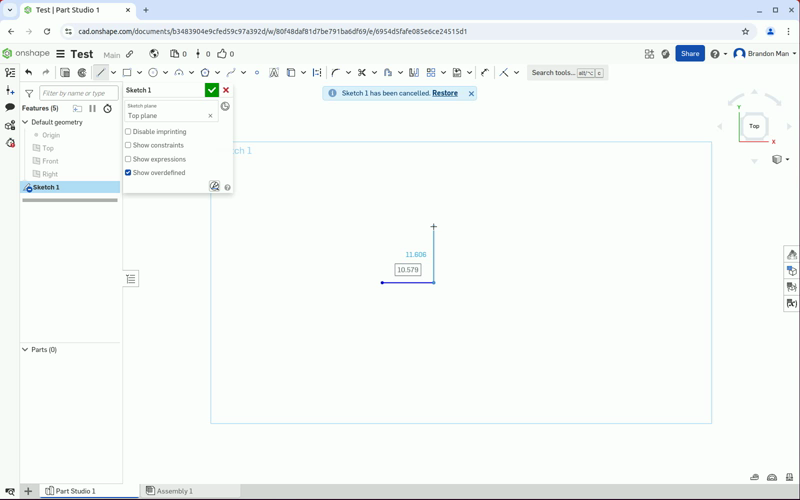
click(433, 226)
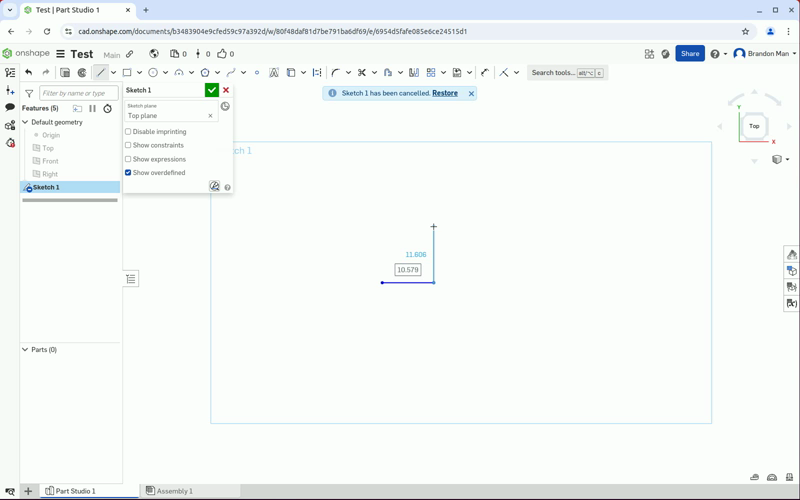
key_up(shift)
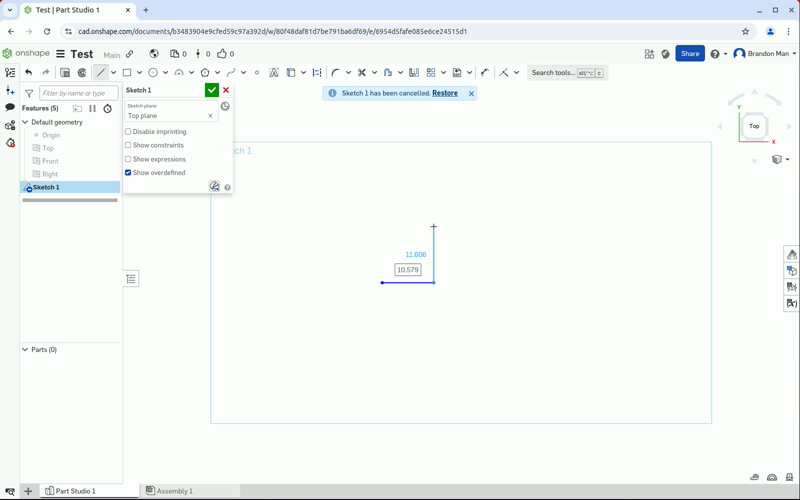
key_down(shift)
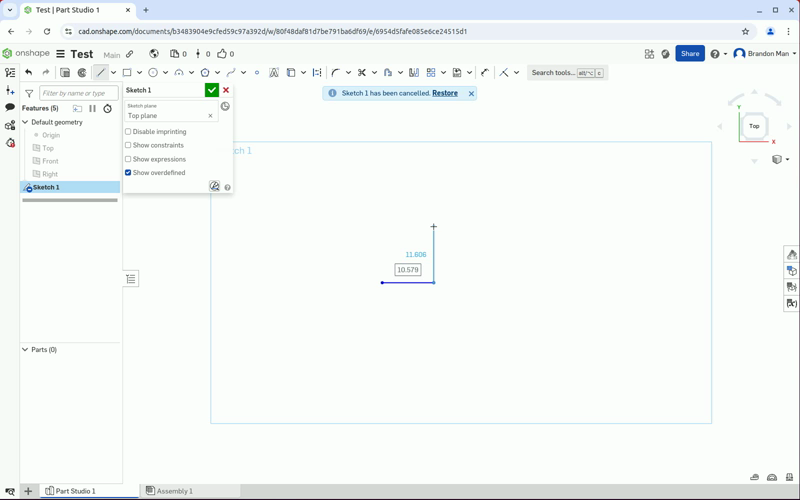
mouse_move(463, 226)
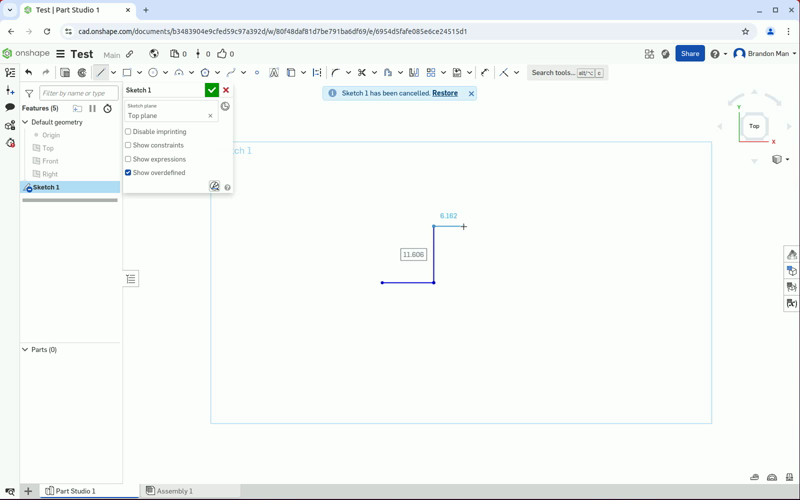
mouse_move(382, 226)
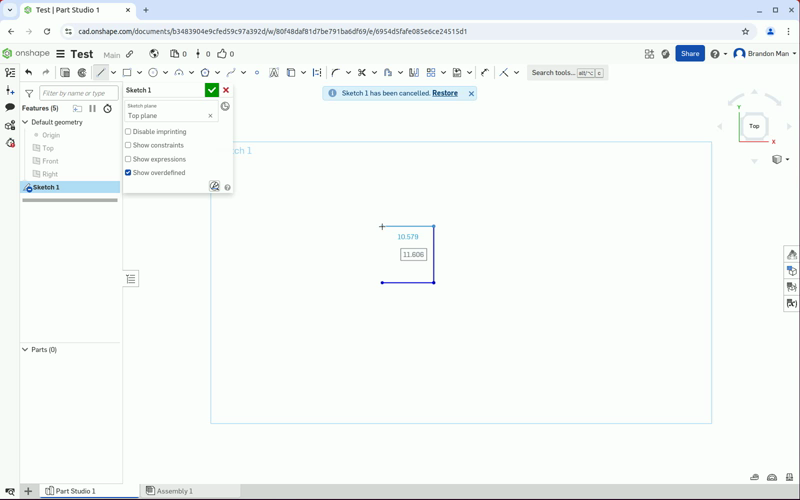
click(382, 226)
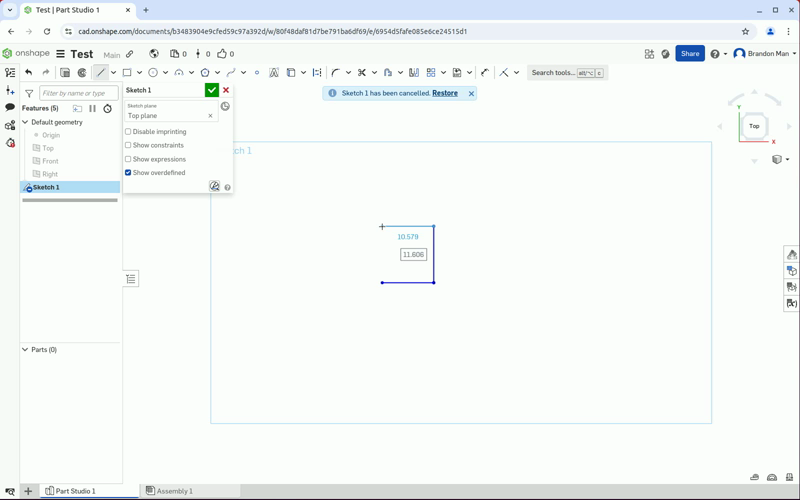
key_up(shift)
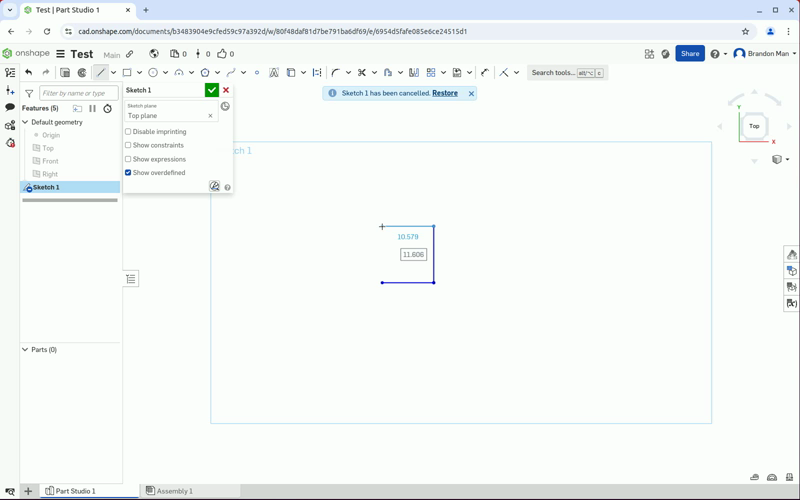
mouse_move(412, 226)
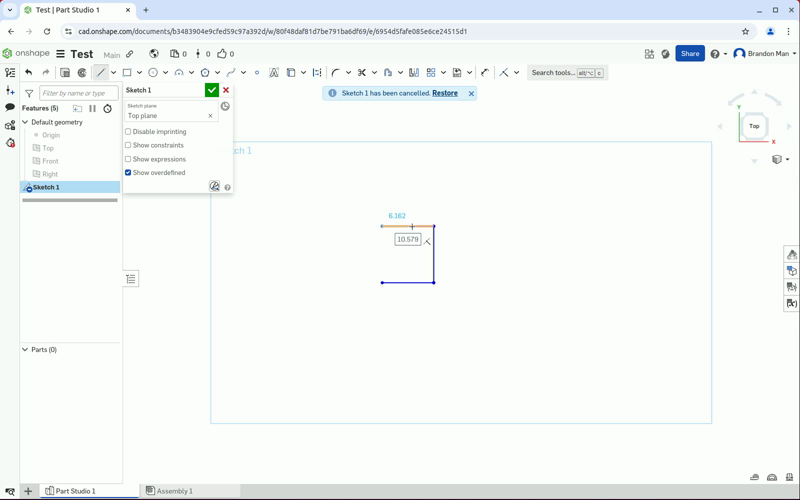
key_down(shift)
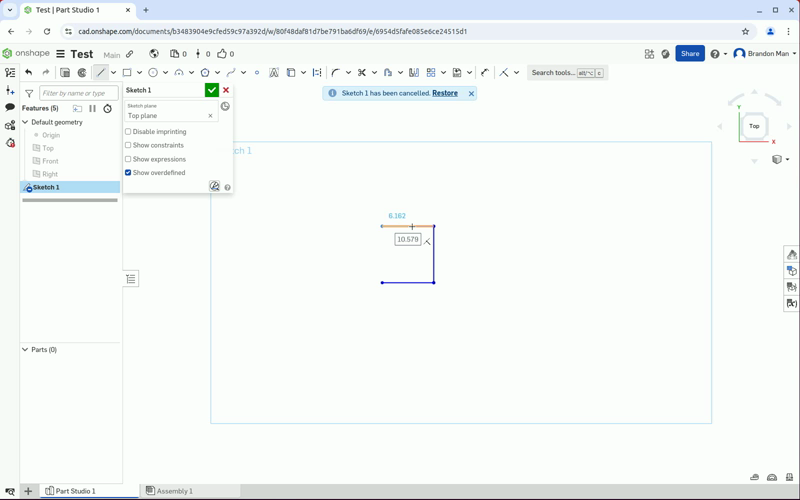
mouse_move(382, 282)
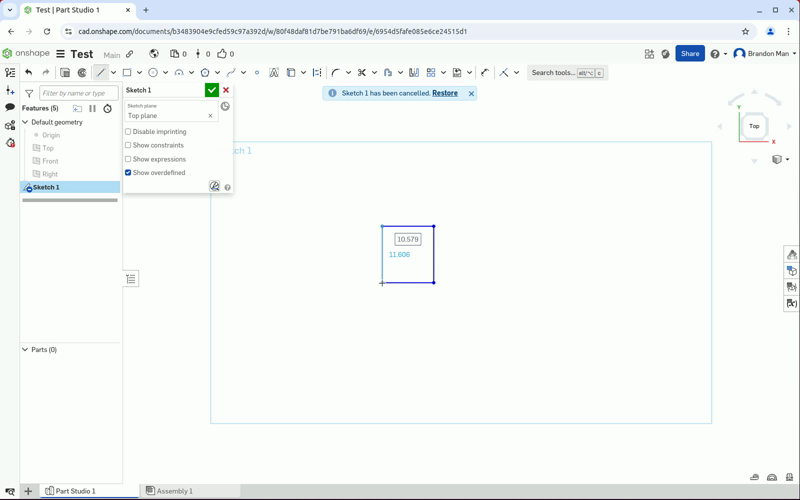
key_up(shift)
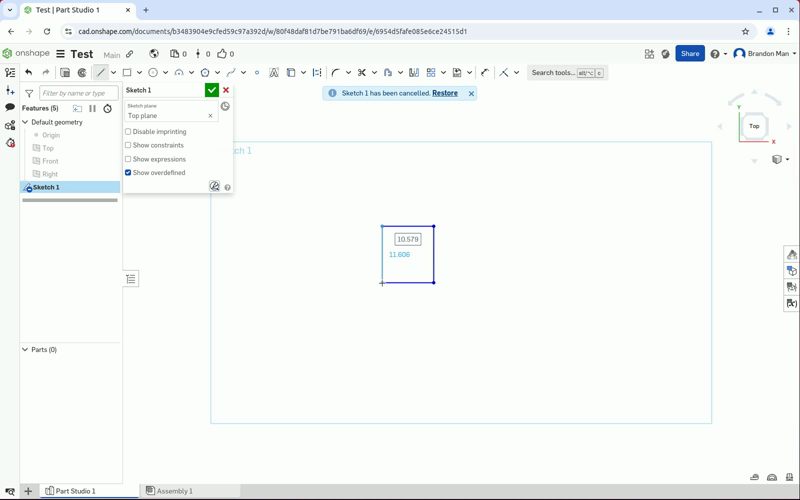
click(382, 282)
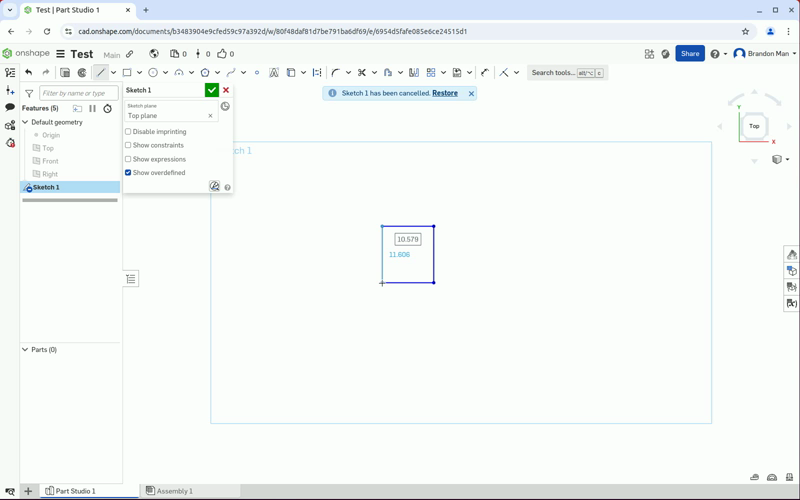
key(esc)
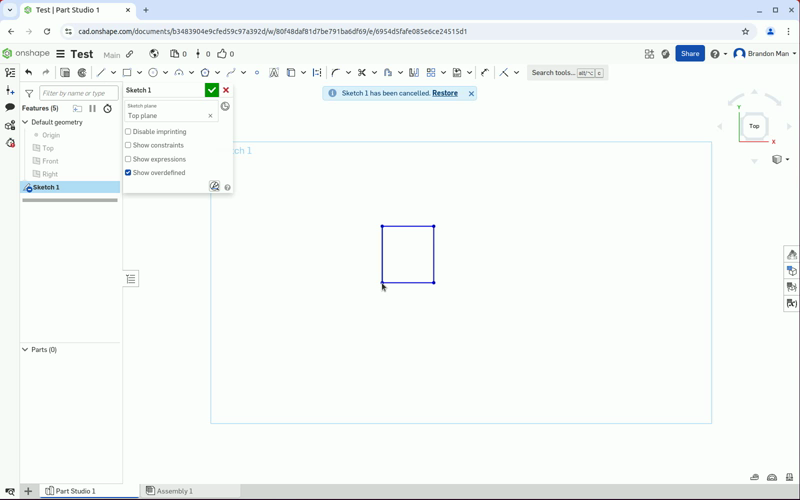
mouse_move(399, 230)
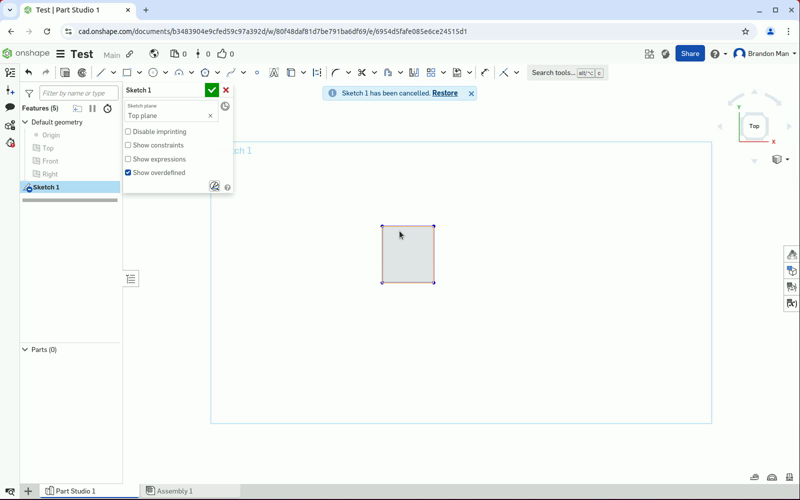
click(399, 230)
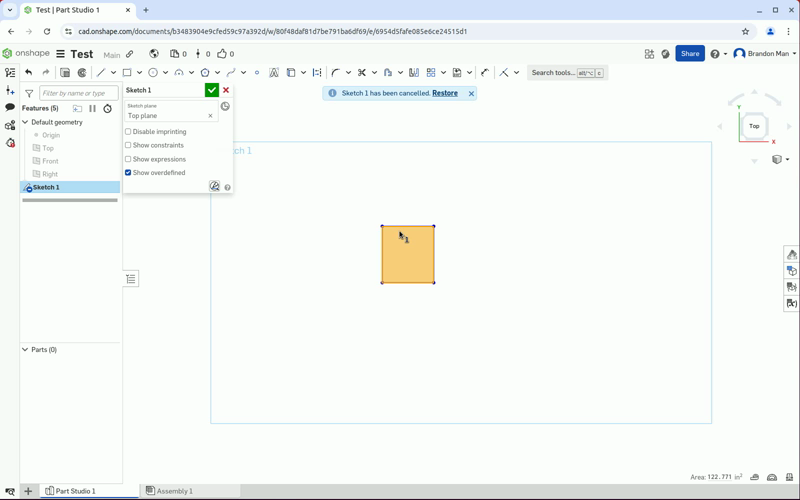
mouse_move(73, 352)
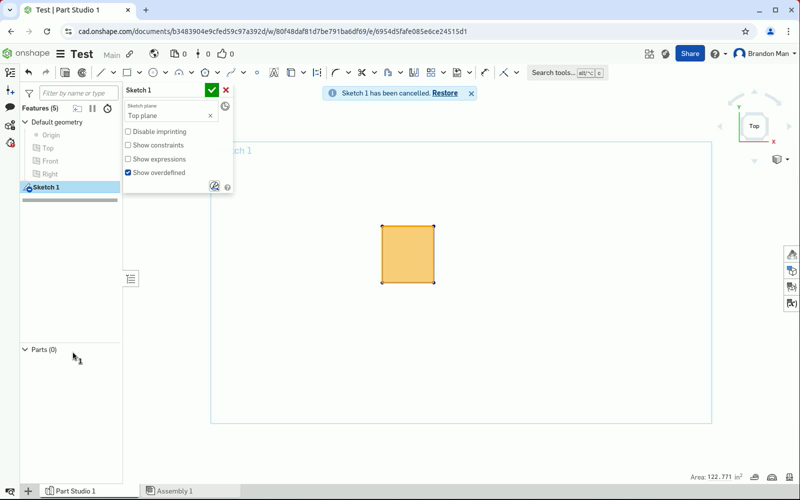
key(shift+y)
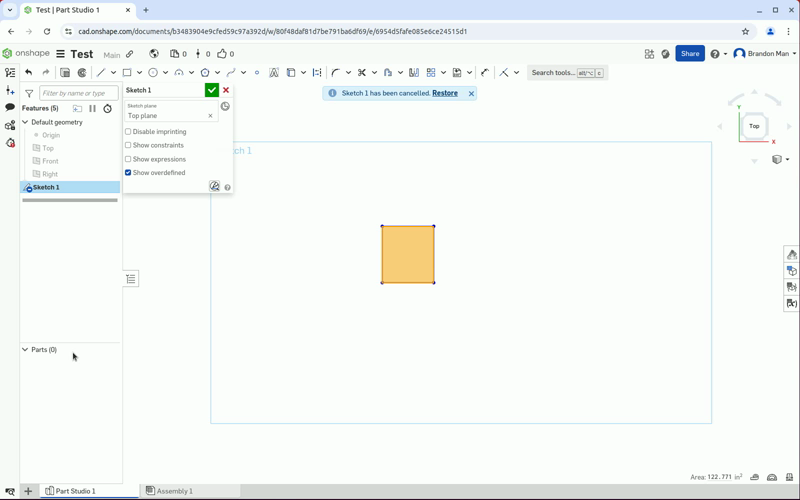
key(shift+e)
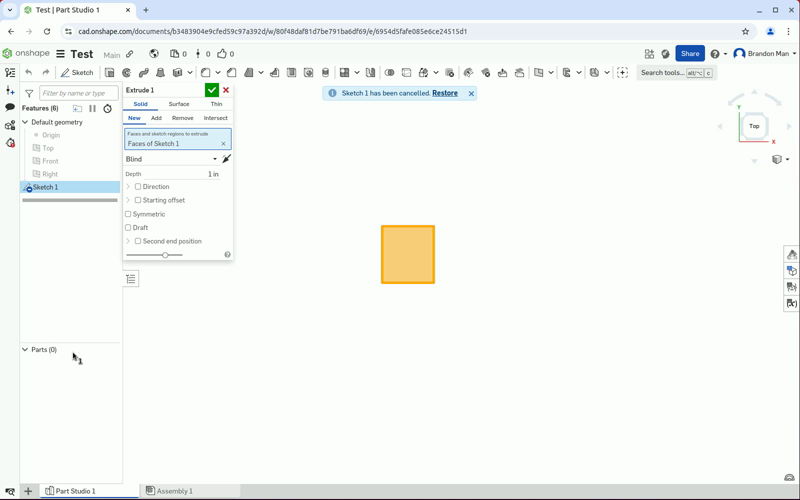
mouse_move(143, 106)
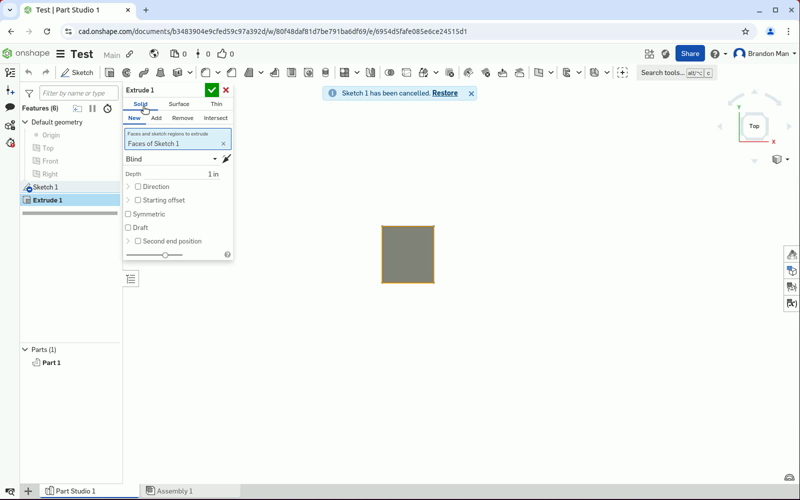
click(143, 106)
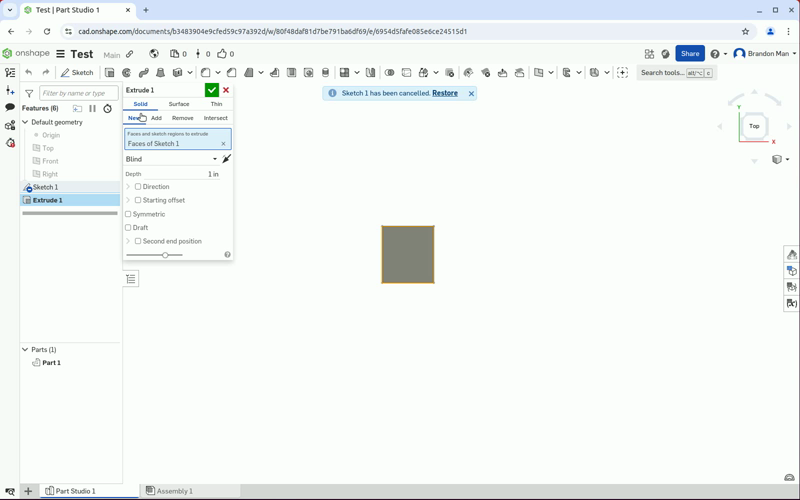
mouse_move(137, 120)
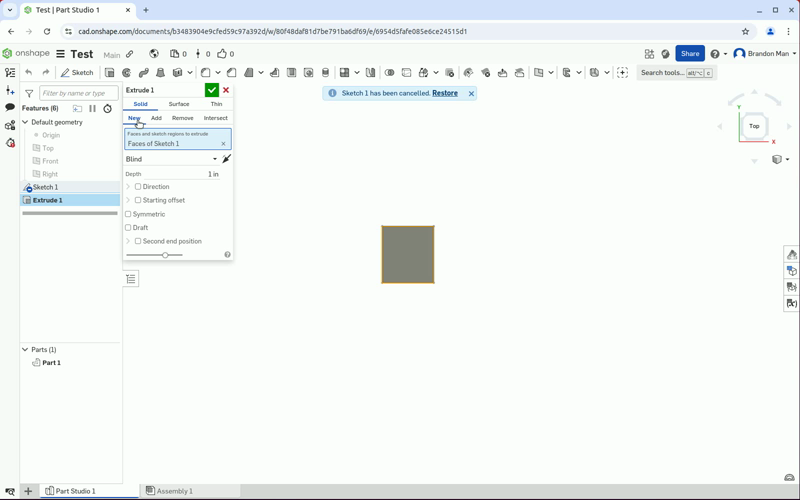
click(137, 120)
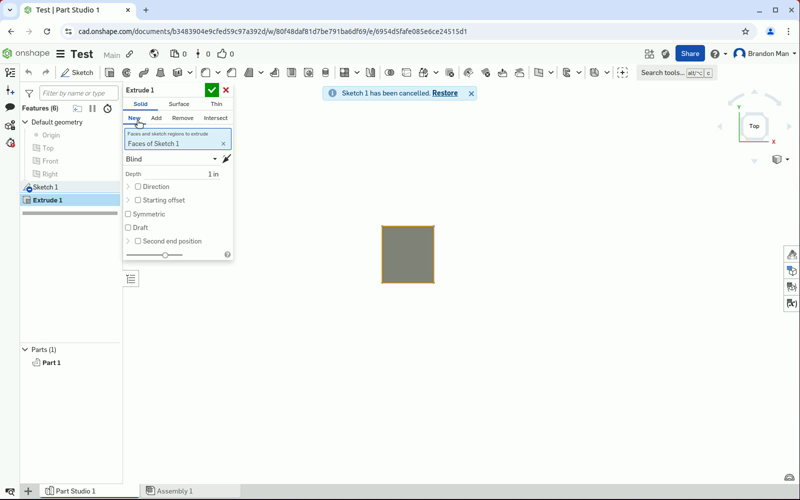
key(tab, 4)
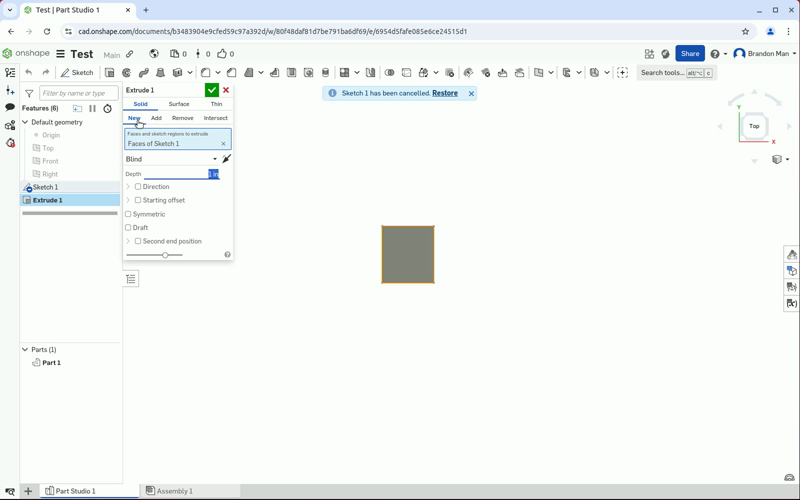
text(17.332)
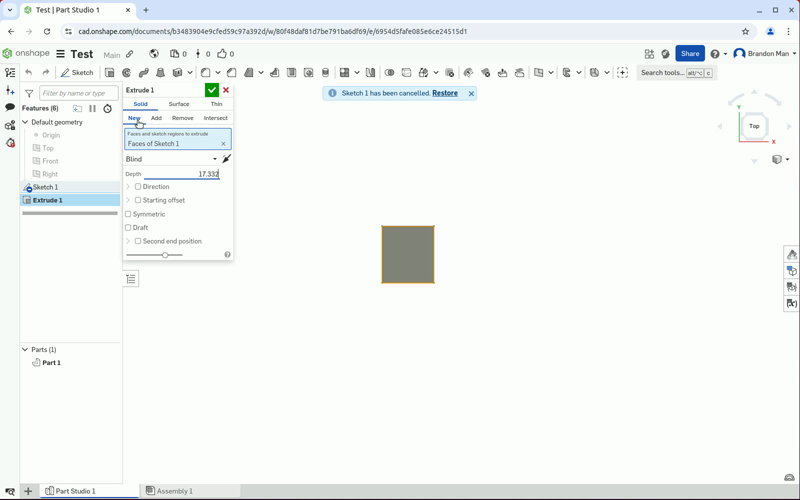
key(tab, 3)
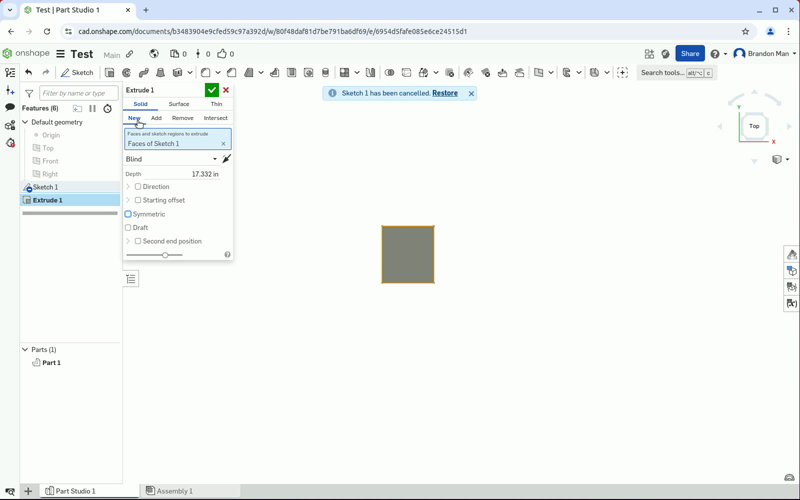
key(space)
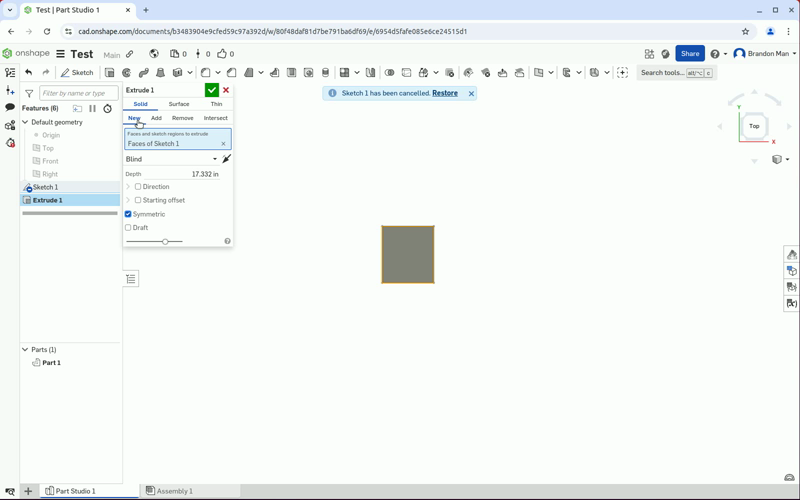
key(enter)
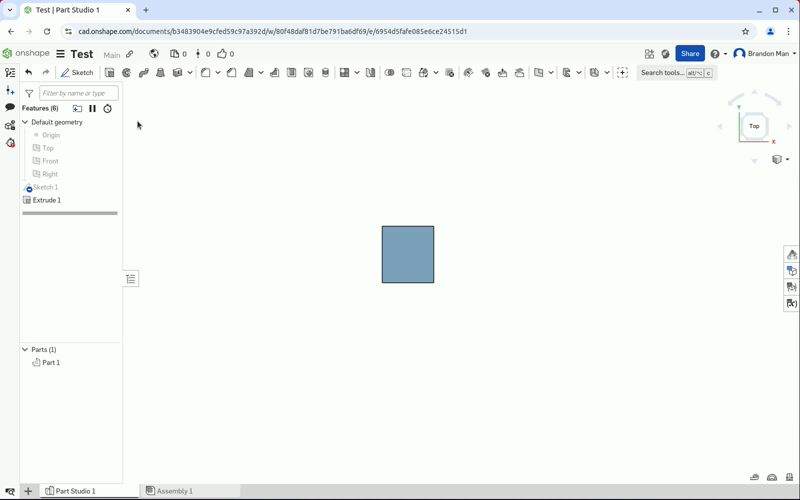
key(shift+h)
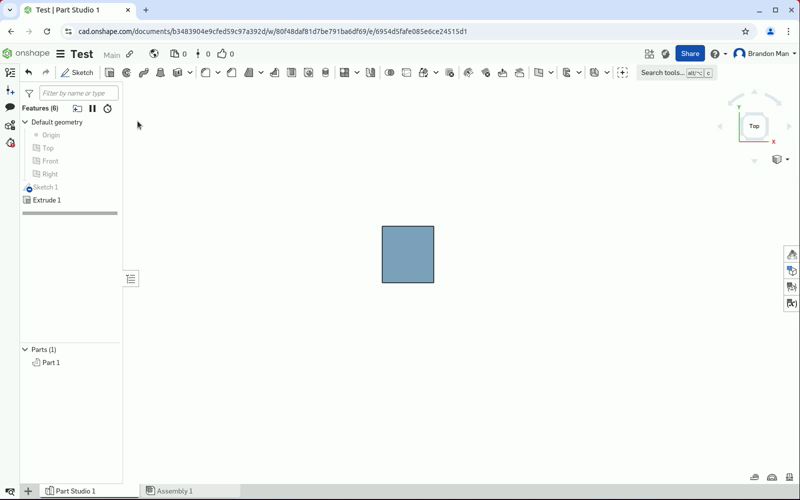
key(shift+h)
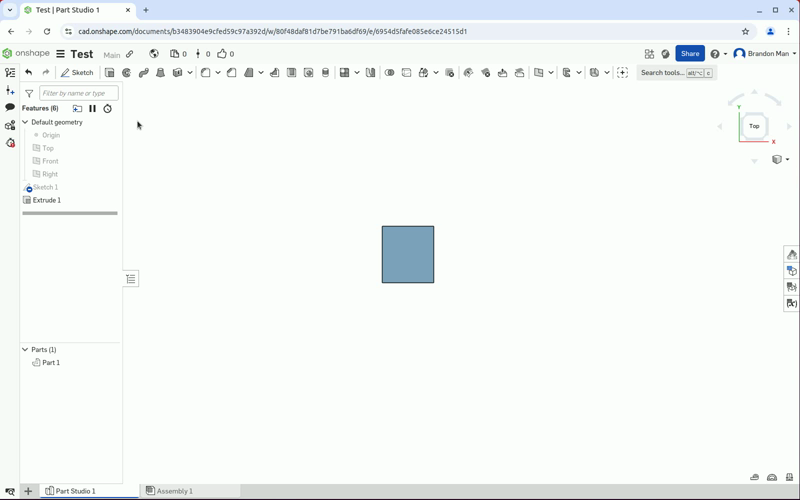
mouse_move(73, 189)
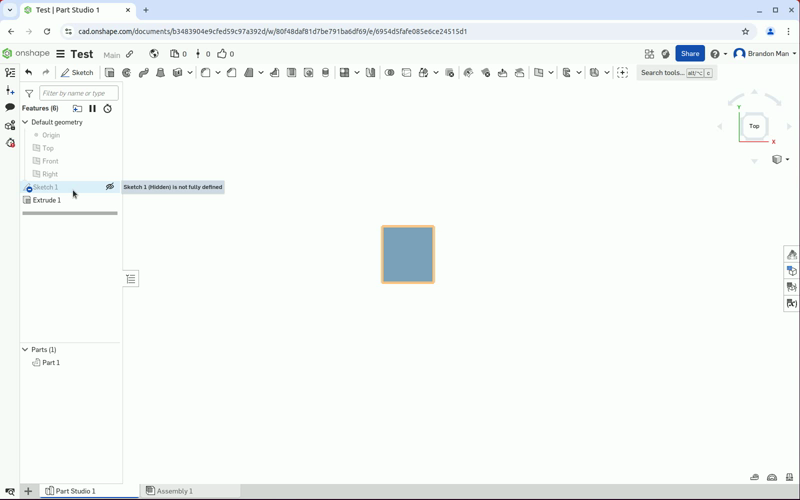
click(73, 189)
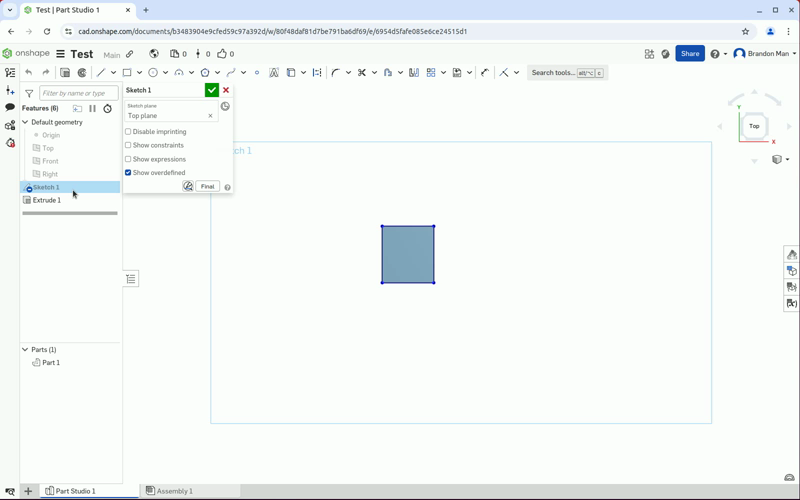
mouse_move(229, 92)
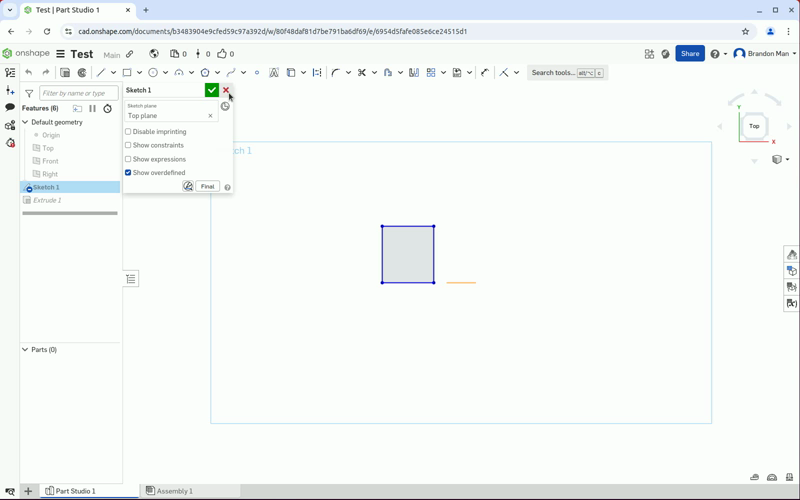
click(229, 92)
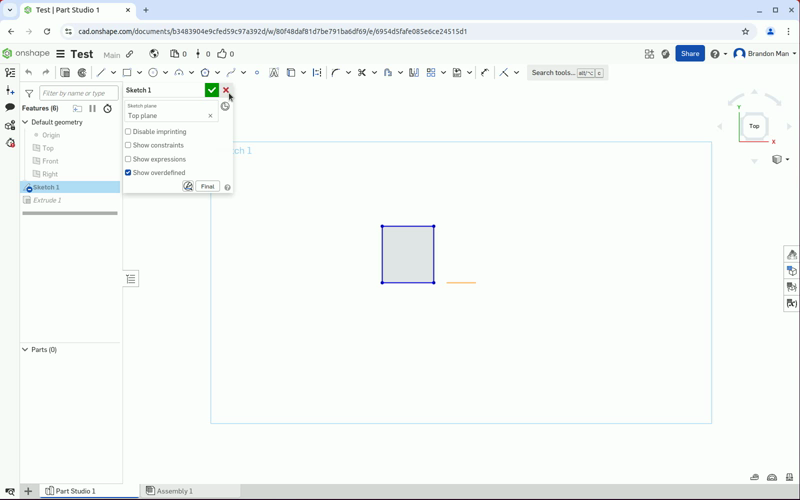
key(shift+s)
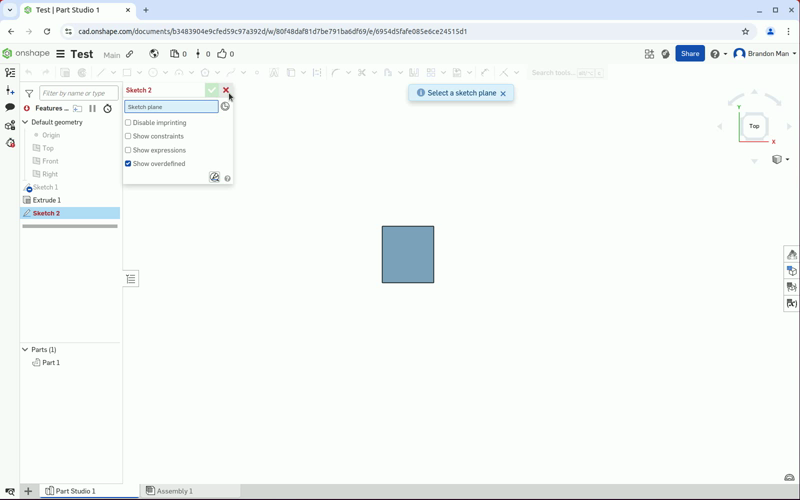
mouse_move(73, 150)
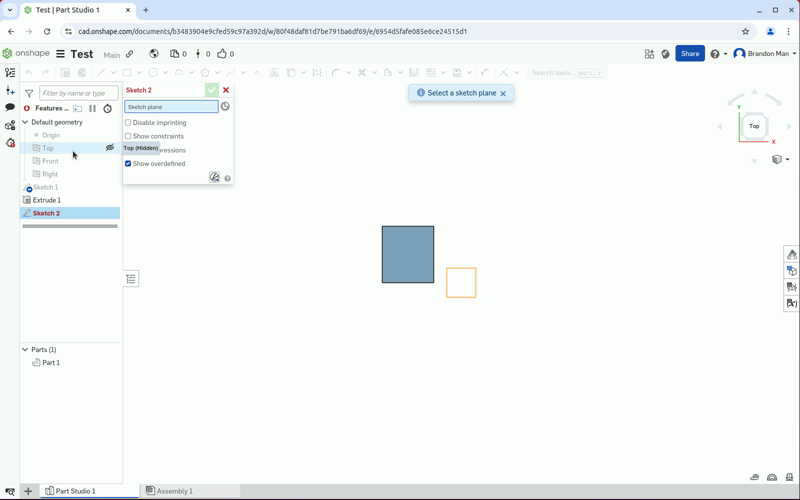
click(73, 150)
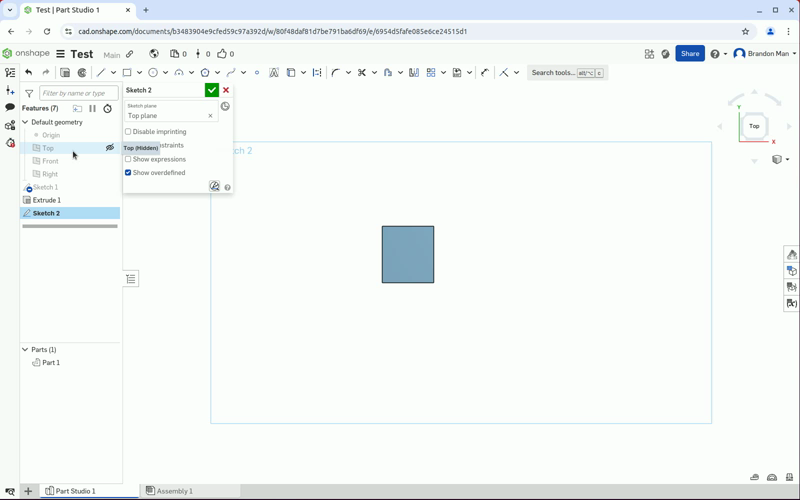
mouse_move(73, 352)
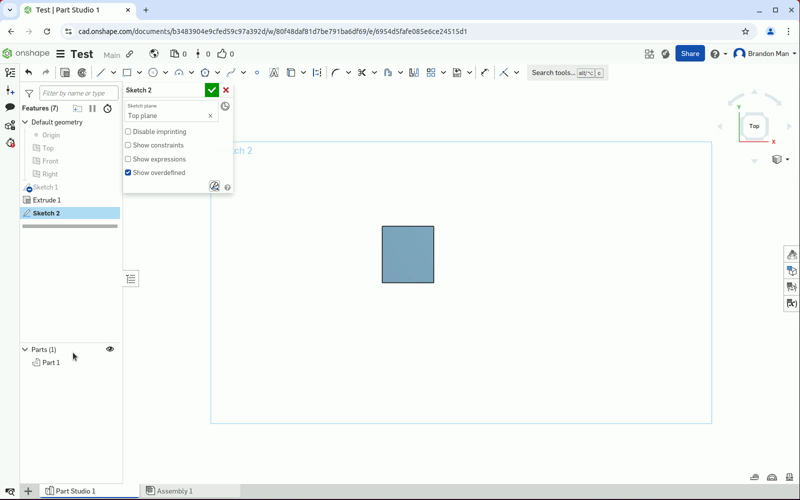
key(y)
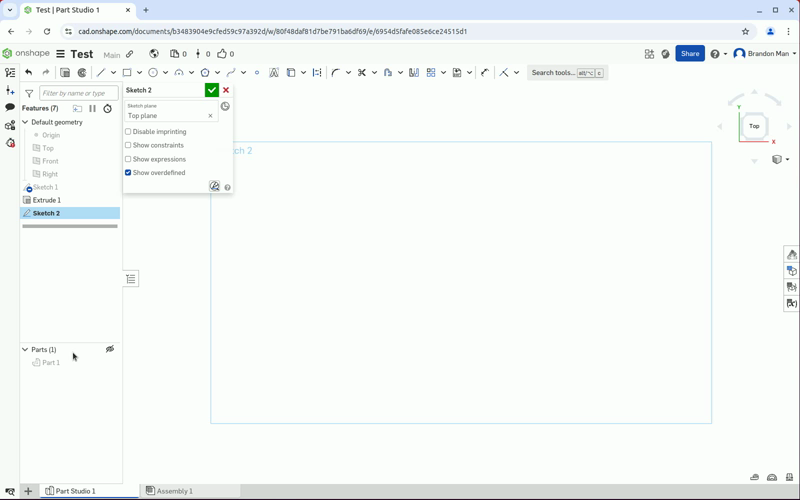
key(l)
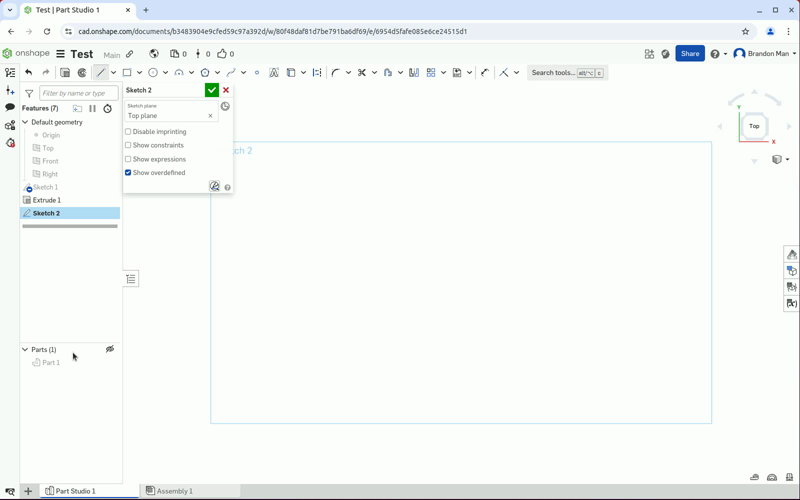
key_down(shift)
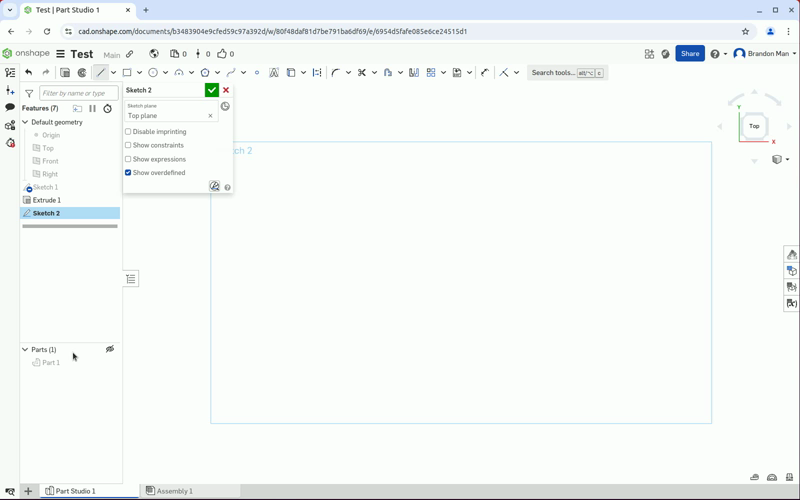
mouse_move(382, 395)
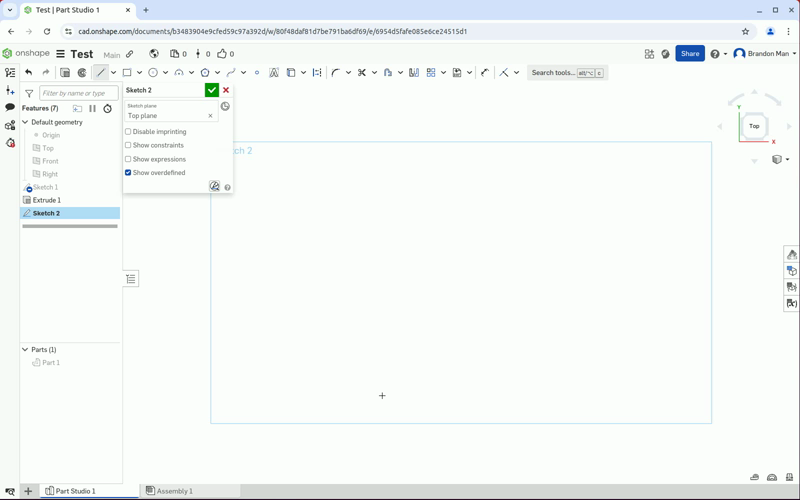
click(382, 395)
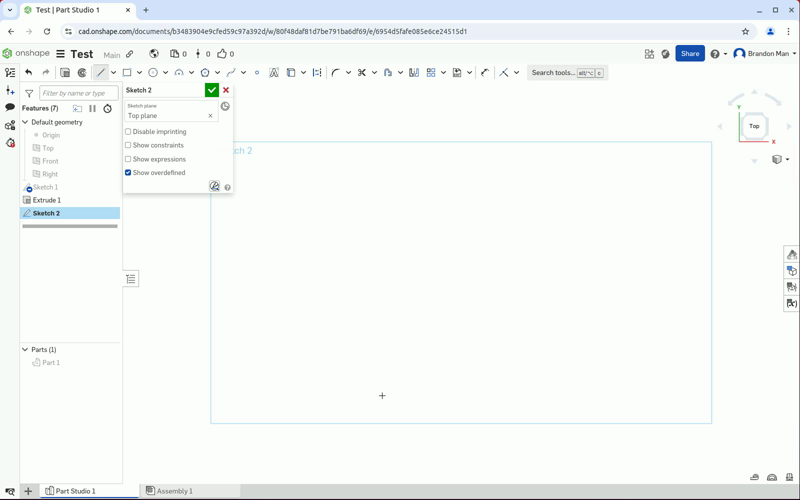
key_up(shift)
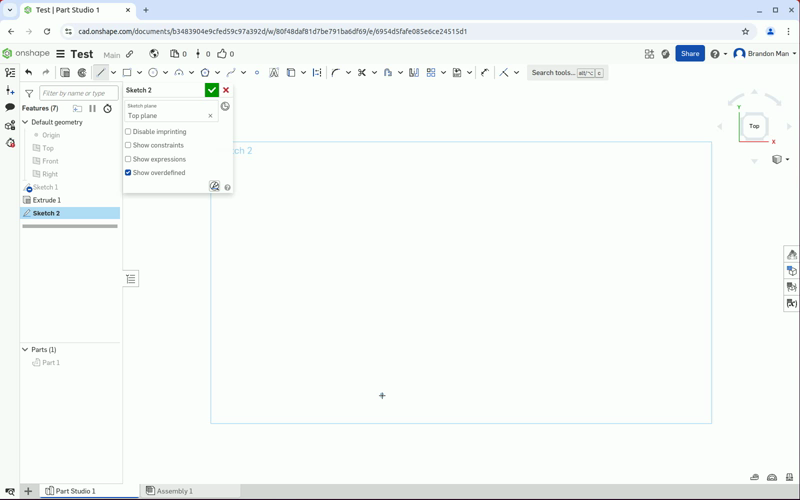
key_down(shift)
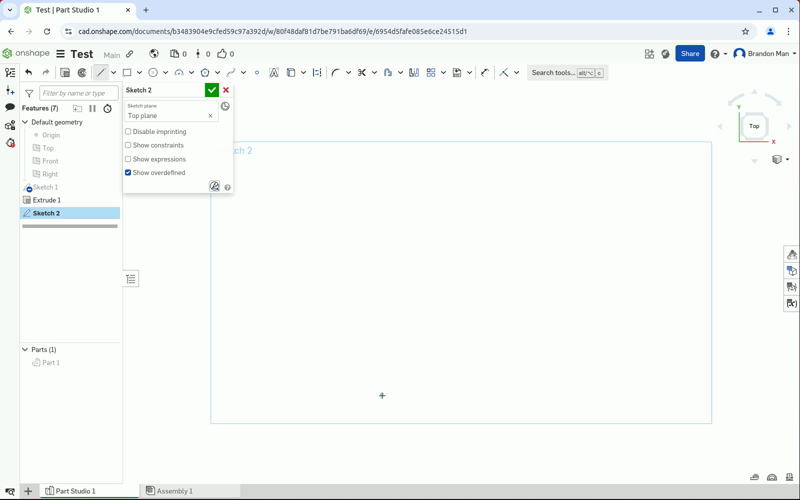
mouse_move(460, 395)
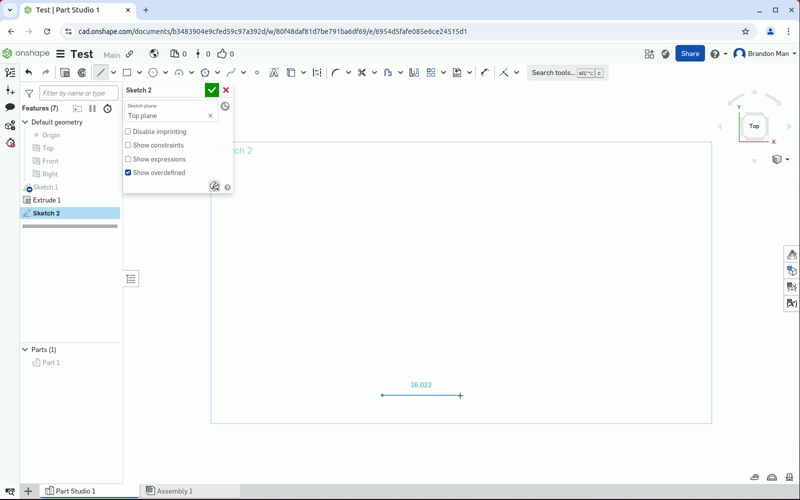
click(460, 395)
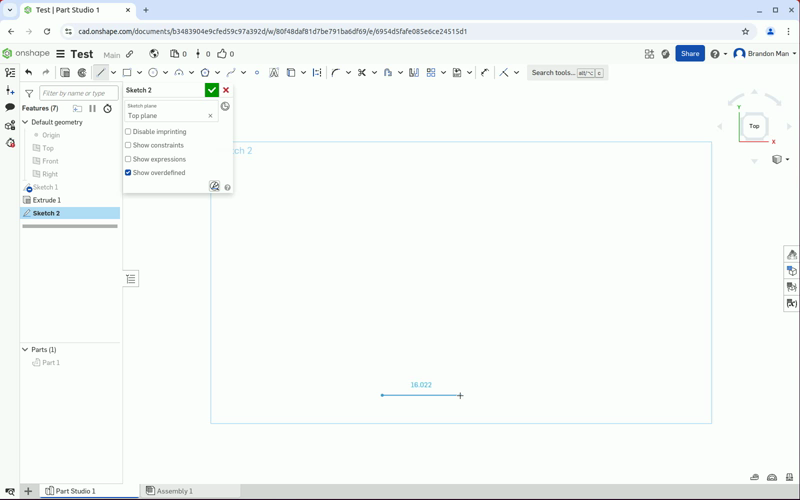
key_up(shift)
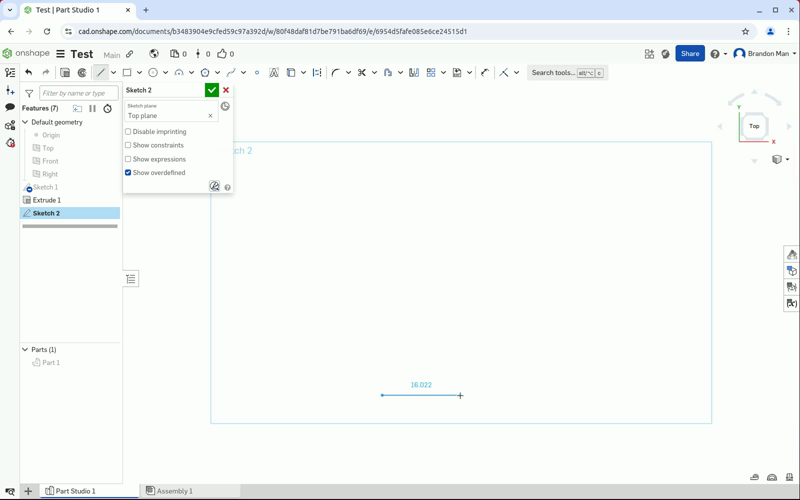
key_down(shift)
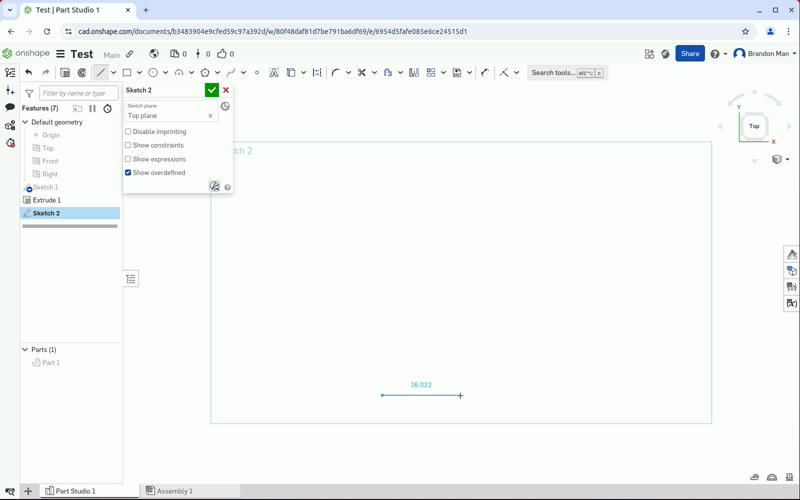
mouse_move(540, 395)
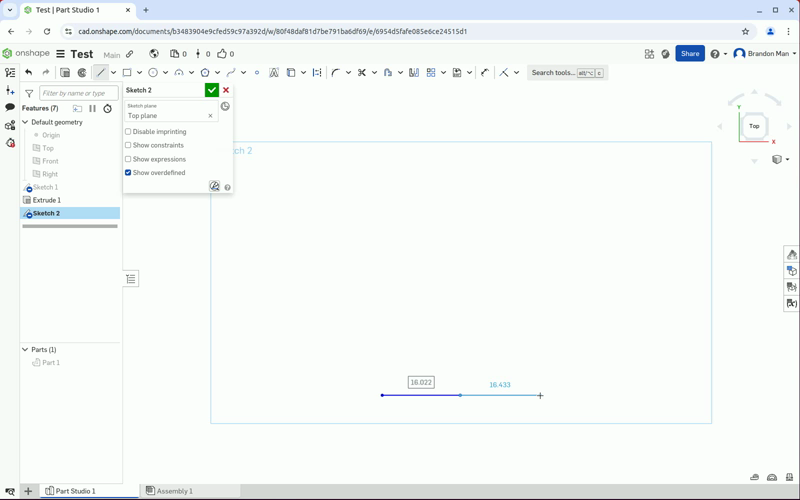
click(540, 395)
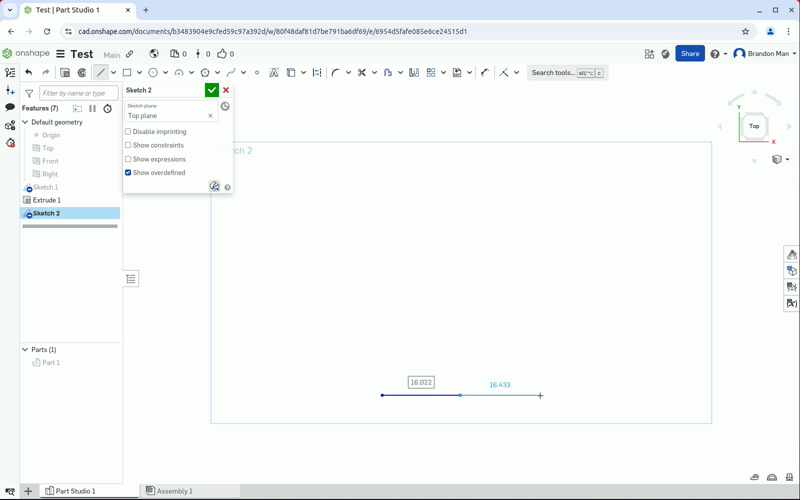
key_up(shift)
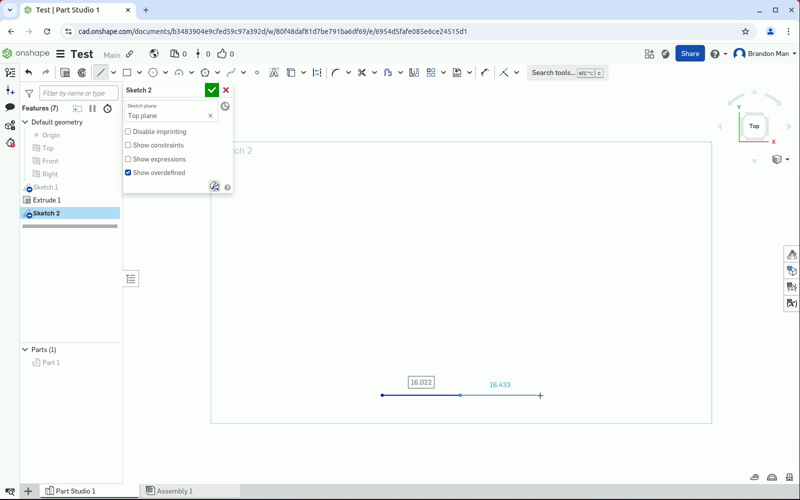
key_down(shift)
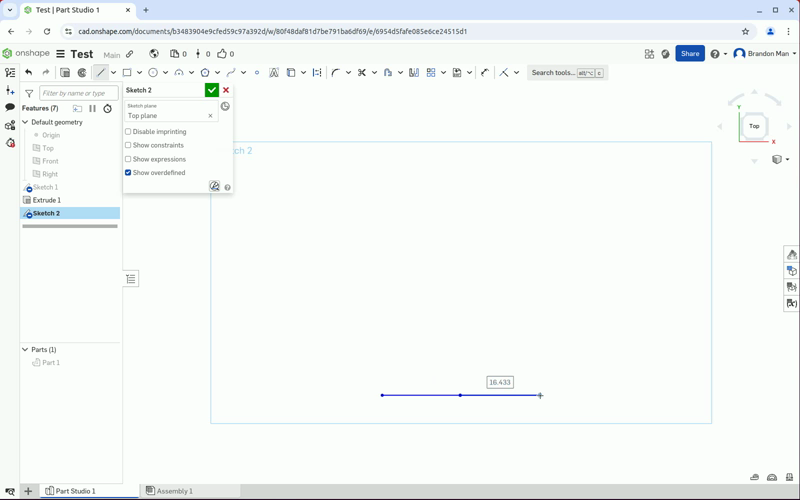
mouse_move(540, 227)
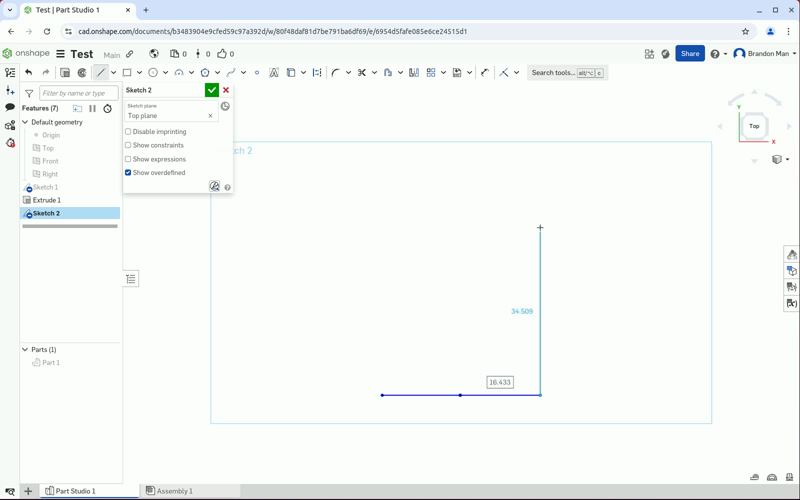
click(540, 227)
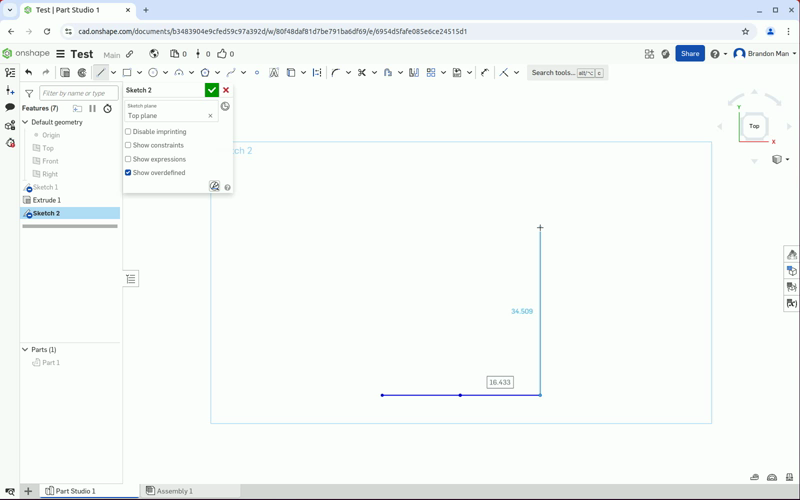
key_up(shift)
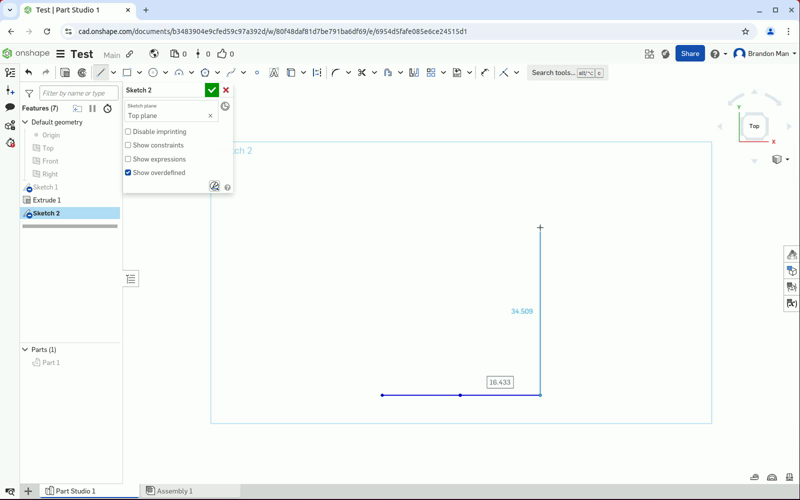
key_down(shift)
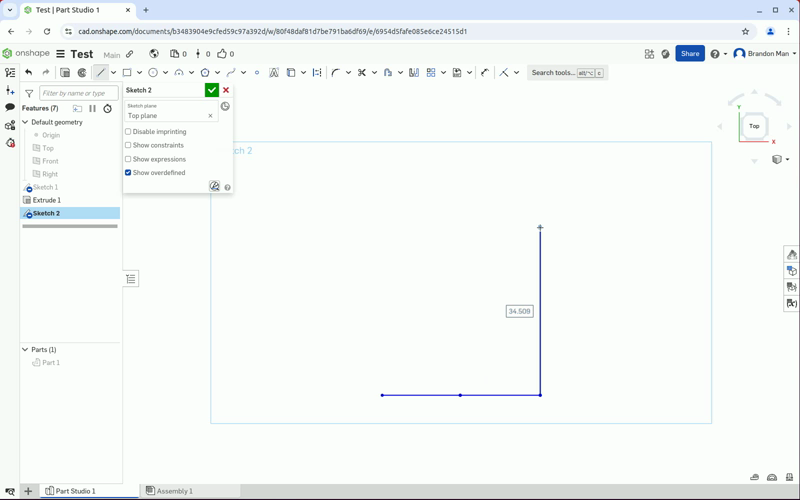
mouse_move(570, 227)
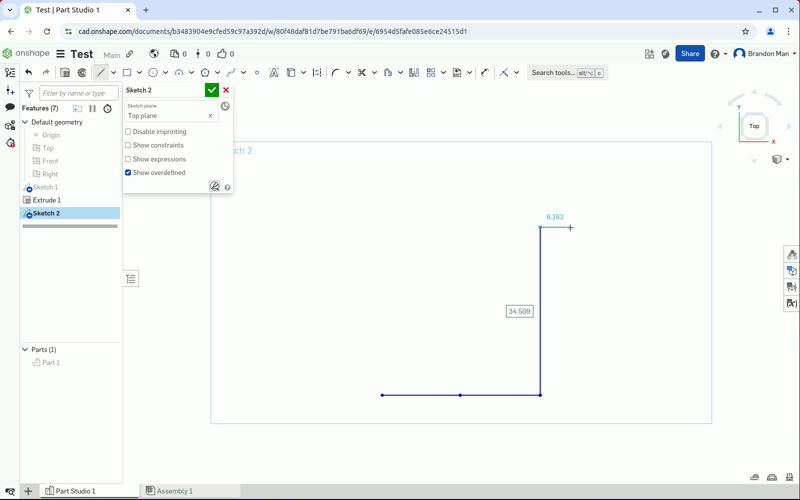
mouse_move(488, 227)
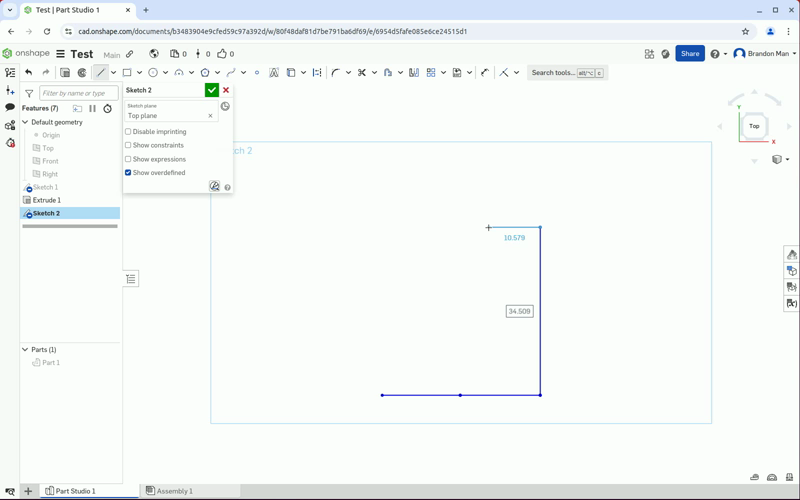
click(488, 227)
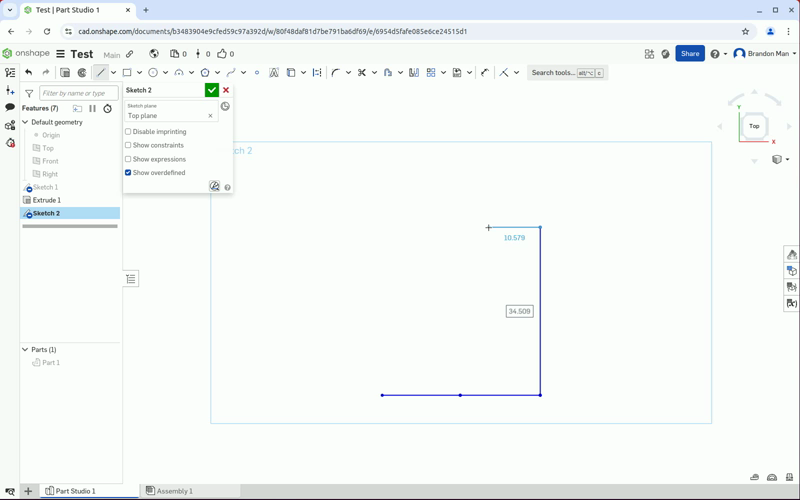
key_up(shift)
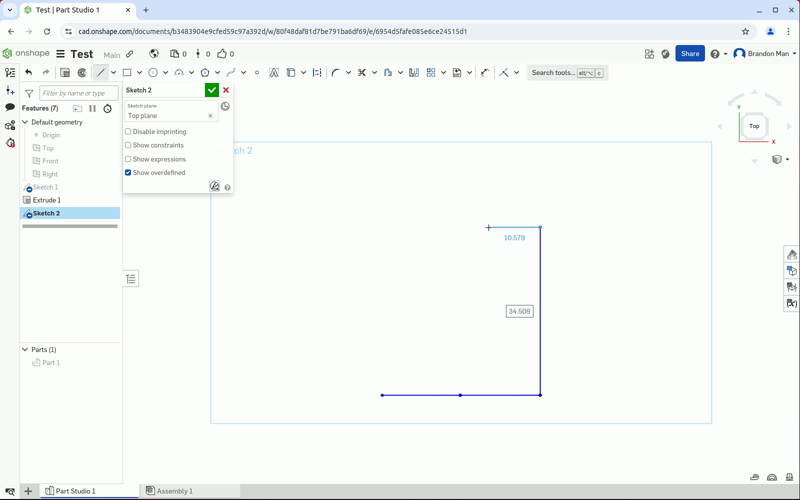
key_down(shift)
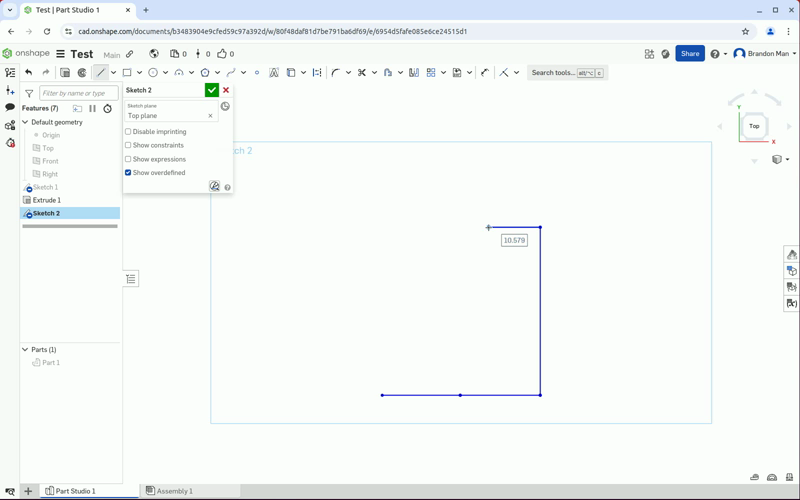
mouse_move(488, 367)
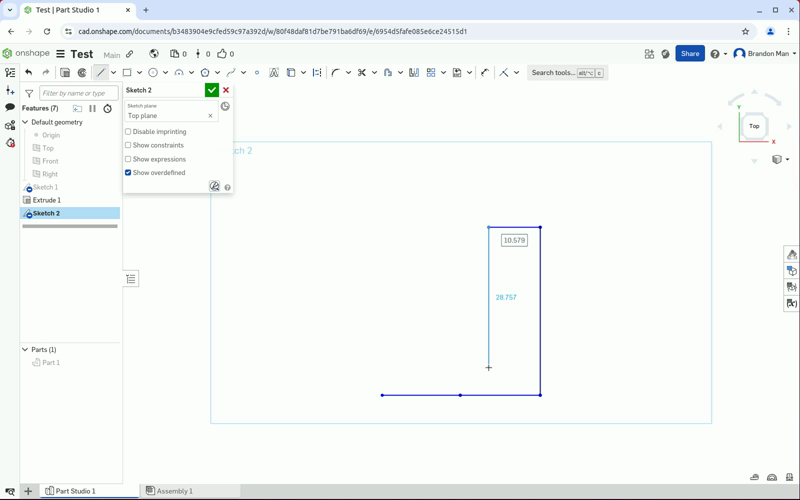
click(488, 367)
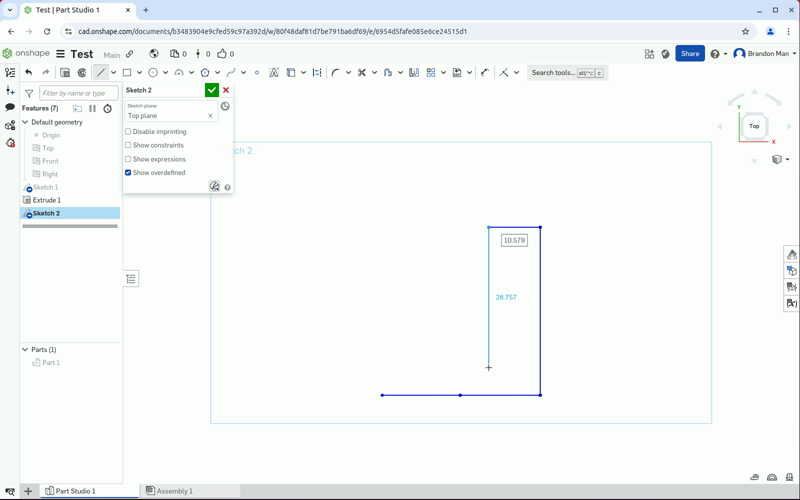
key_up(shift)
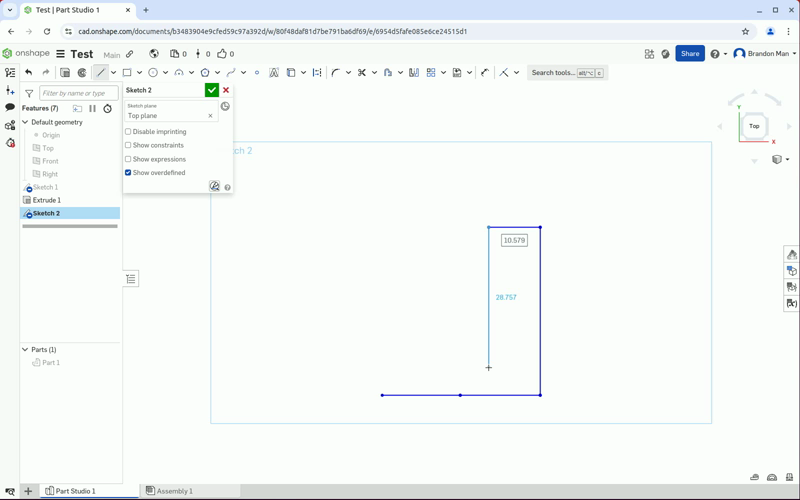
key_down(shift)
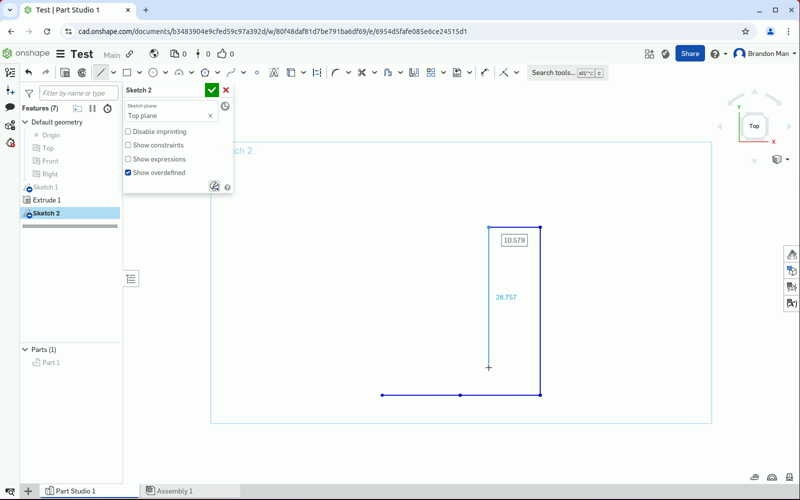
mouse_move(518, 367)
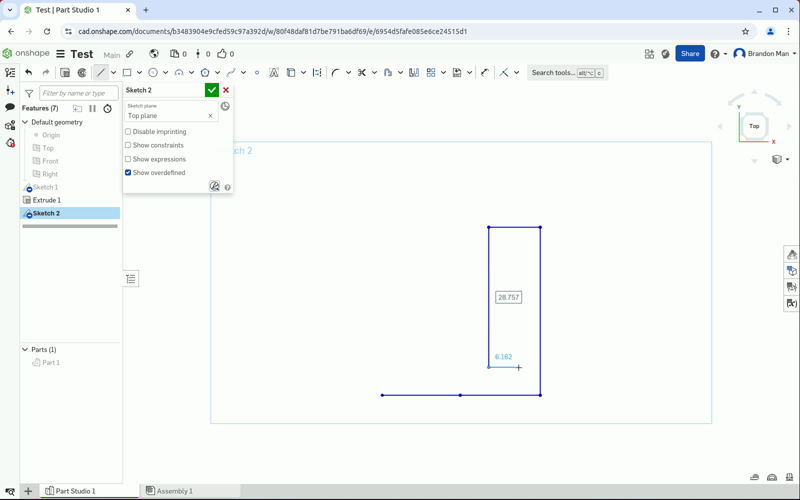
mouse_move(431, 367)
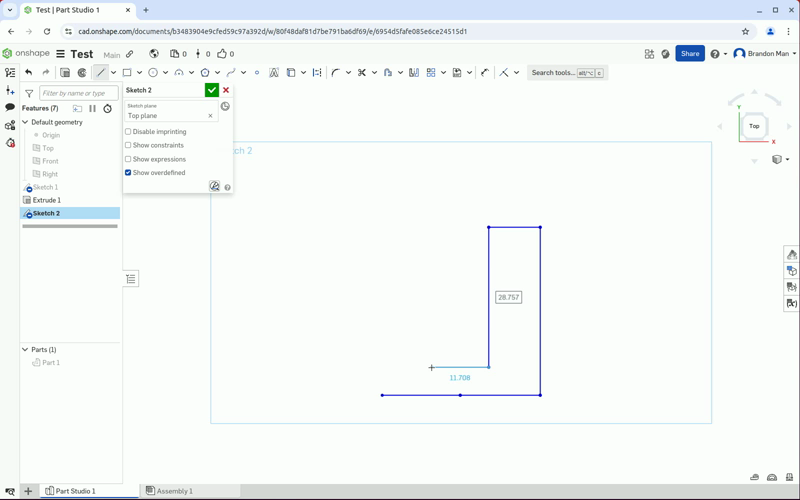
click(431, 367)
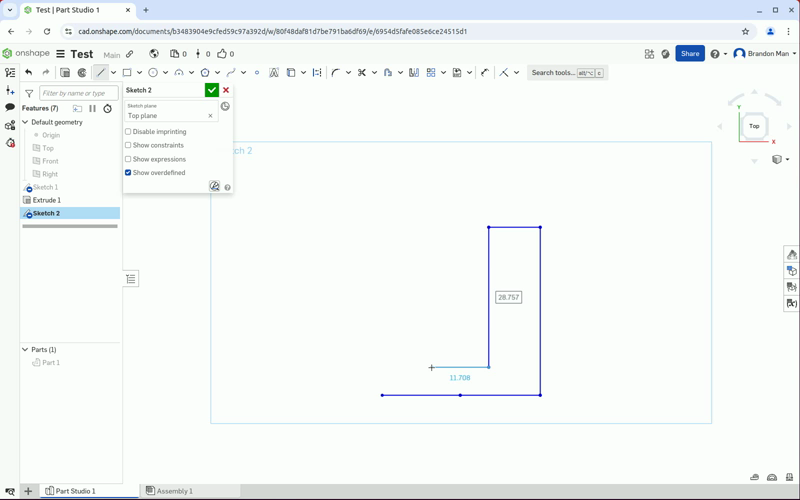
key_up(shift)
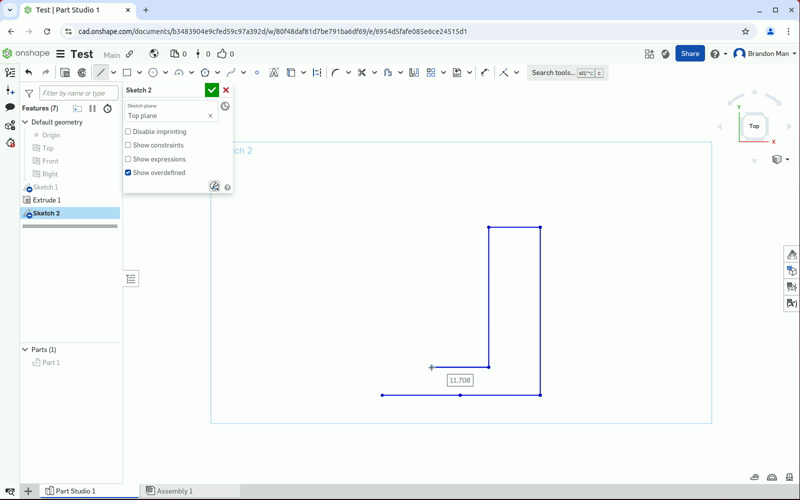
key_down(shift)
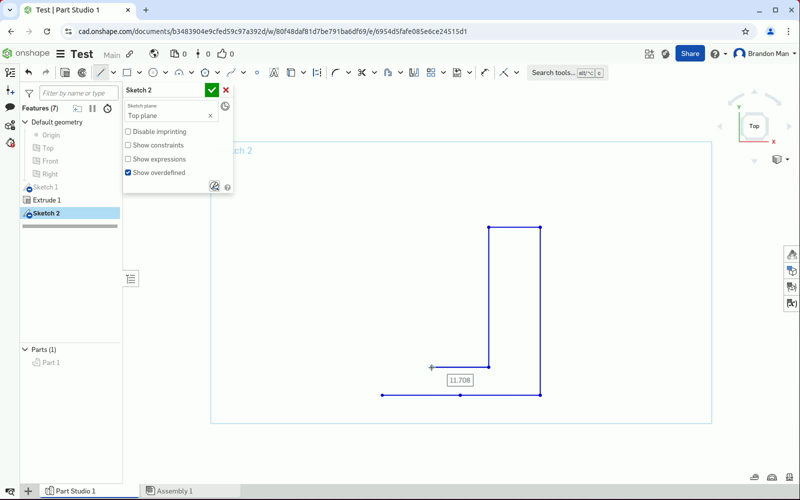
mouse_move(431, 283)
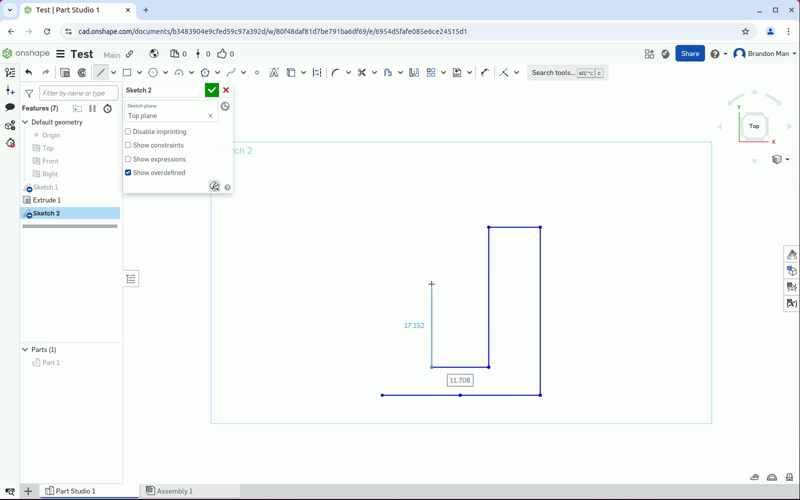
click(431, 283)
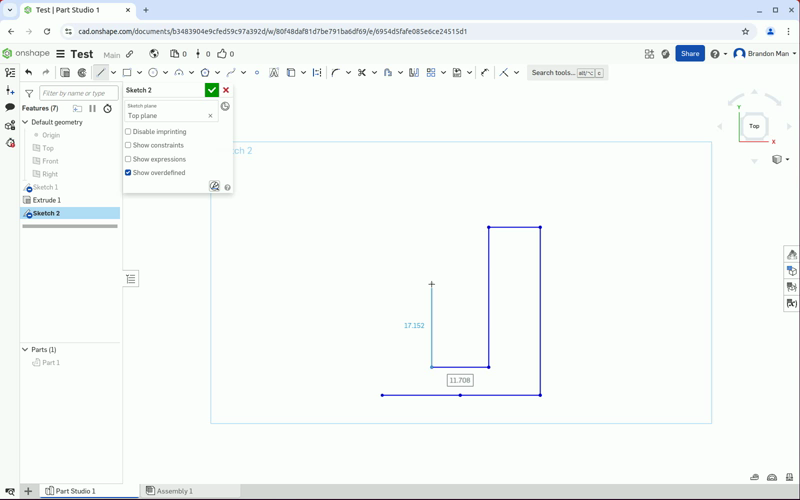
key_up(shift)
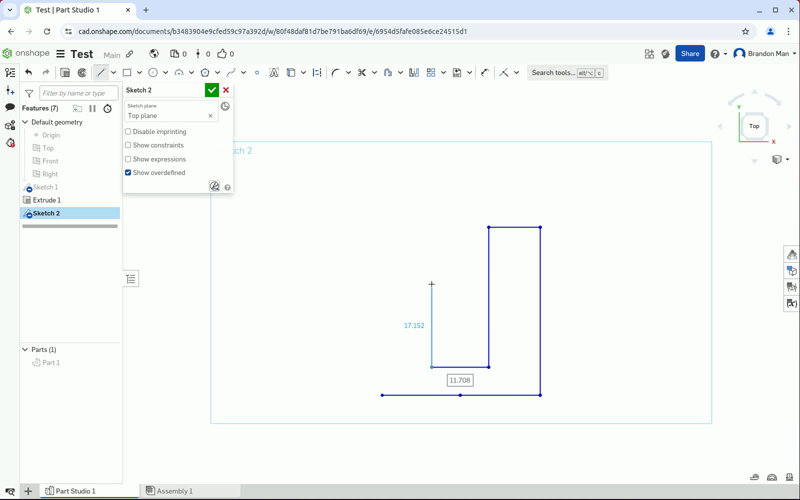
key_down(shift)
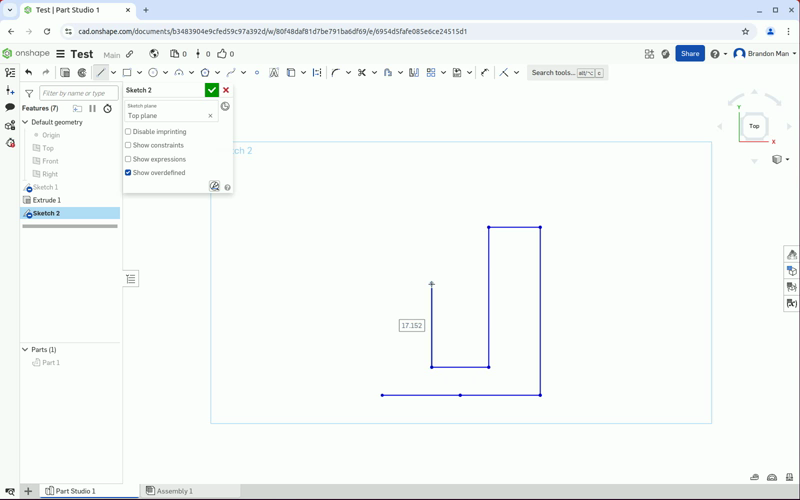
mouse_move(461, 283)
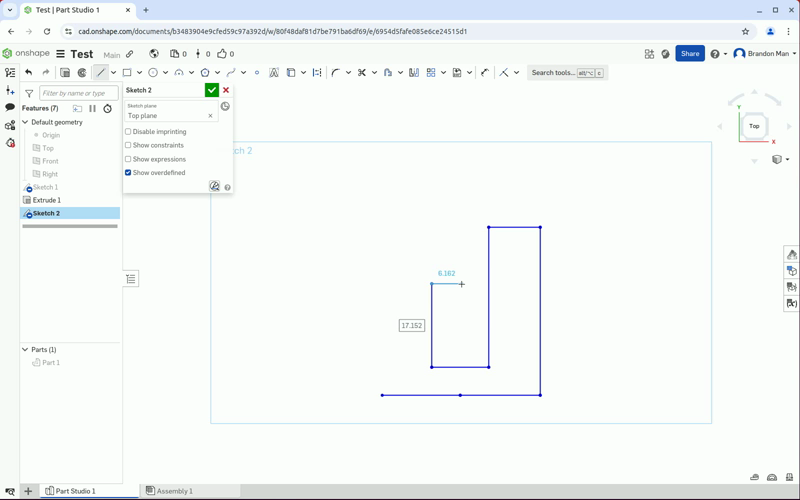
mouse_move(382, 283)
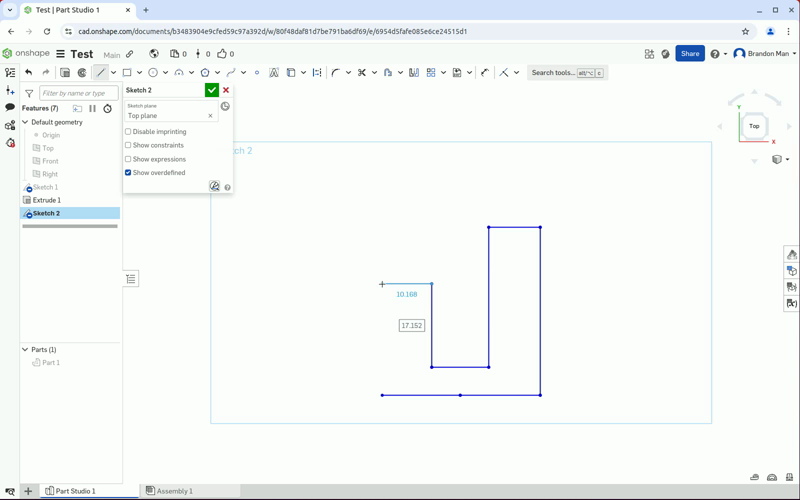
click(382, 283)
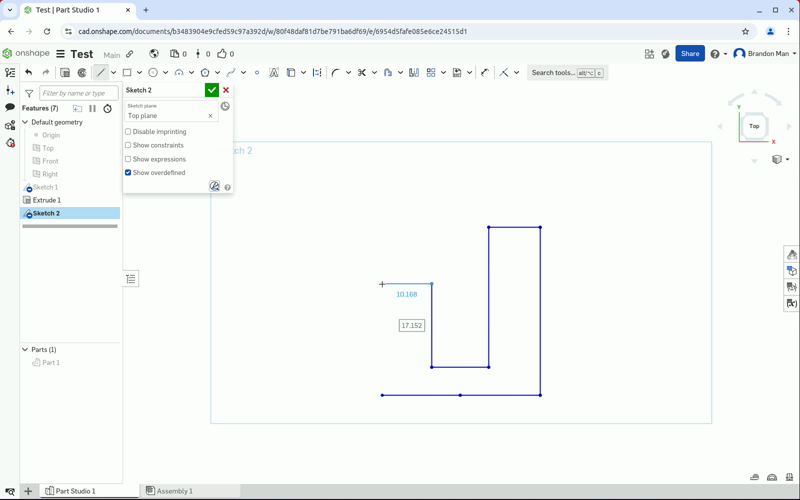
key_up(shift)
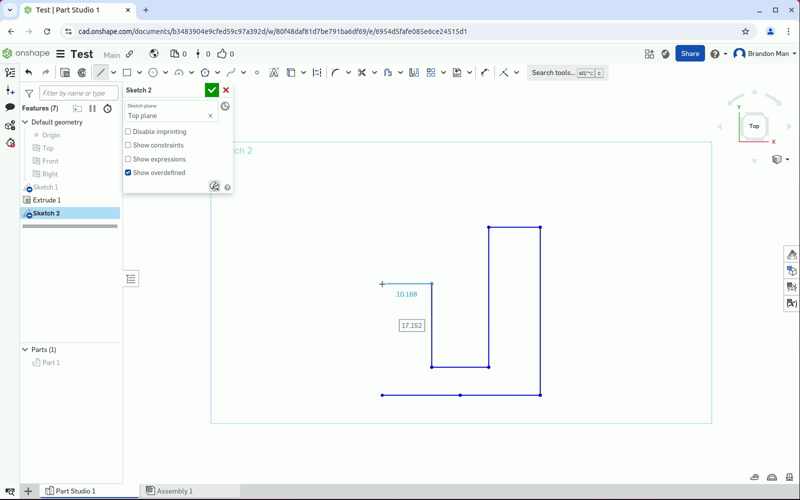
key_down(shift)
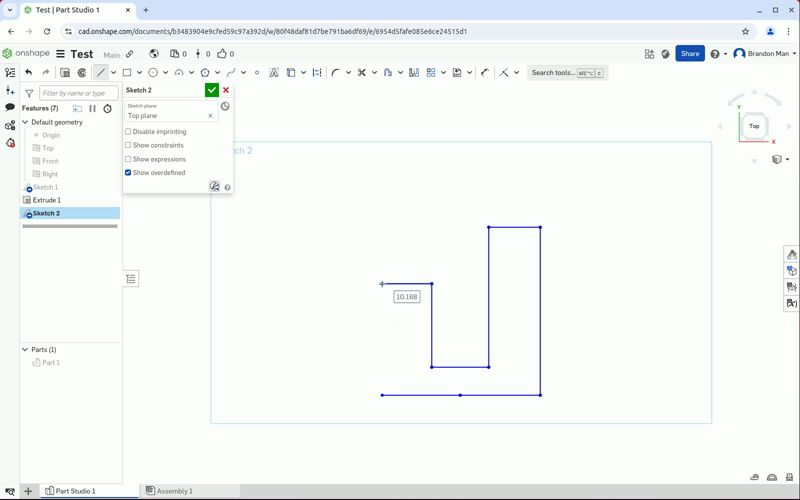
mouse_move(382, 395)
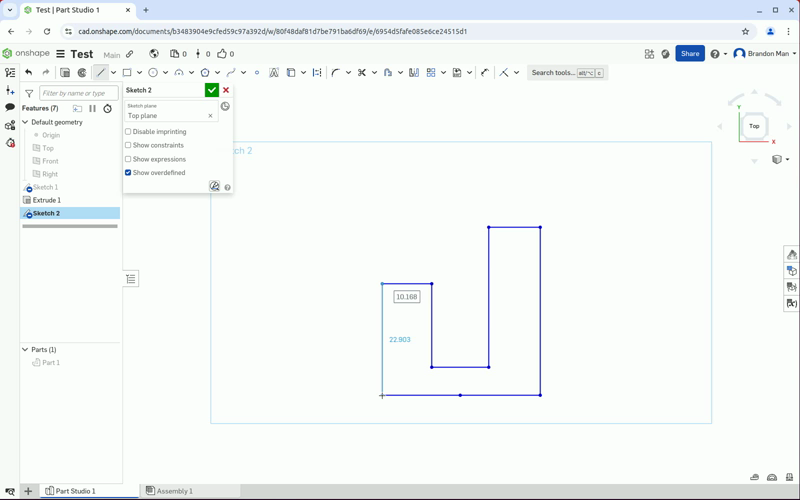
key_up(shift)
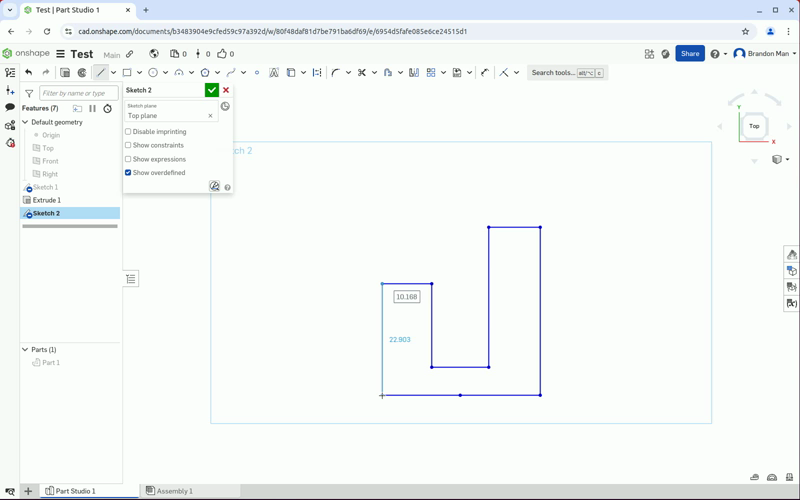
click(382, 395)
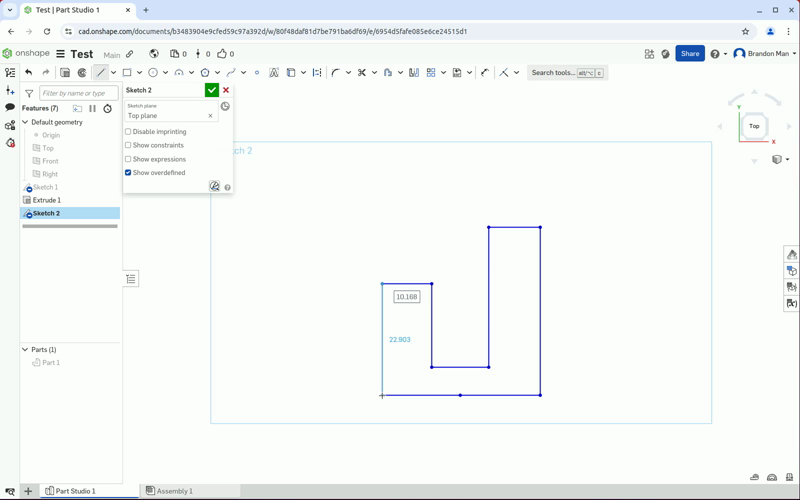
key(esc)
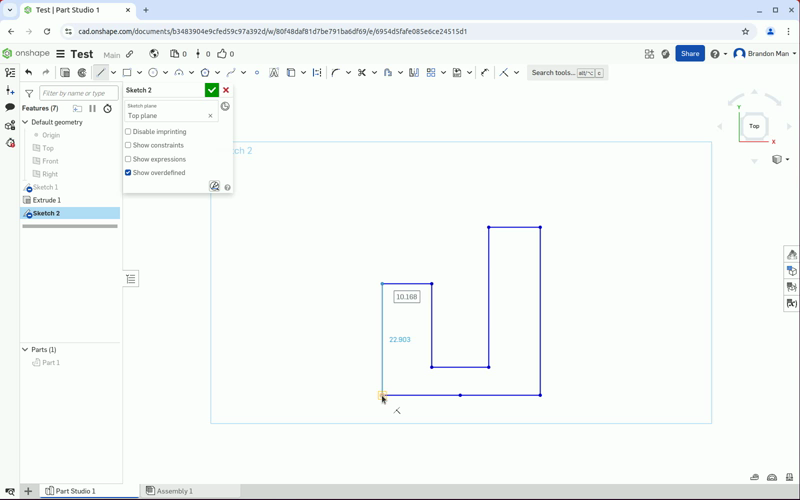
mouse_move(519, 351)
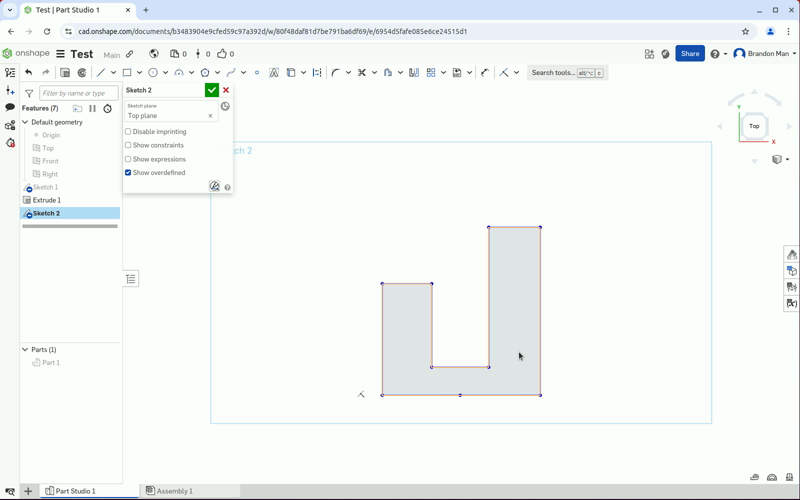
click(519, 351)
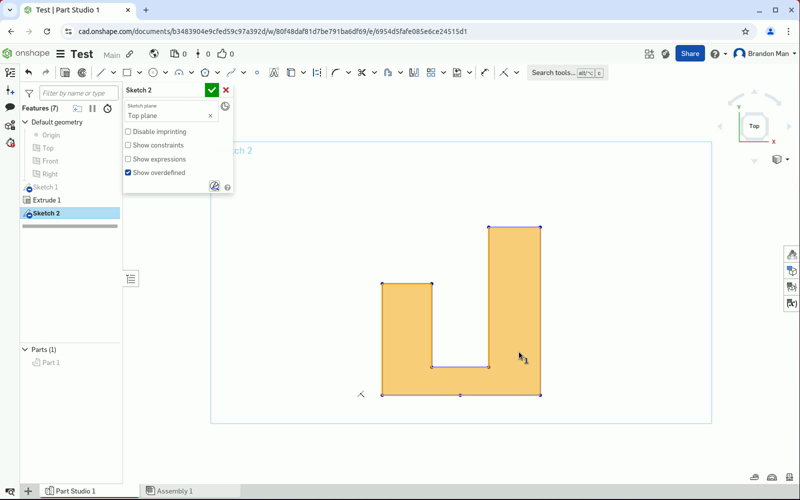
mouse_move(73, 352)
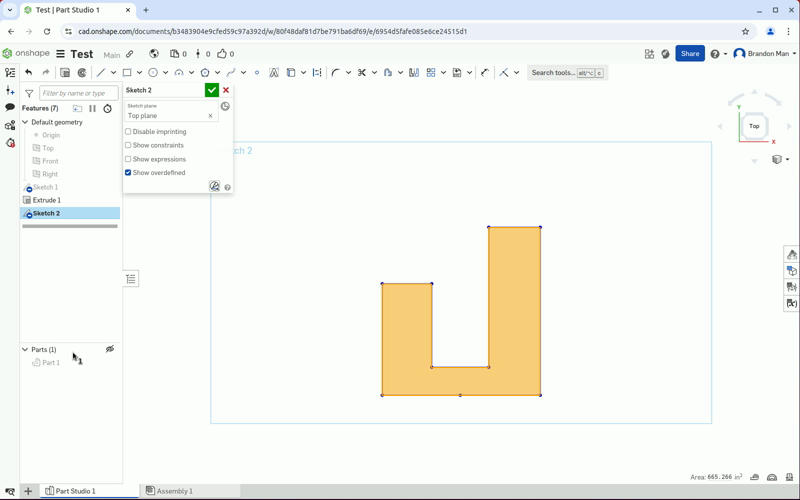
key(shift+y)
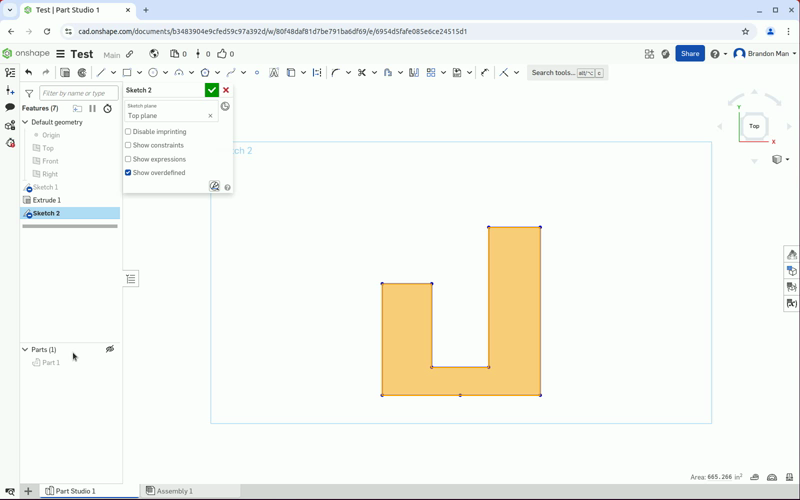
key(shift+e)
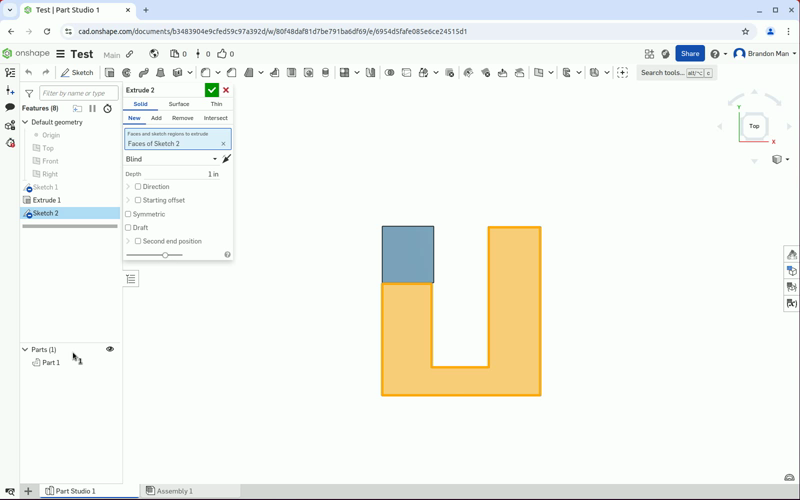
mouse_move(143, 106)
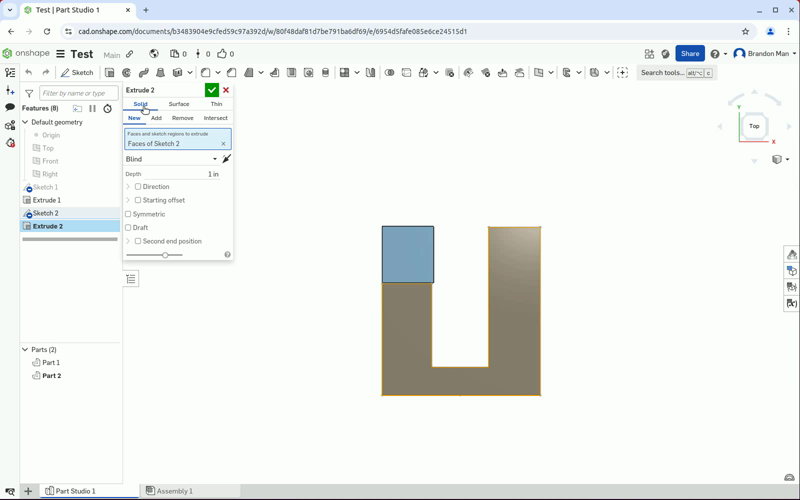
click(143, 106)
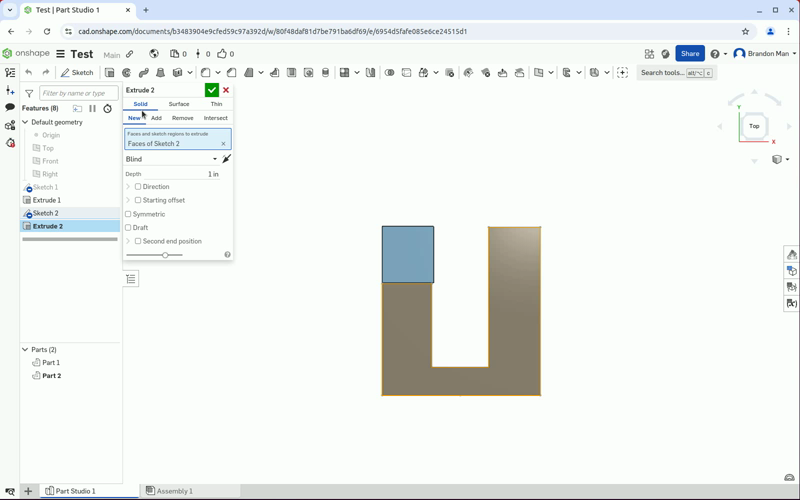
mouse_move(137, 120)
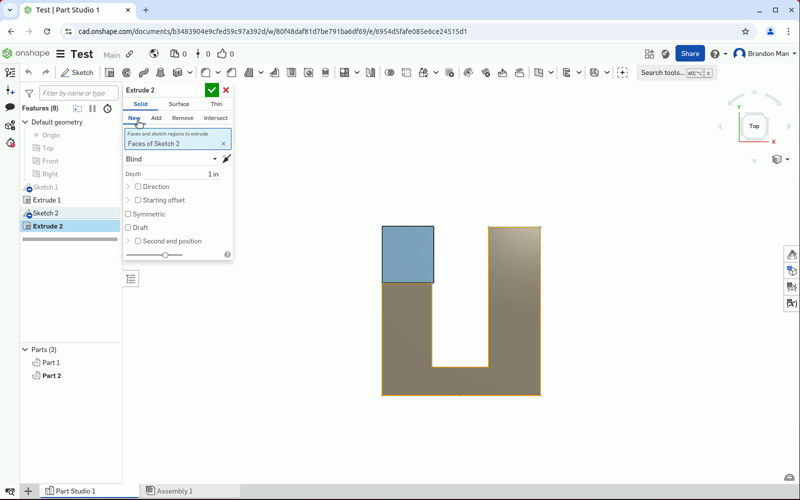
click(137, 120)
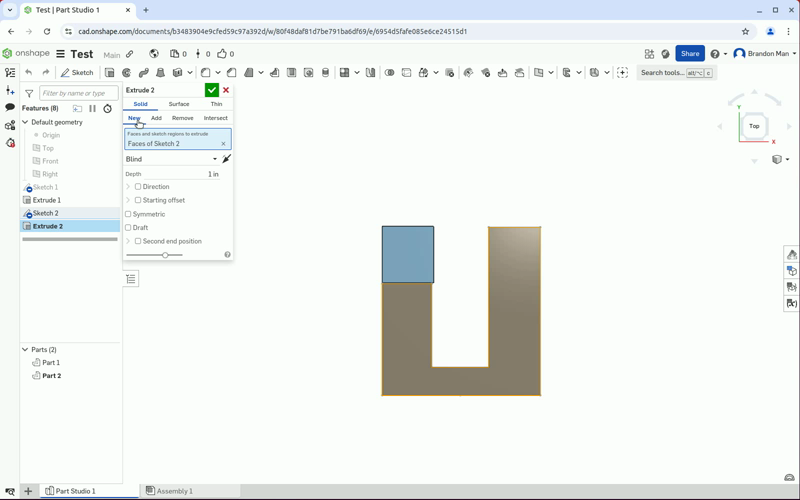
key(tab, 4)
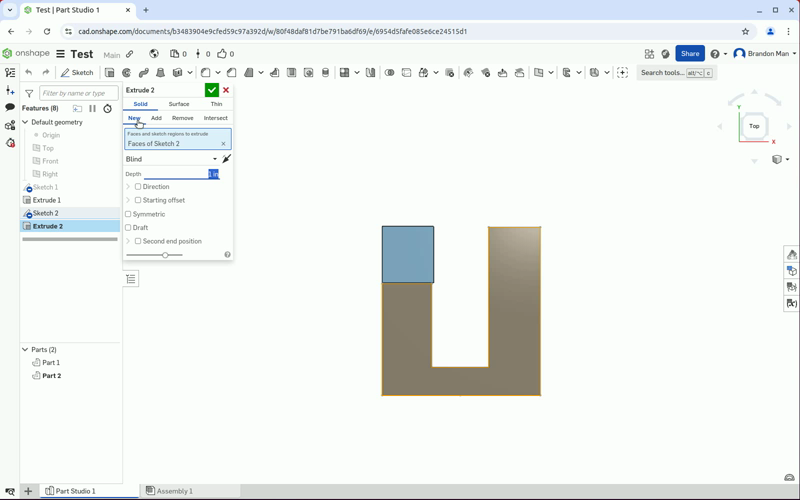
text(17.332)
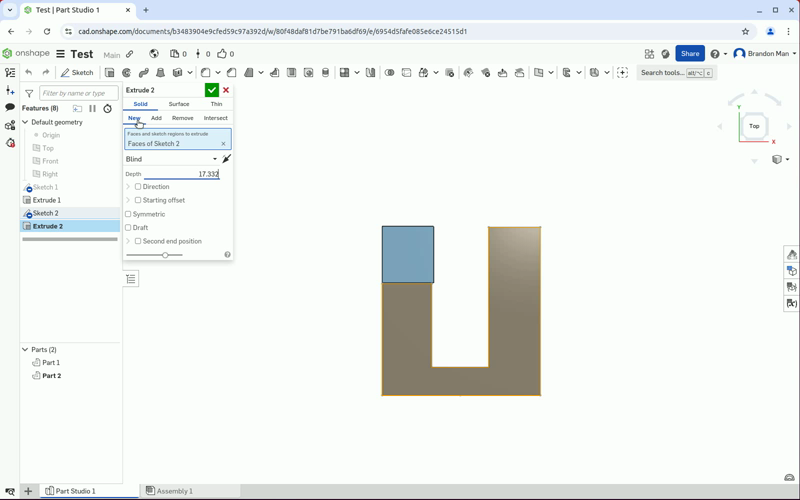
key(tab, 3)
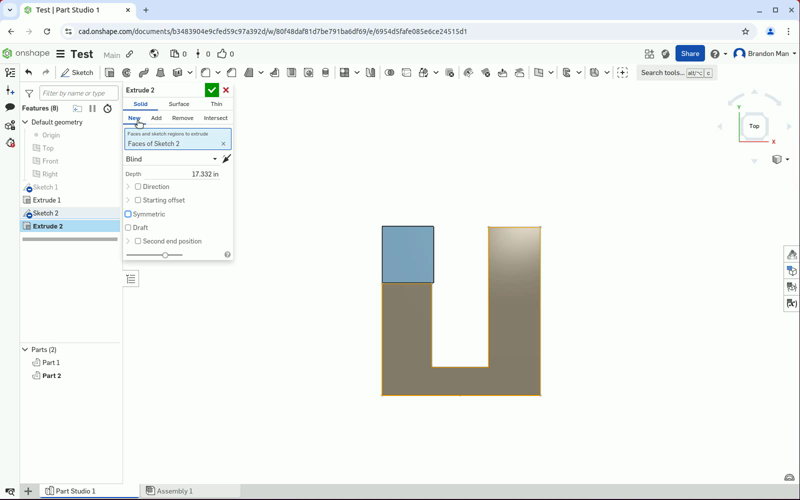
key(space)
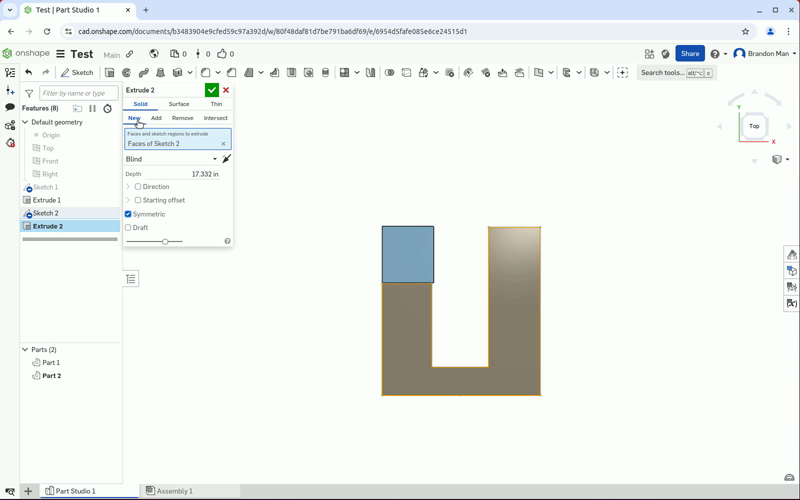
key(enter)
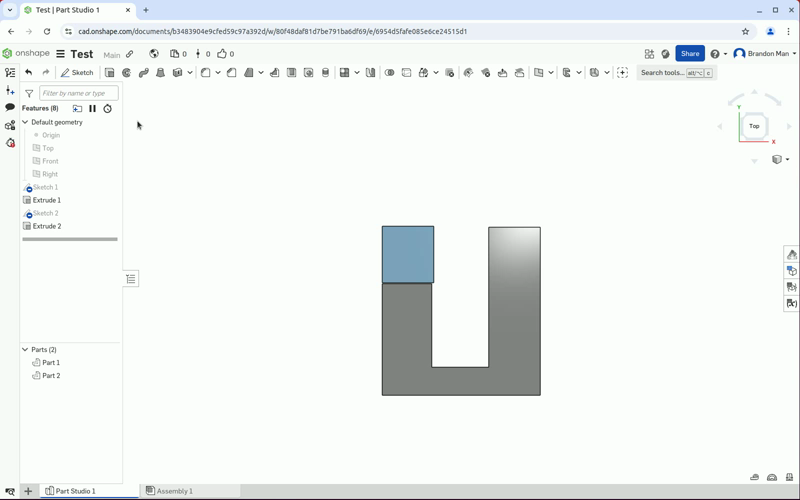
key(shift+h)
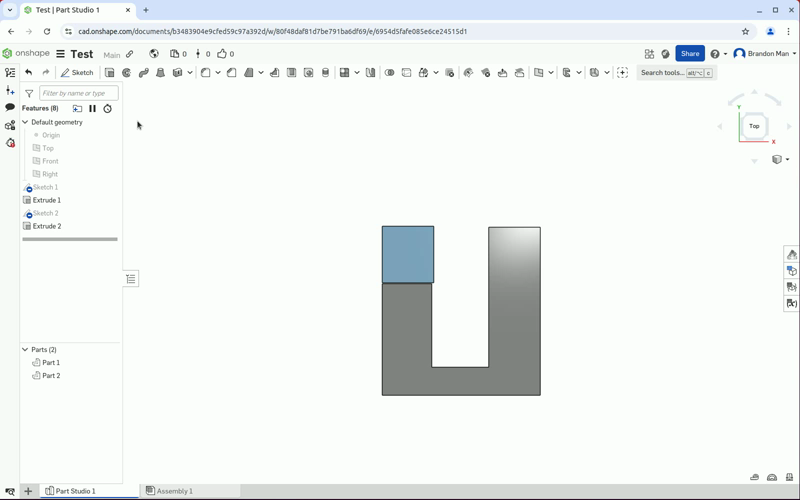
key(shift+h)
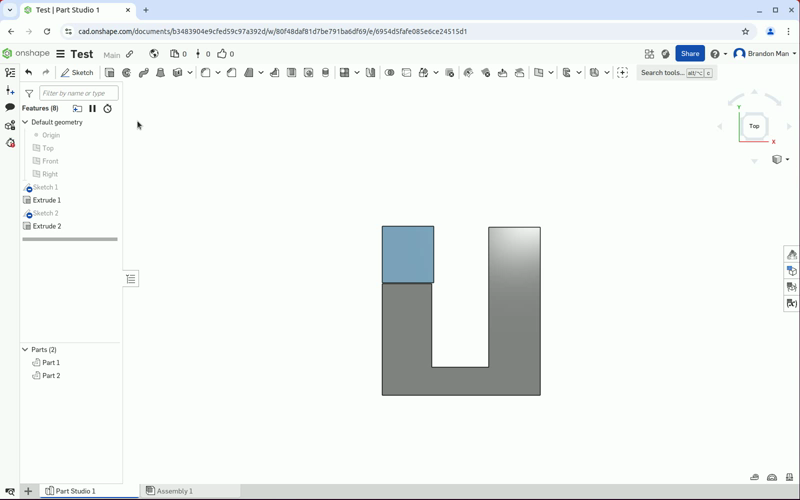
mouse_move(73, 189)
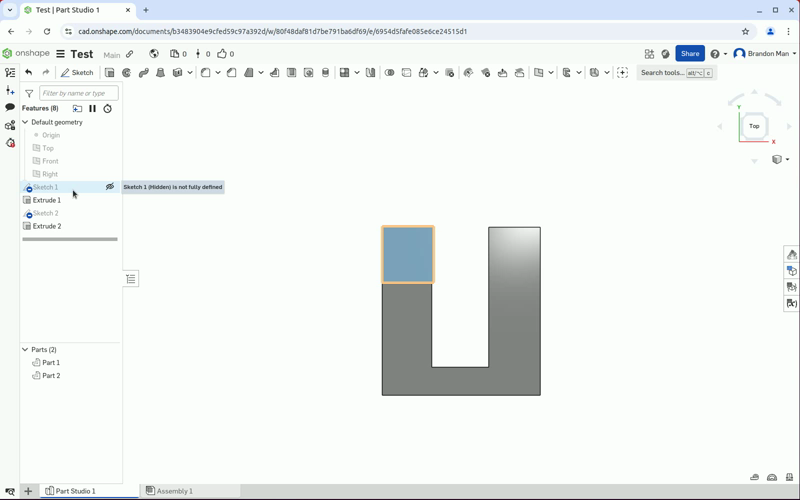
click(73, 189)
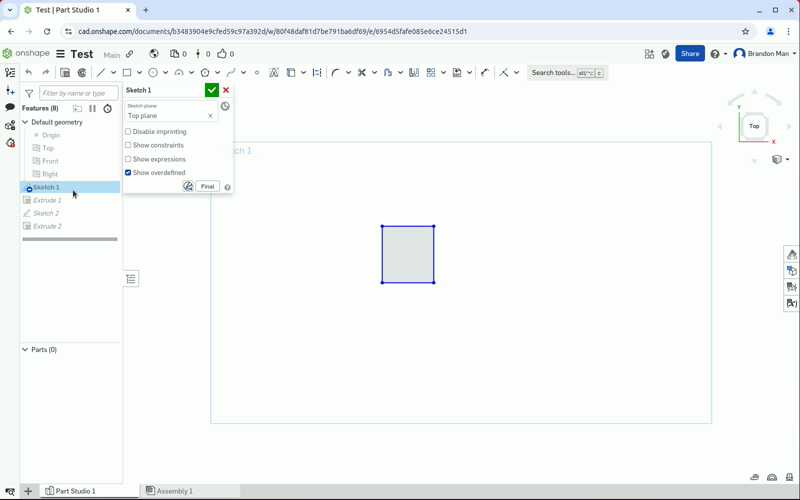
mouse_move(229, 92)
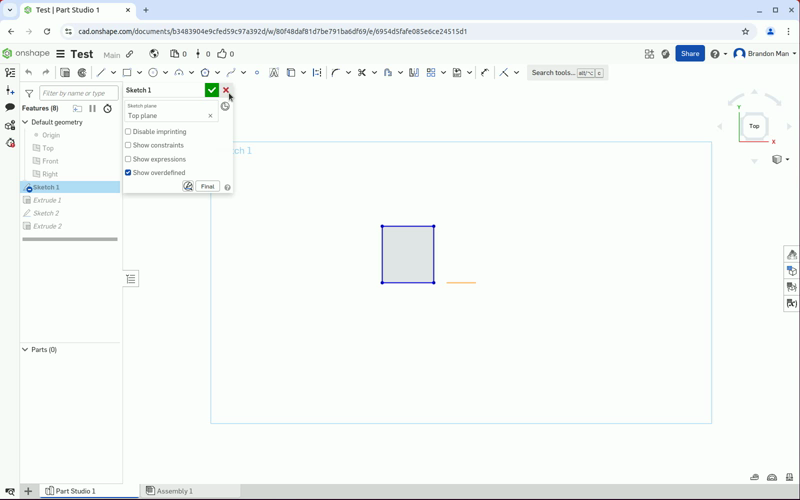
click(229, 92)
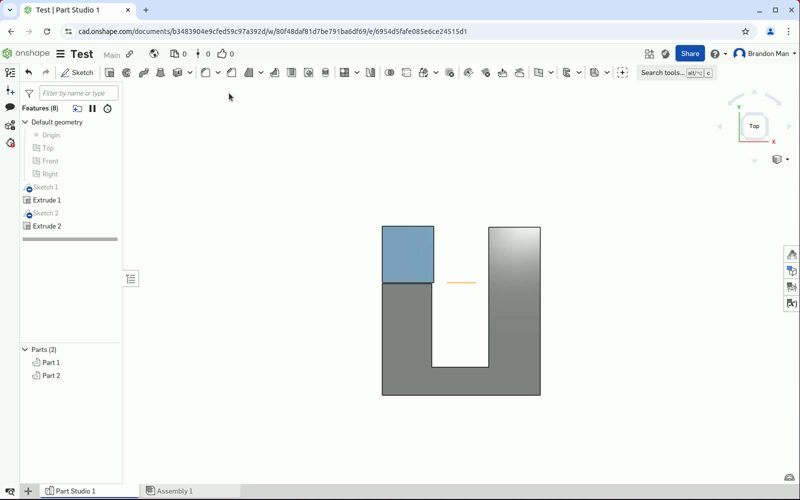
mouse_move(73, 352)
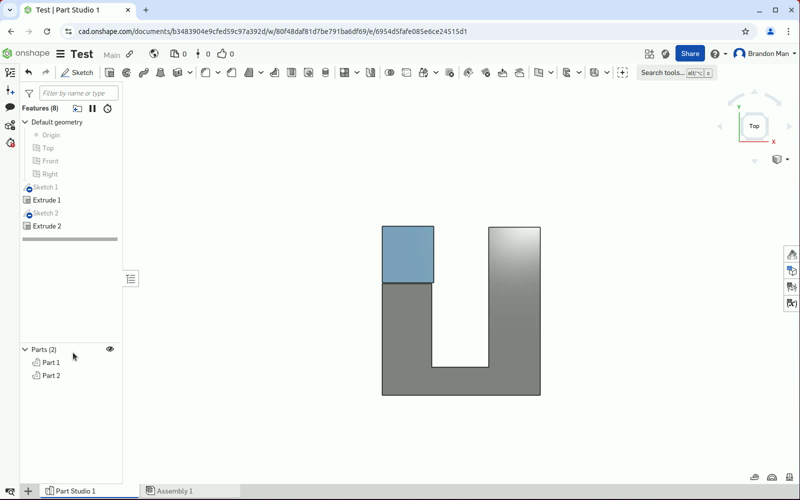
key(y)
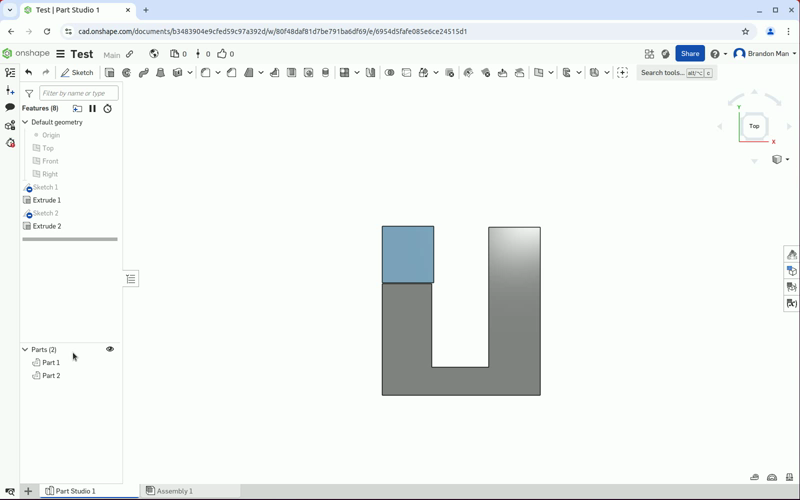
key(shift+p)
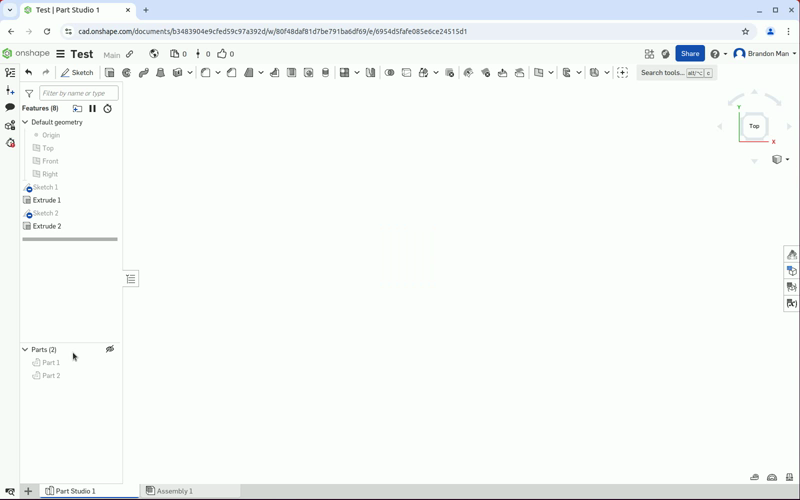
key(space)
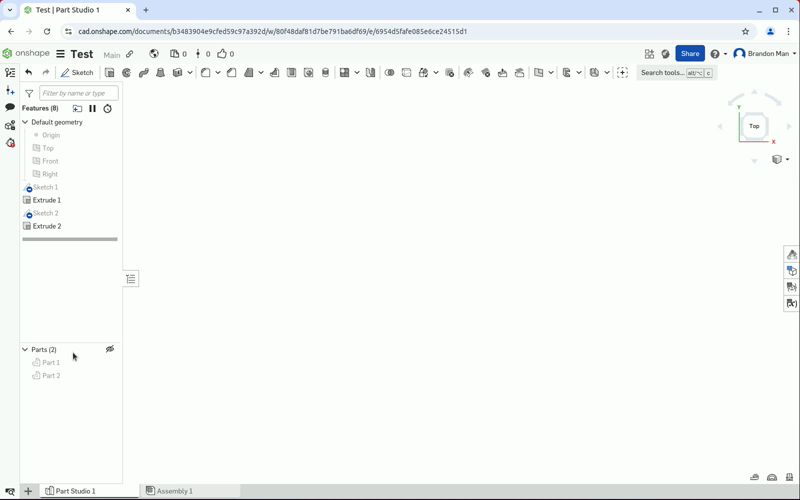
key_down(shift)
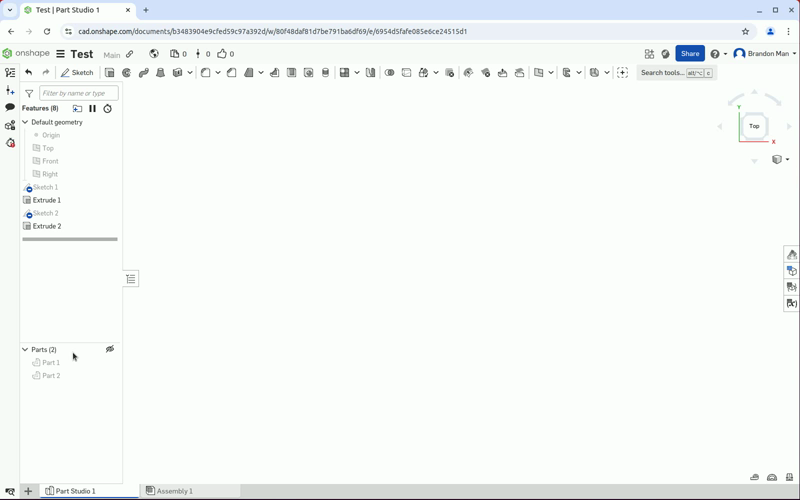
key(up)
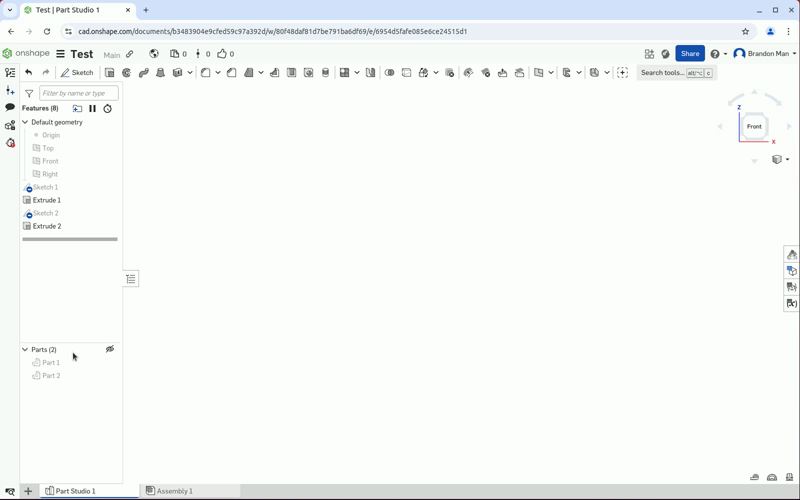
key_up(shift)
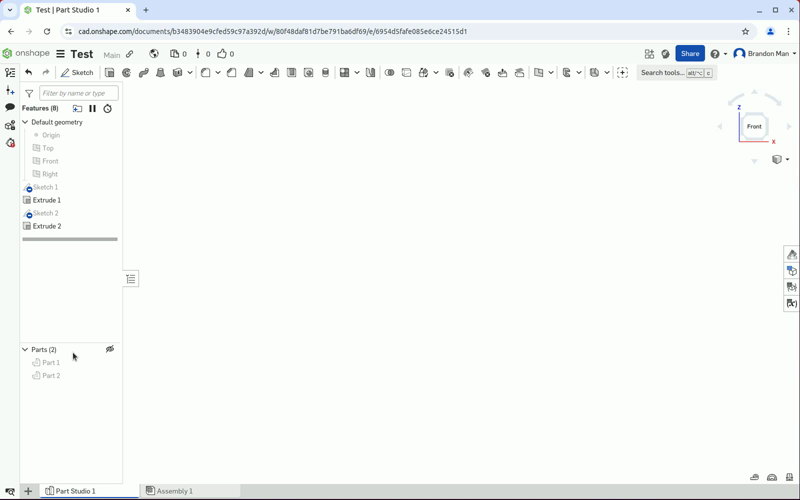
key(space)
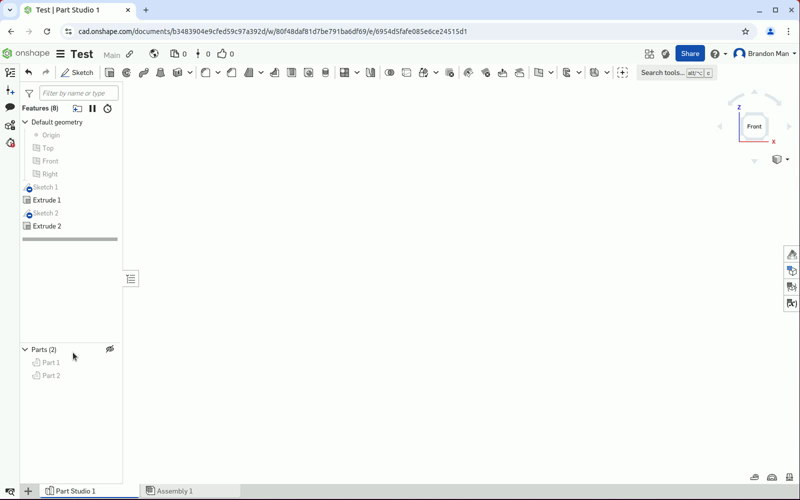
key_down(shift)
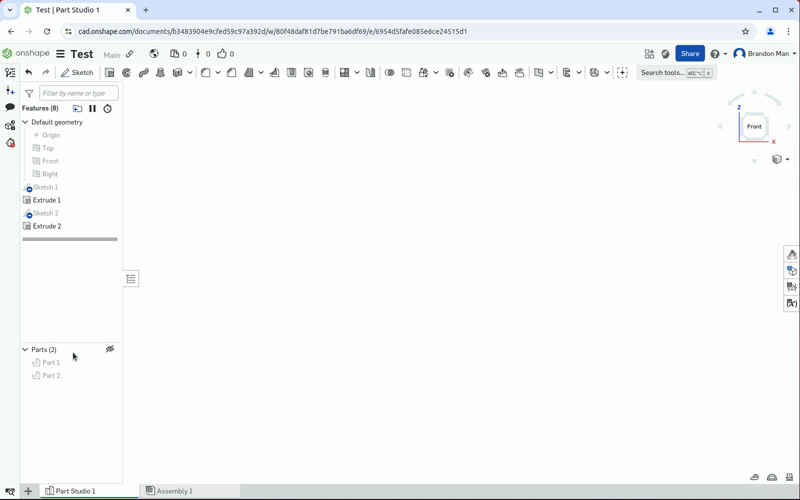
key(left)
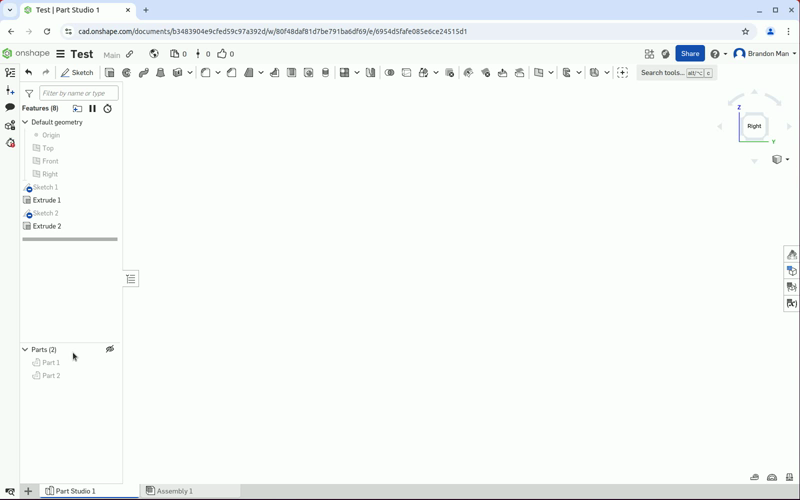
key_up(shift)
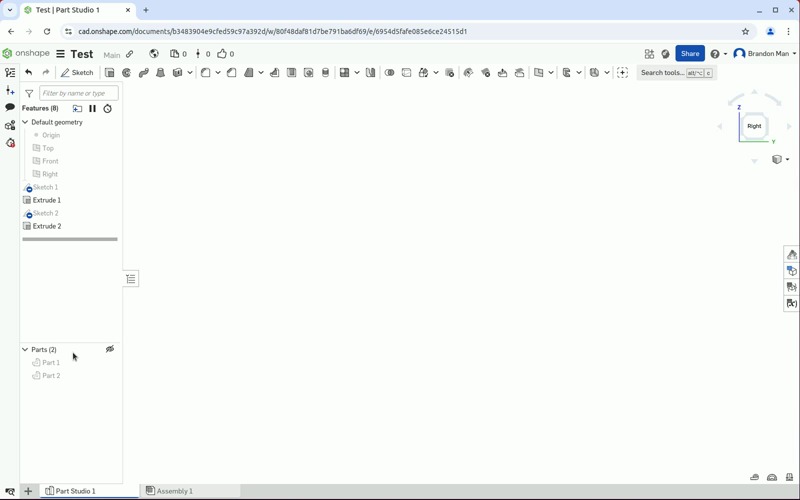
mouse_move(73, 352)
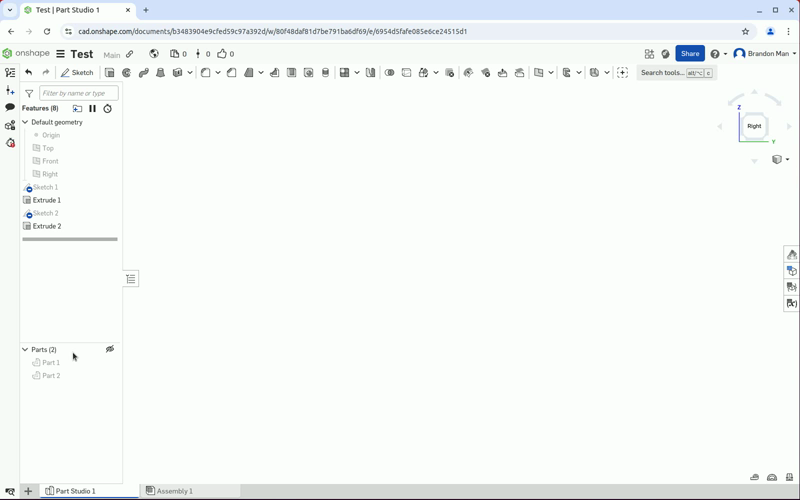
key(shift+y)
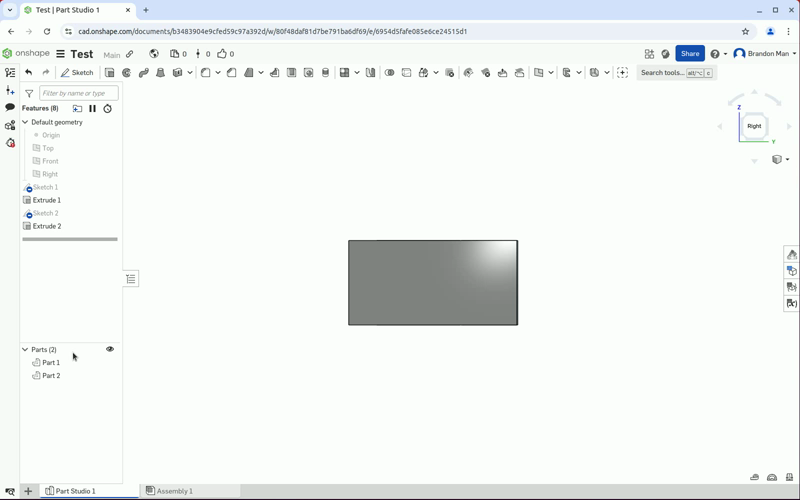
mouse_move(541, 75)
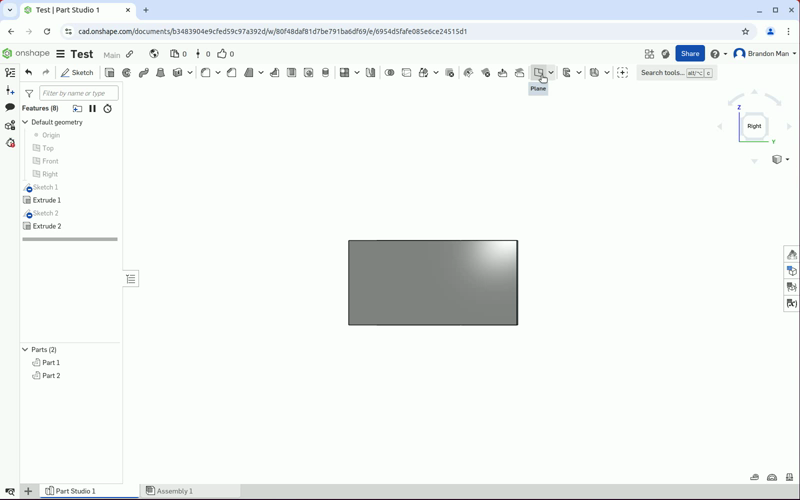
click(541, 75)
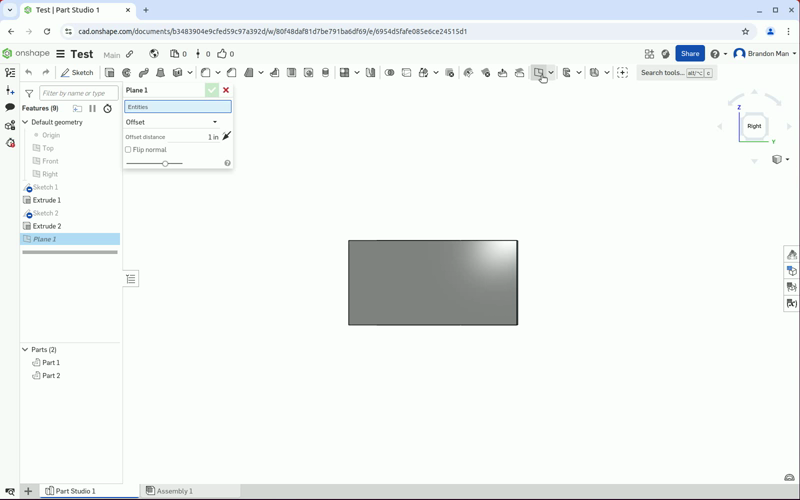
mouse_move(73, 176)
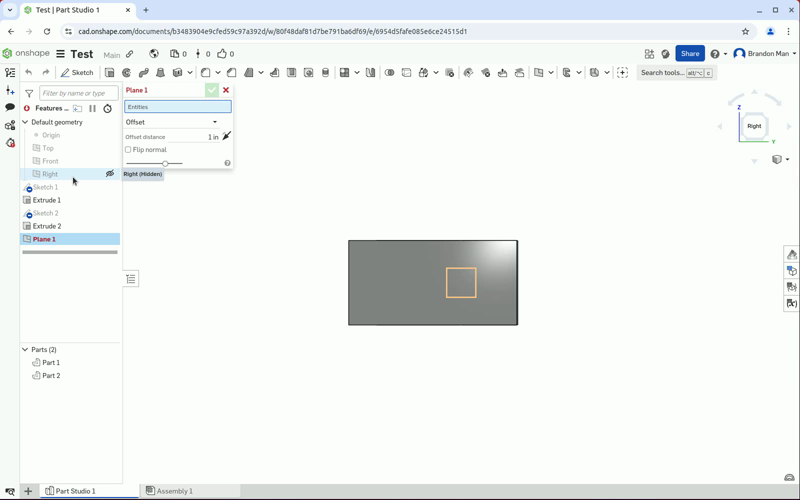
click(73, 176)
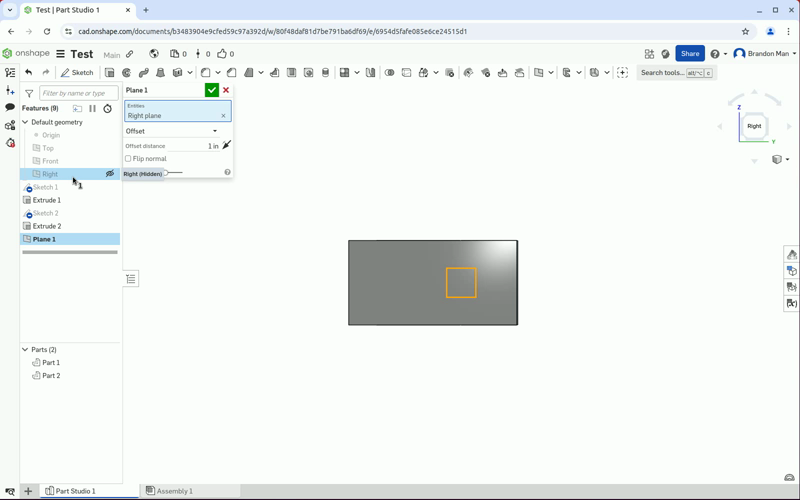
key(tab, 2)
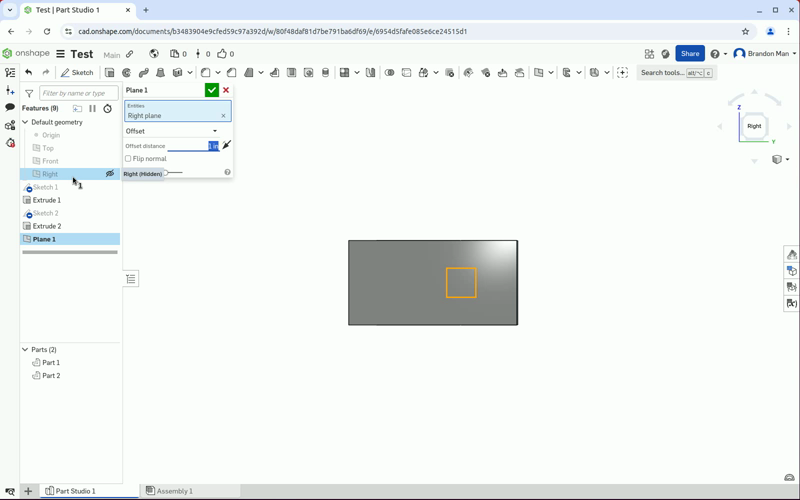
text(16.114)
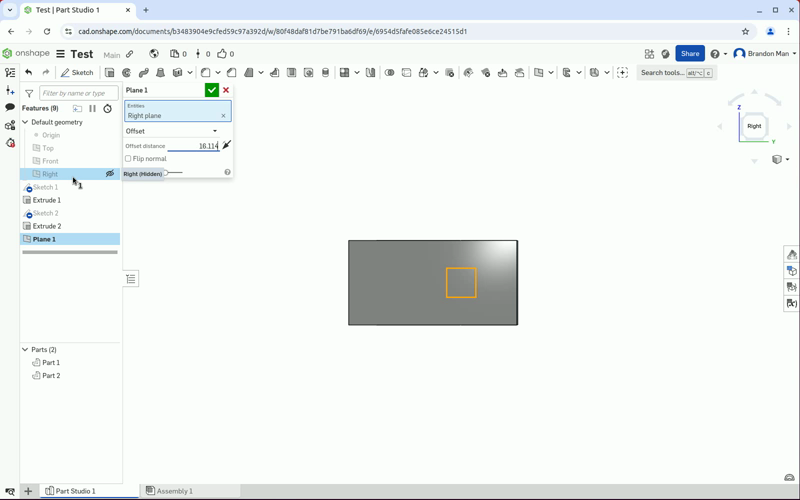
key(enter, 2)
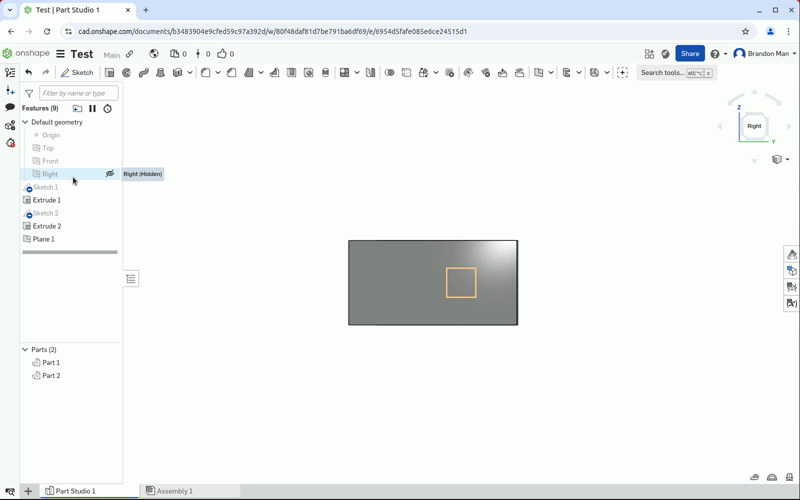
key(shift+s)
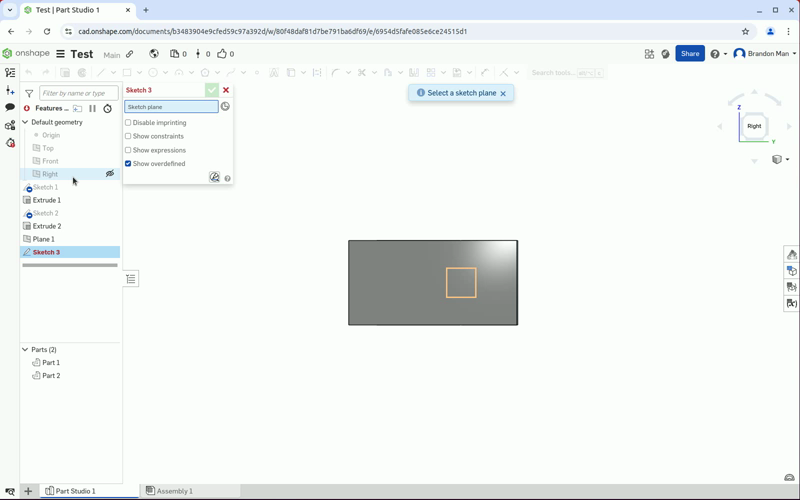
mouse_move(73, 241)
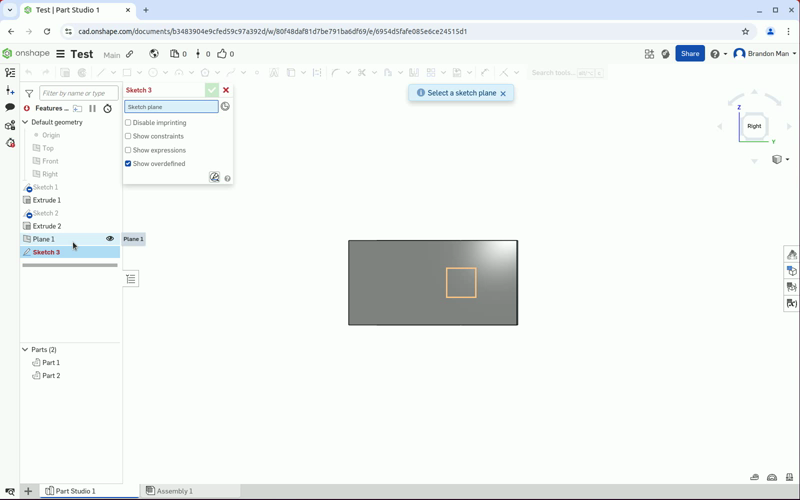
click(73, 241)
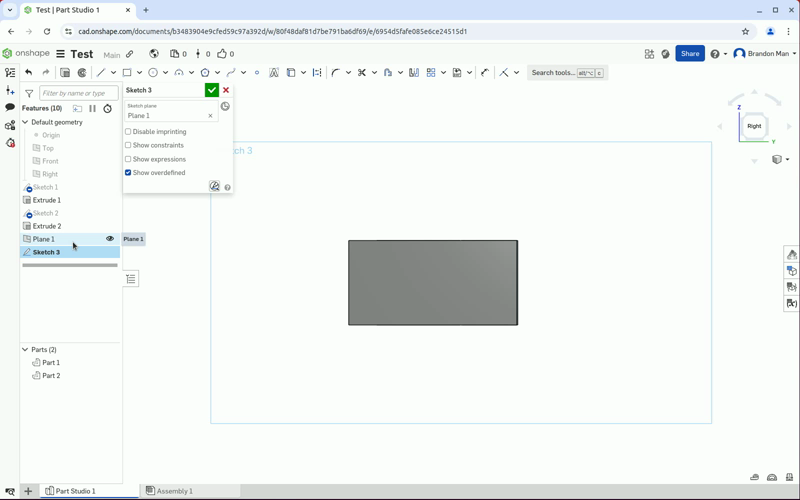
mouse_move(73, 352)
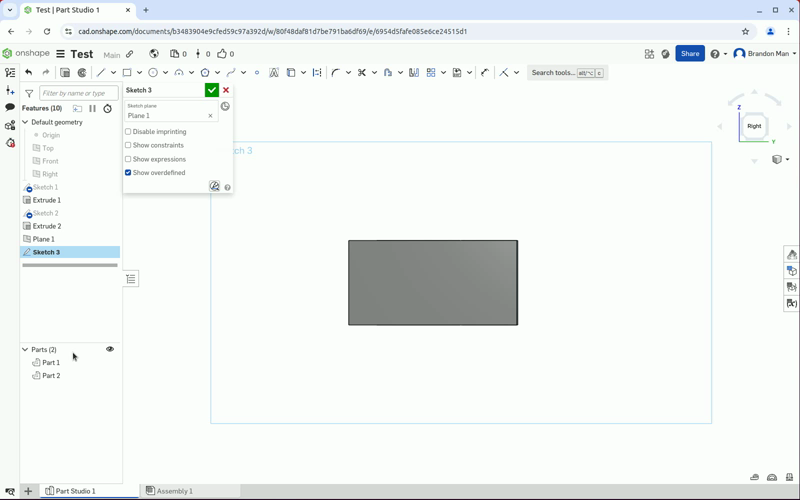
key(y)
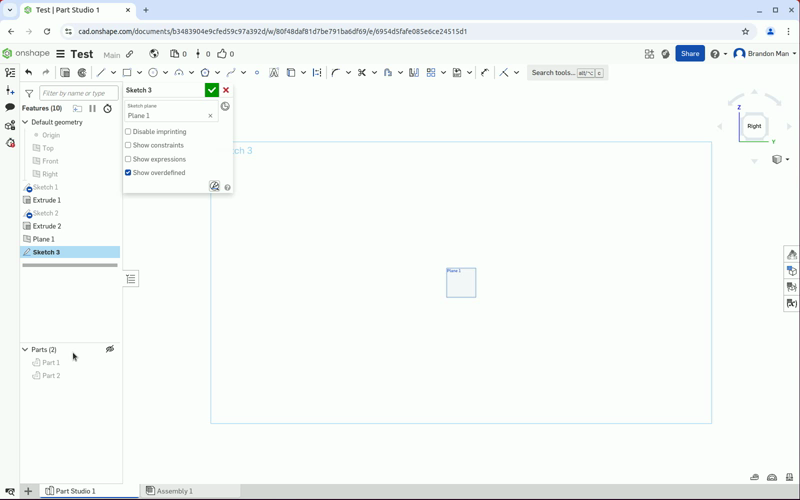
key(c)
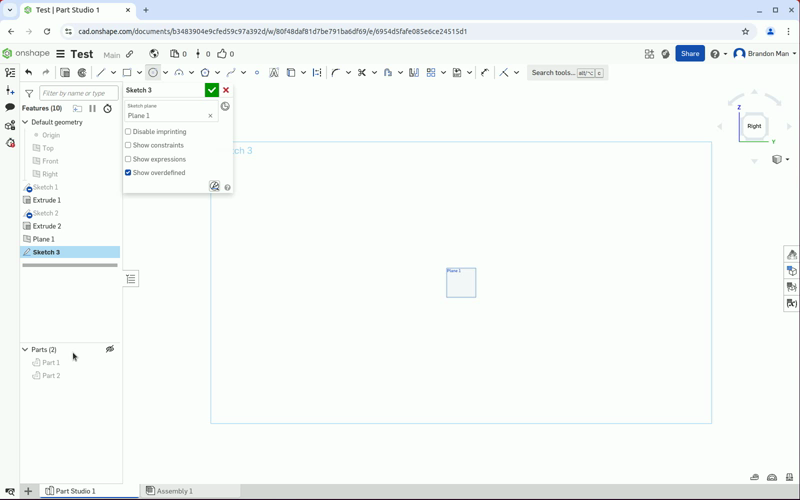
key_down(shift)
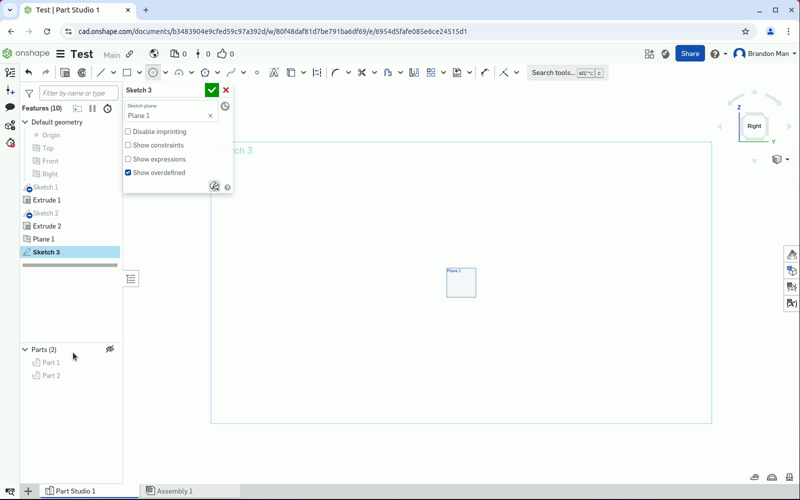
mouse_move(461, 282)
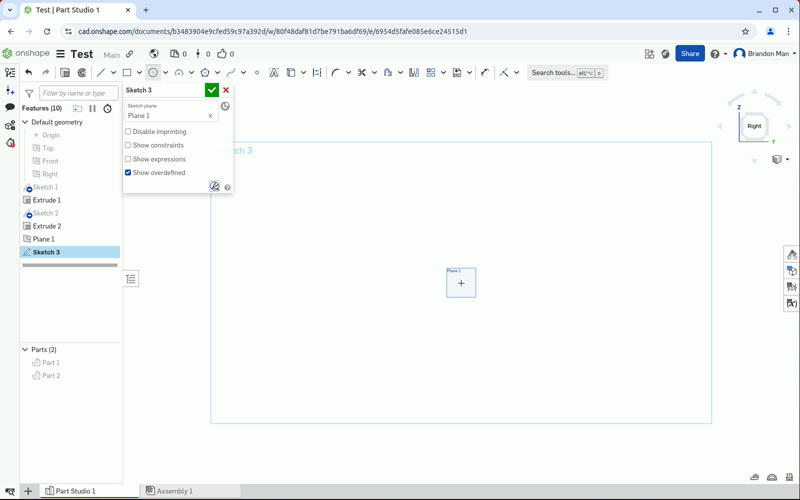
click(461, 282)
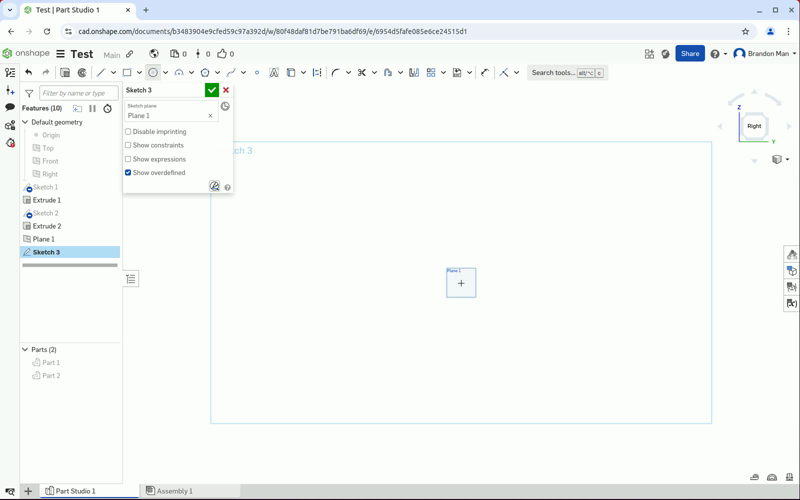
key_up(shift)
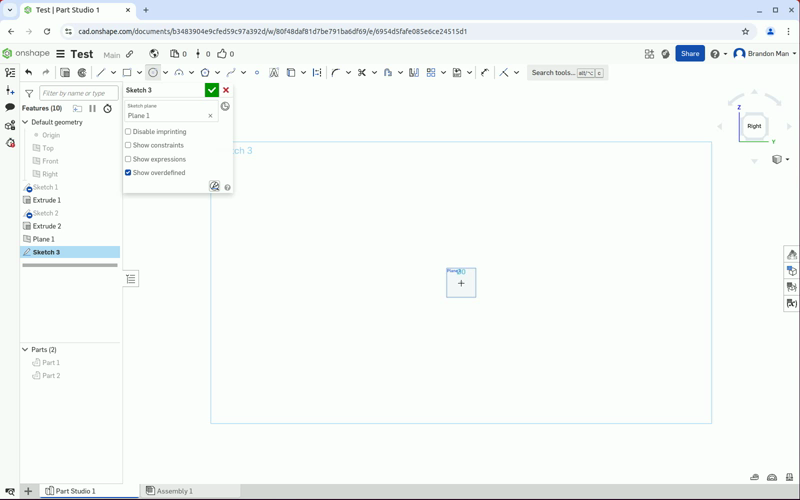
mouse_move(476, 282)
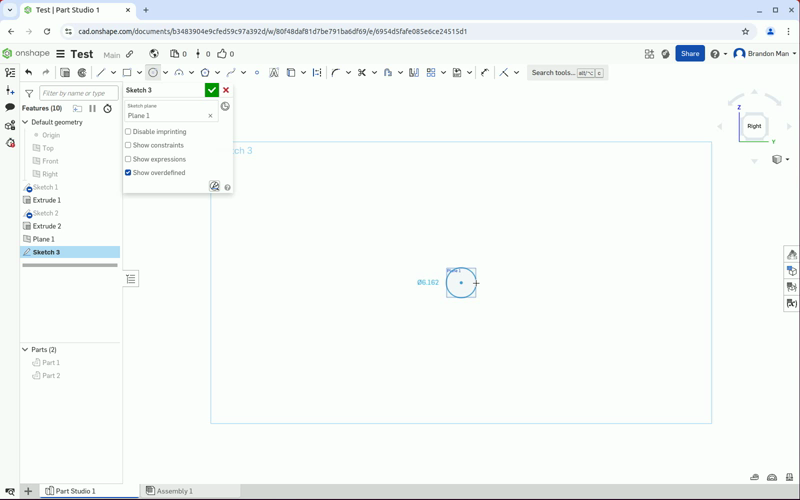
click(476, 282)
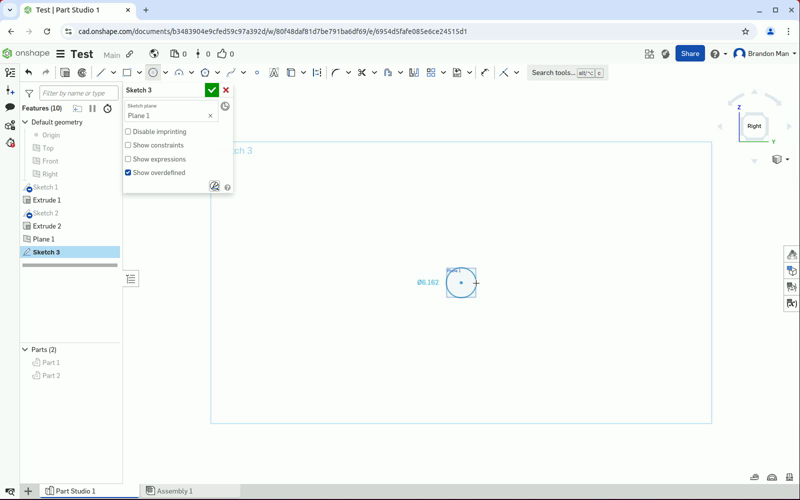
key(esc)
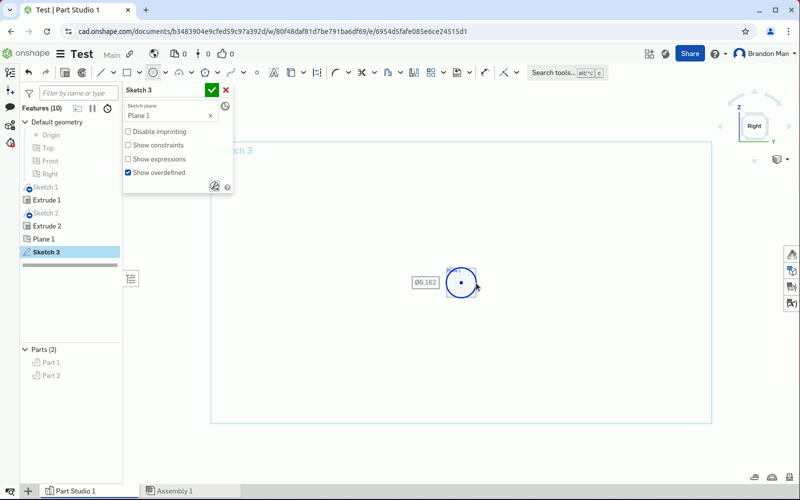
mouse_move(454, 293)
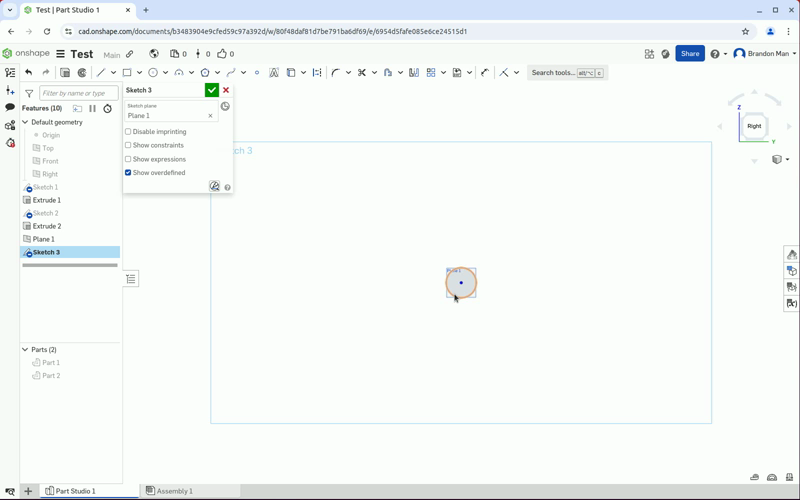
scroll(6)
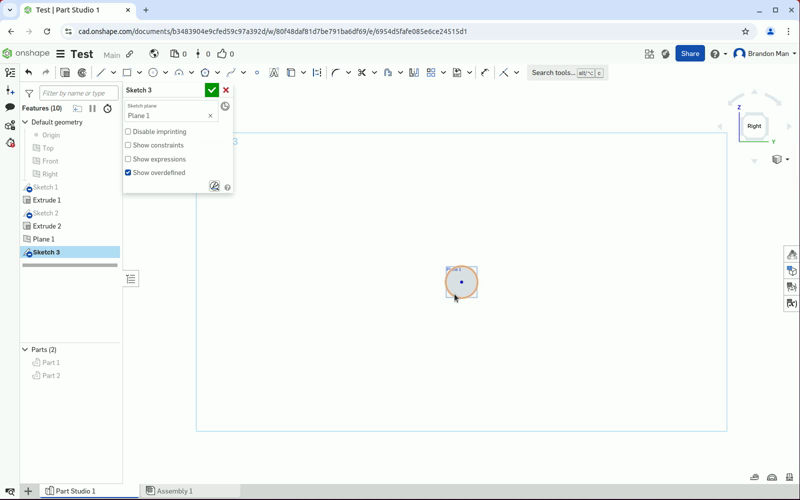
scroll(6)
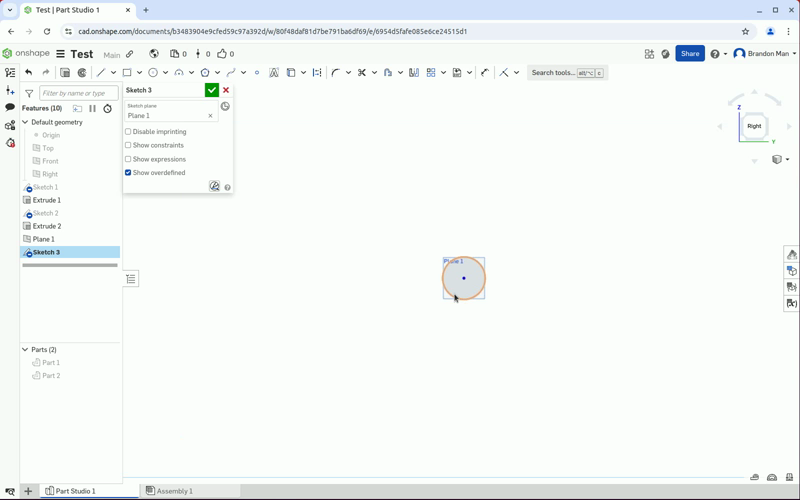
scroll(6)
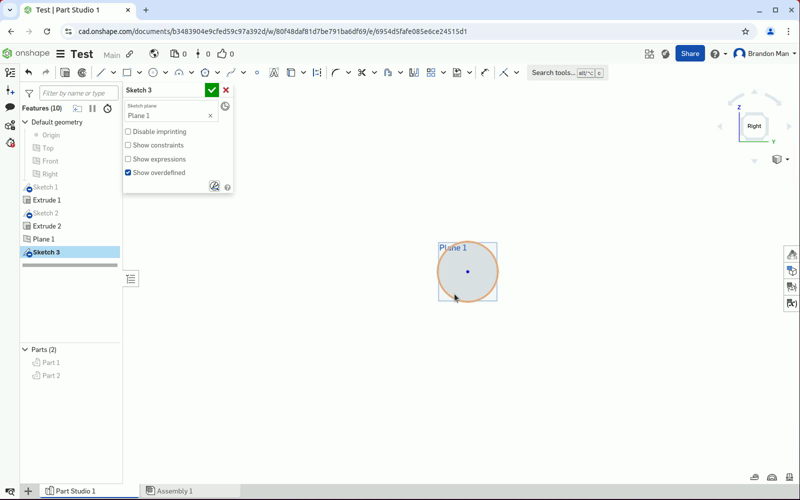
scroll(6)
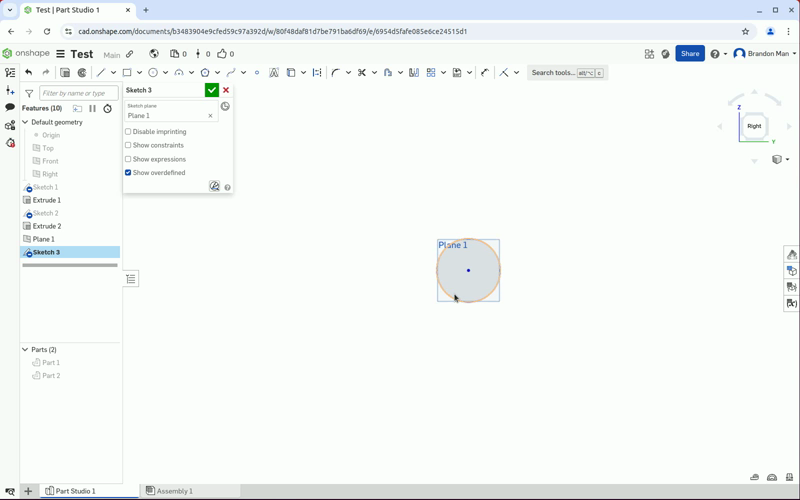
scroll(6)
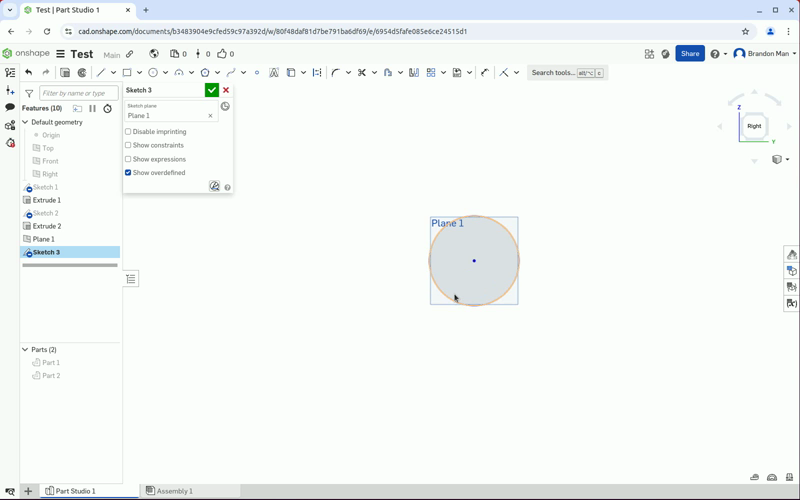
scroll(6)
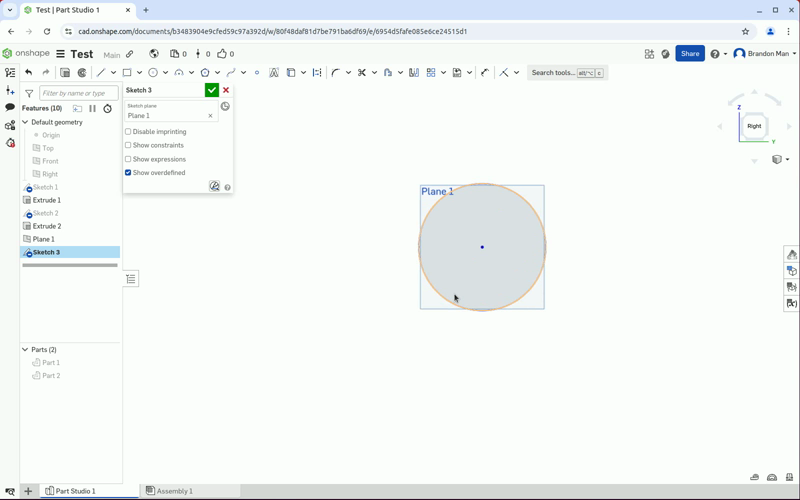
scroll(6)
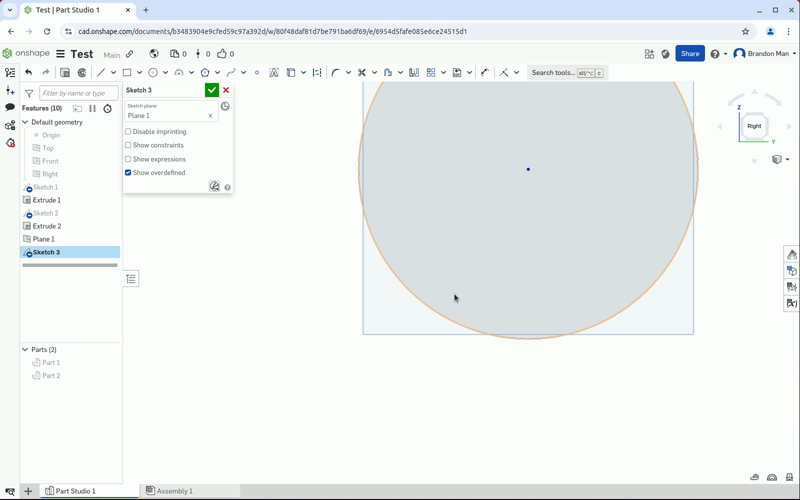
click(454, 293)
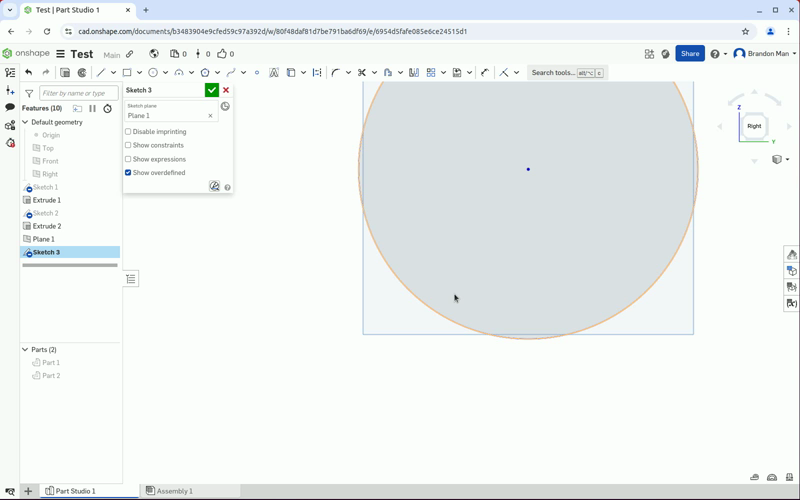
scroll(-6)
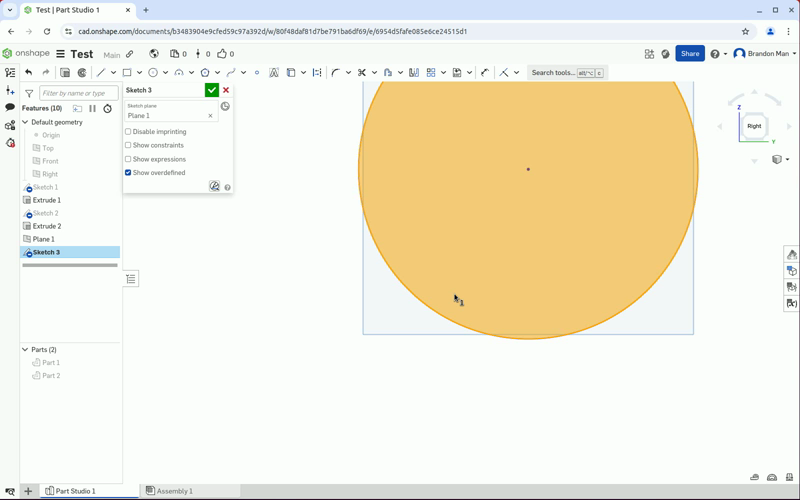
scroll(-6)
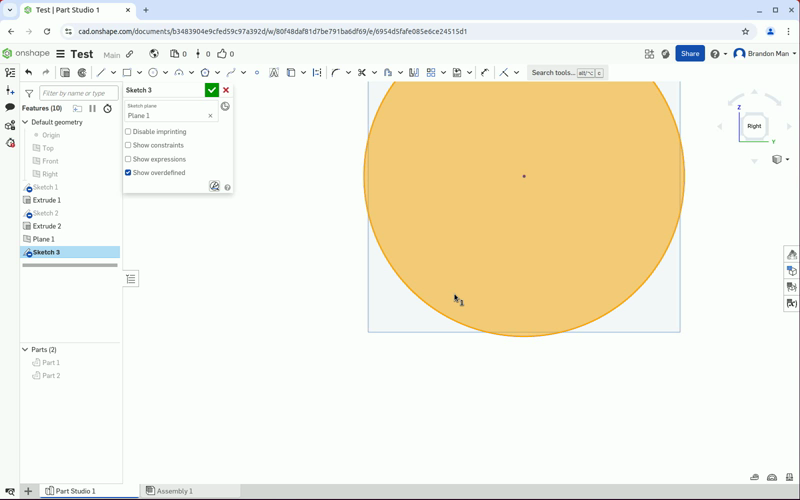
scroll(-6)
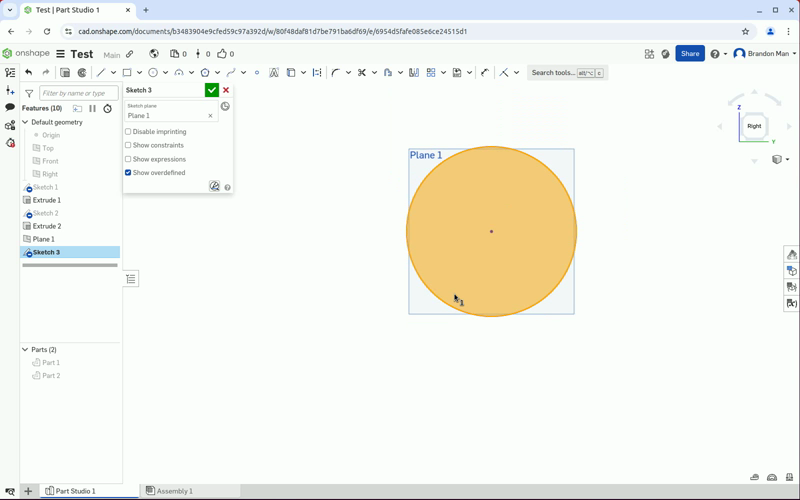
scroll(-6)
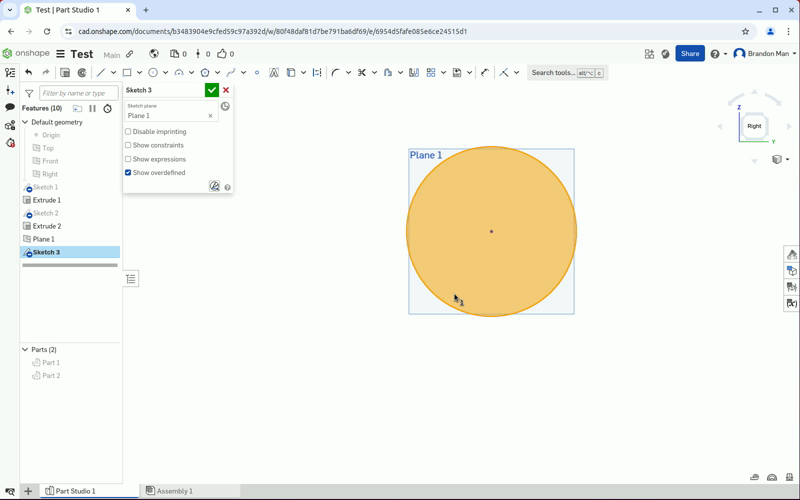
scroll(-6)
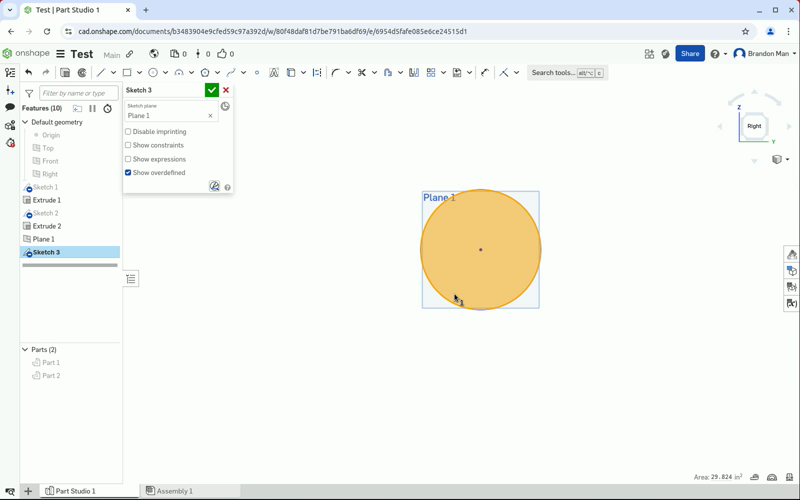
scroll(-6)
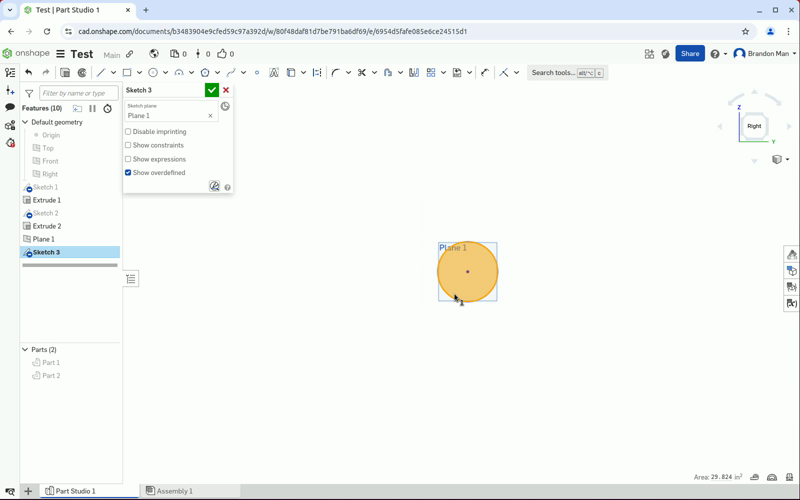
scroll(-6)
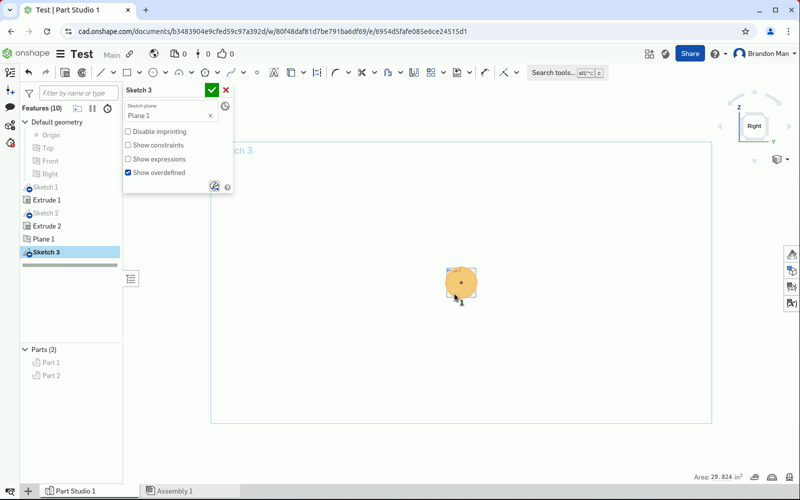
mouse_move(73, 352)
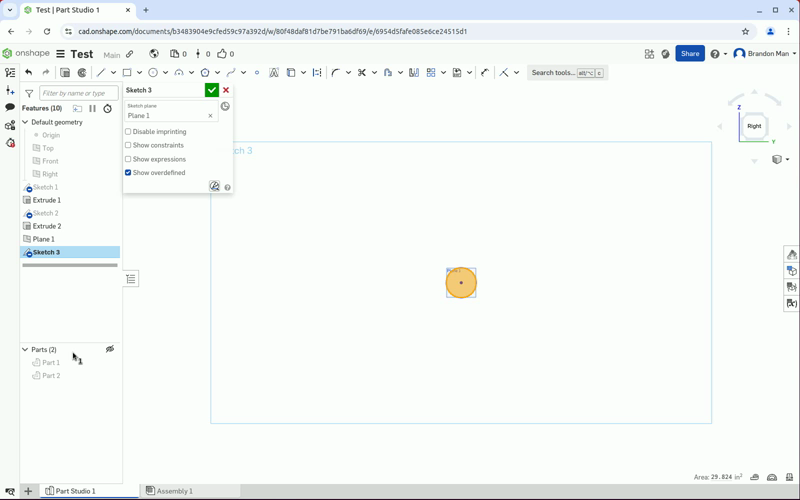
key(shift+y)
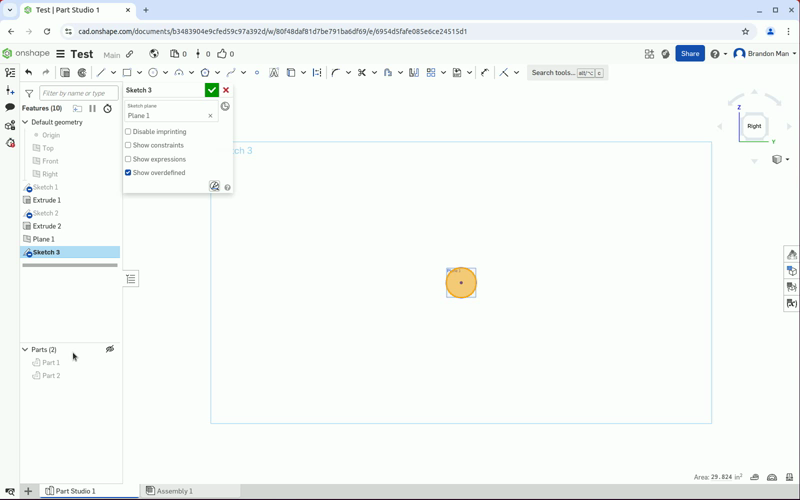
key(shift+e)
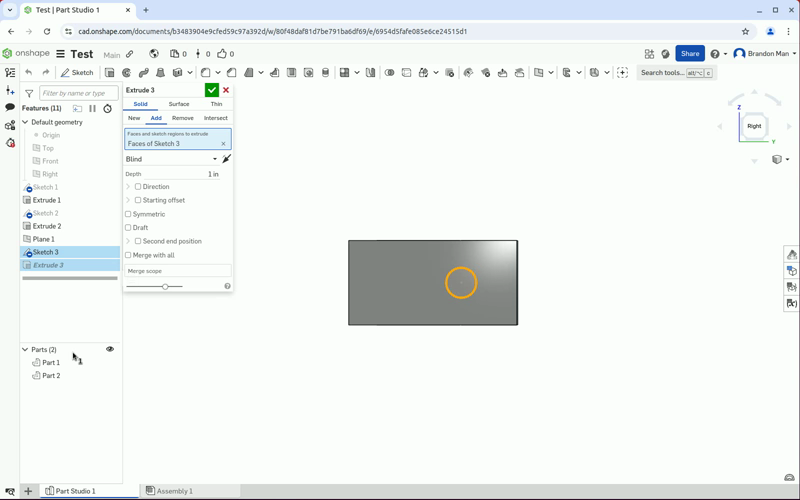
mouse_move(143, 106)
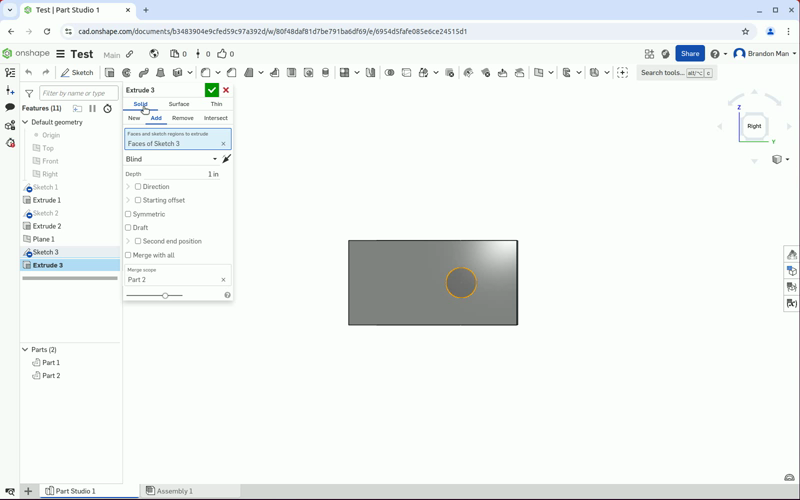
click(143, 106)
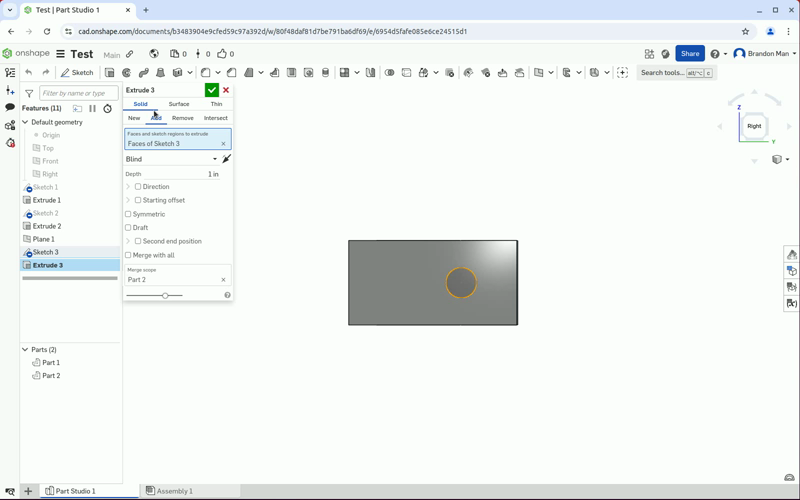
mouse_move(186, 120)
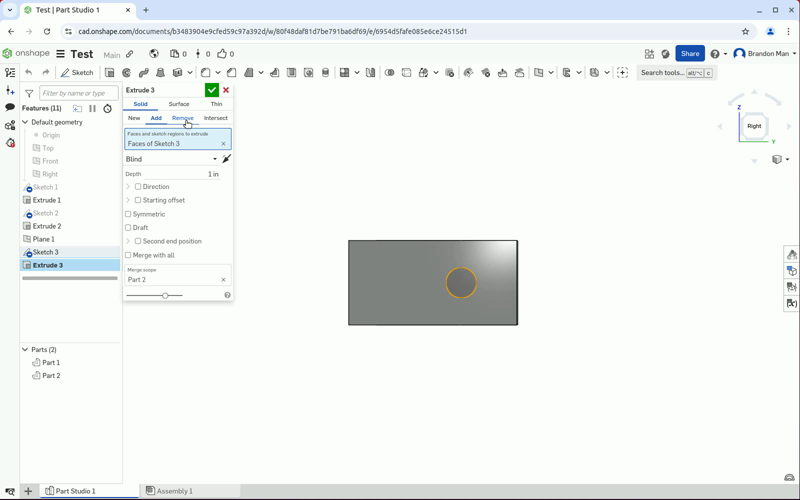
click(186, 120)
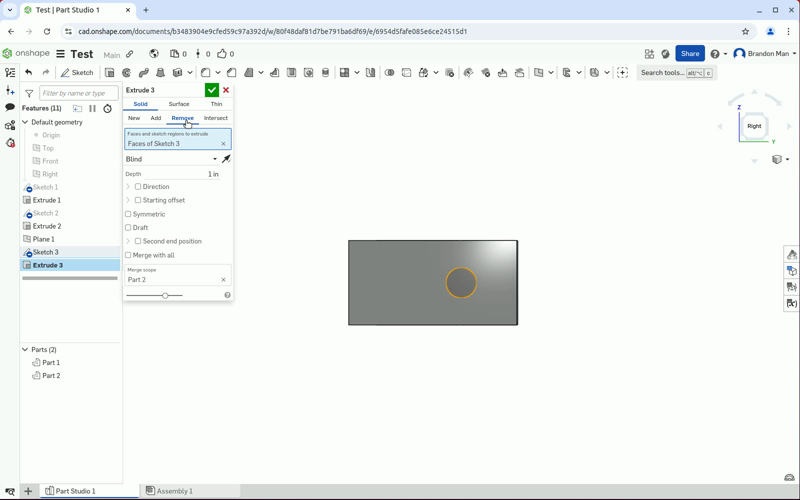
key(tab, 4)
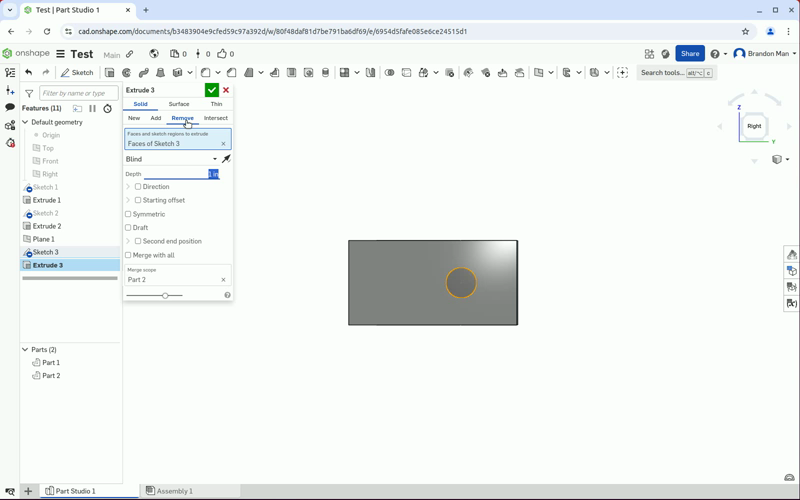
text(30.811)
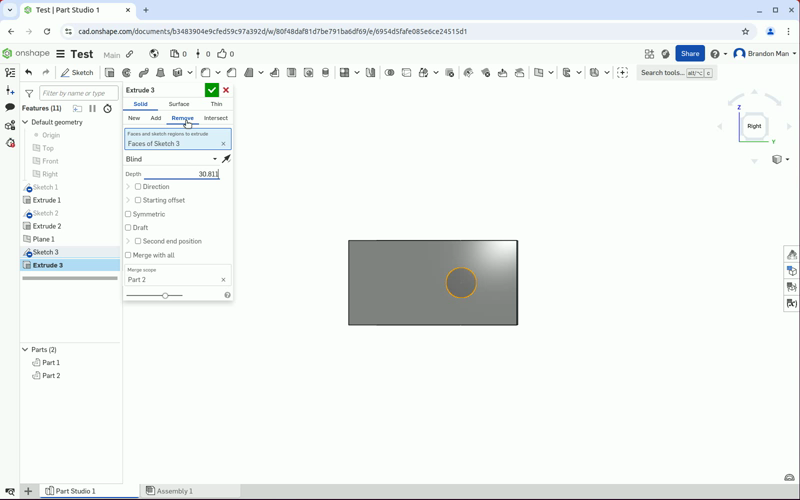
key(tab, 6)
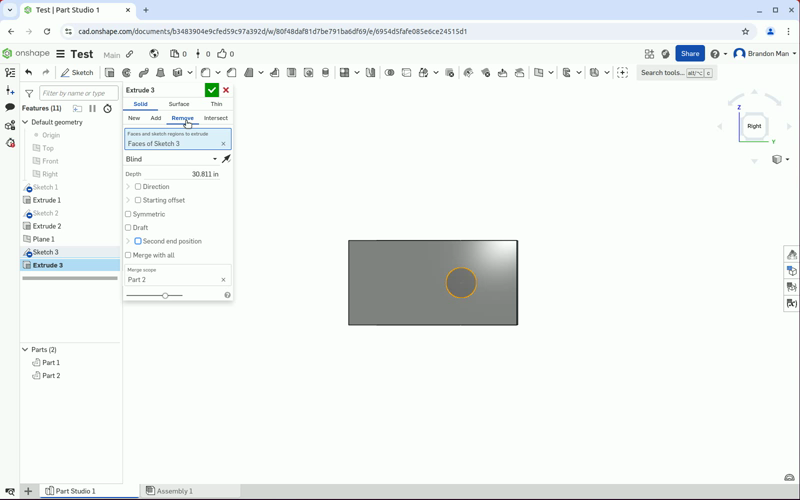
key(space)
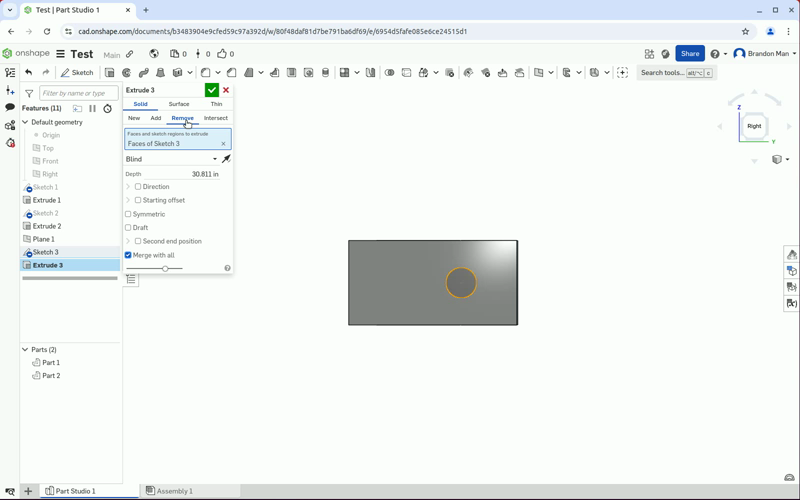
key(enter)
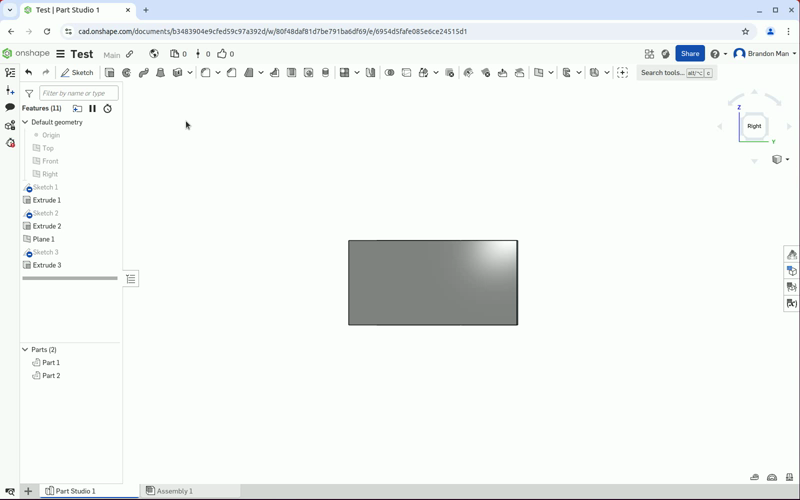
key(shift+h)
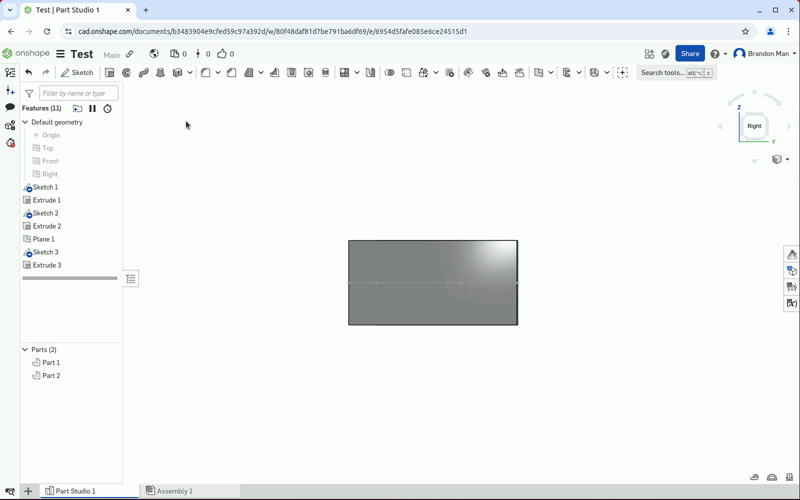
key(shift+h)
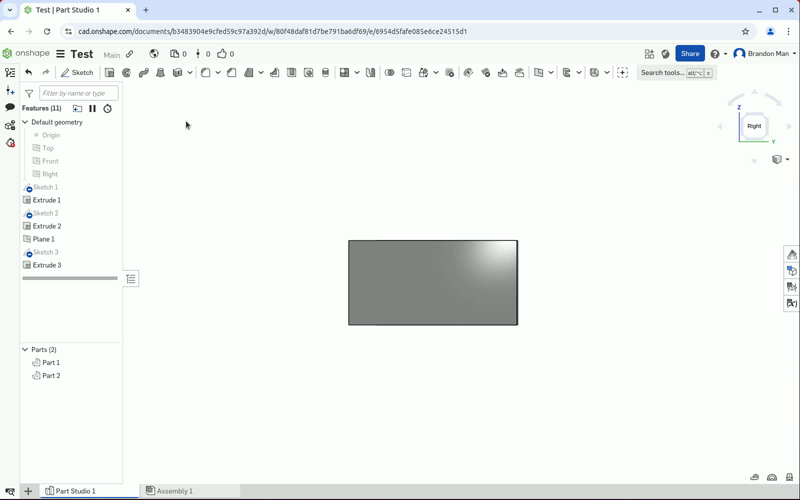
mouse_move(73, 189)
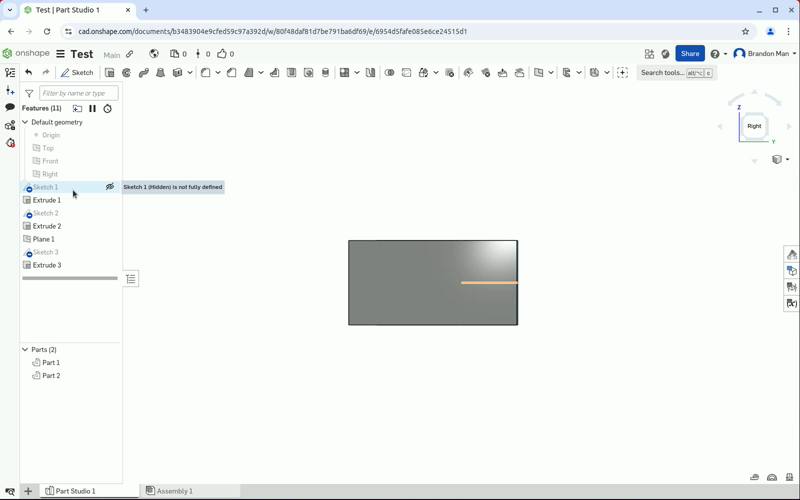
click(73, 189)
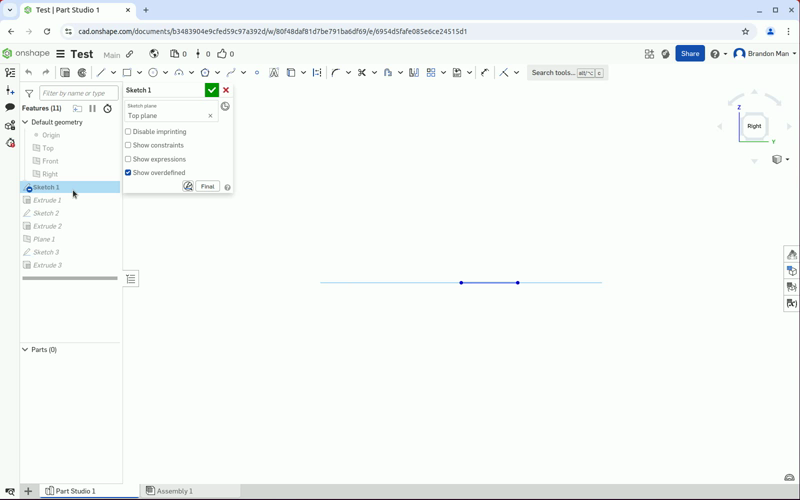
mouse_move(229, 92)
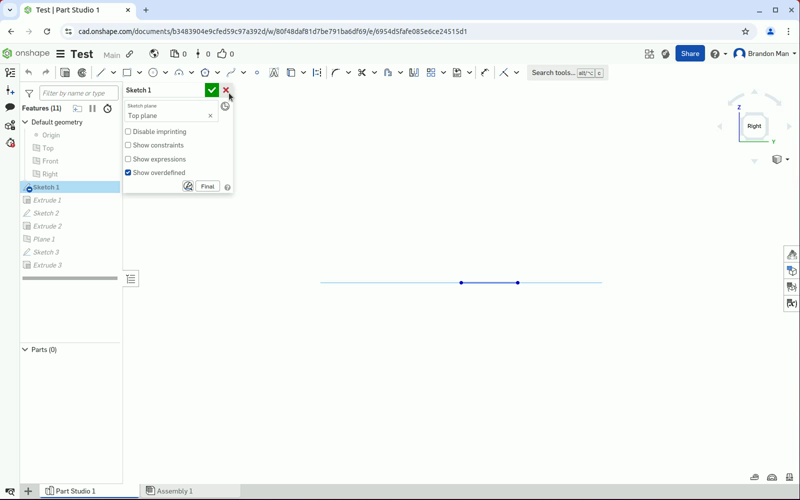
click(229, 92)
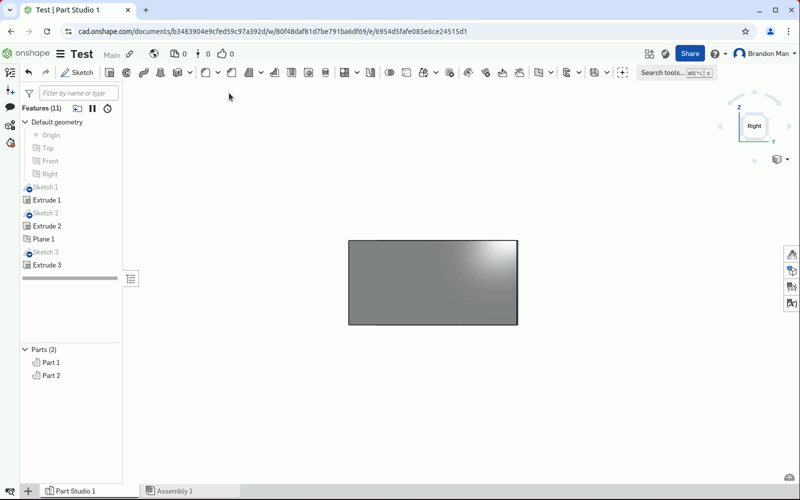
mouse_move(73, 352)
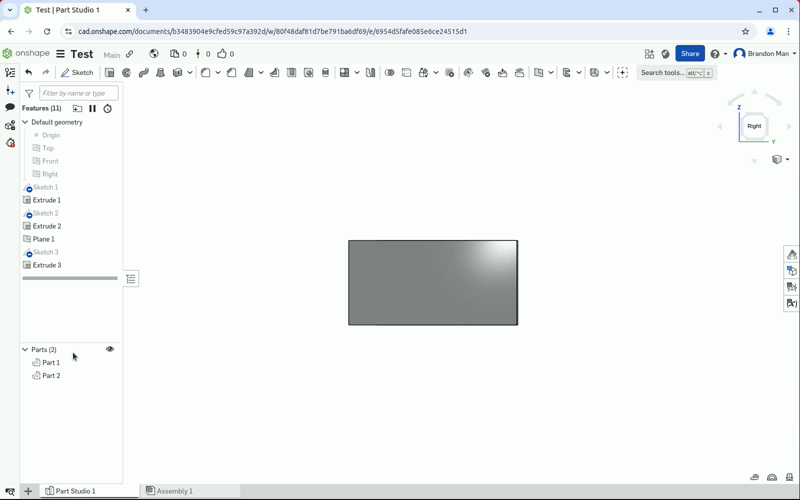
key(y)
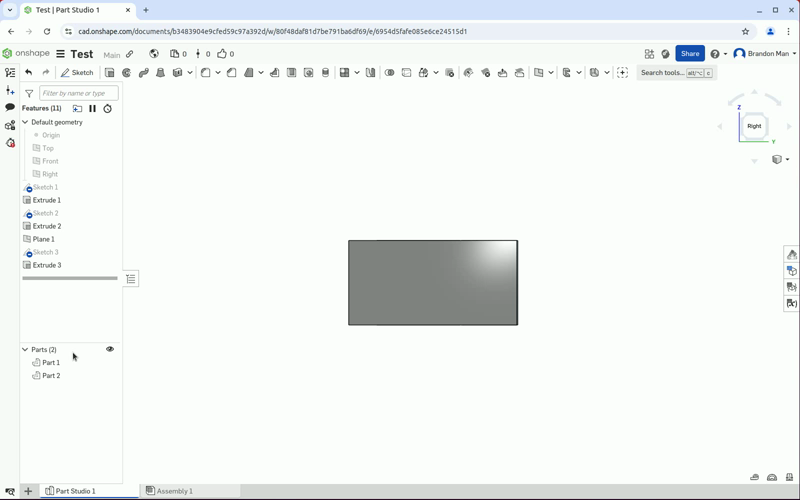
key(shift+p)
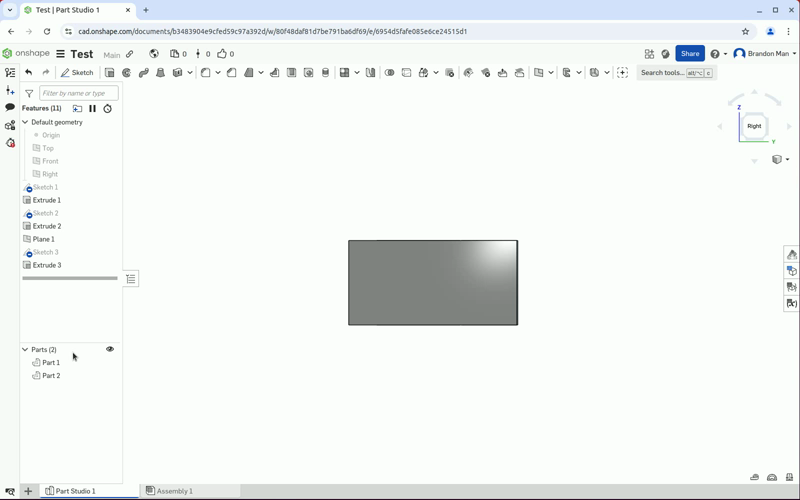
key(space)
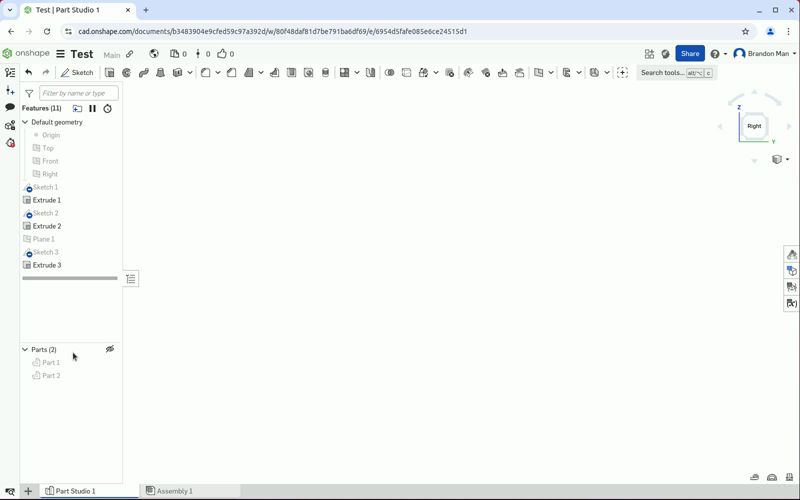
key_down(shift)
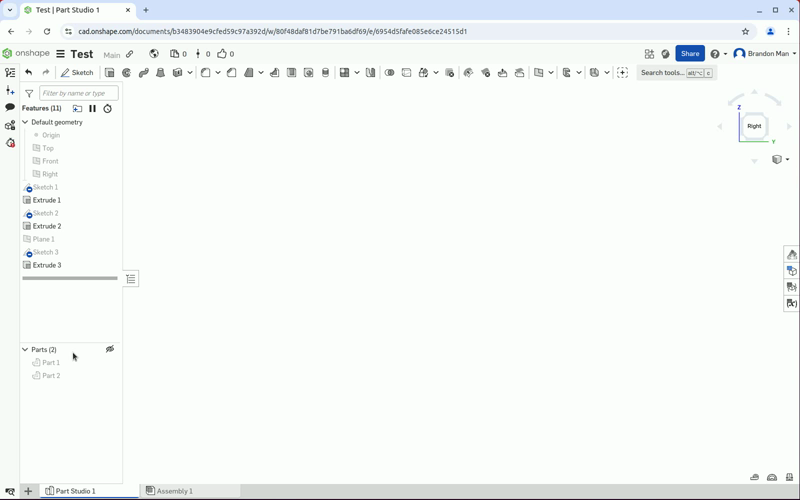
key(right)
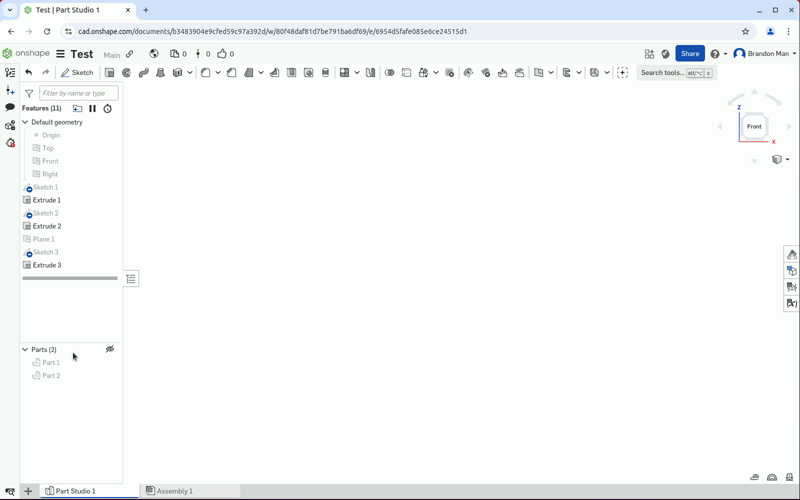
key_up(shift)
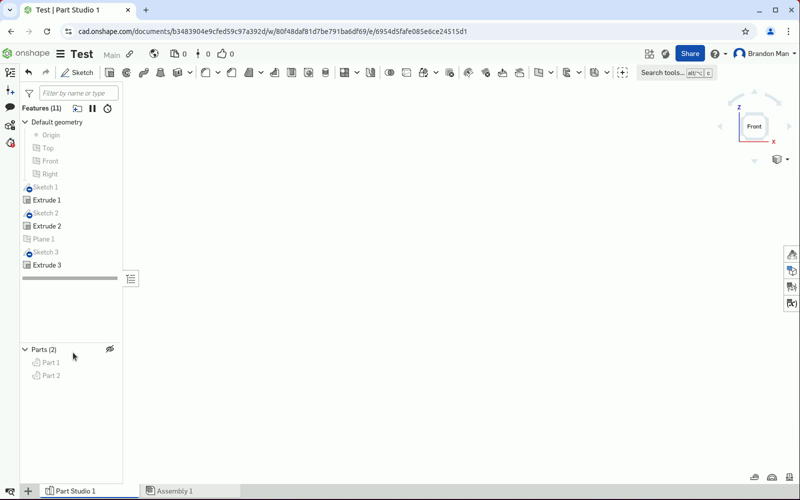
mouse_move(73, 352)
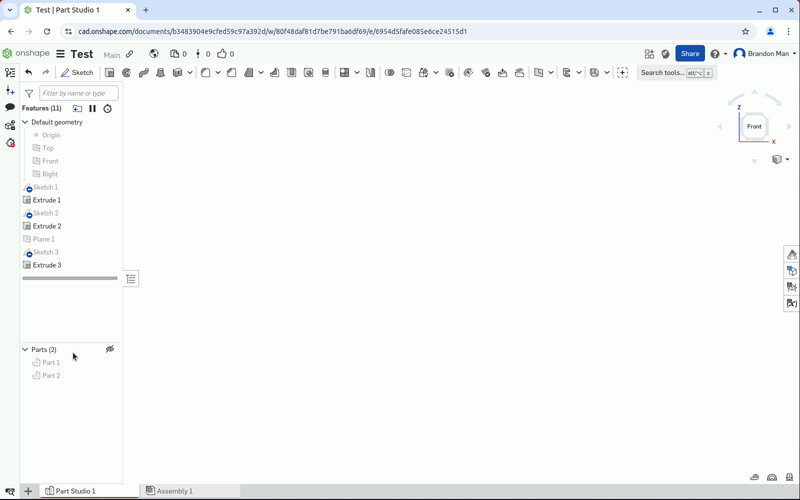
key(shift+y)
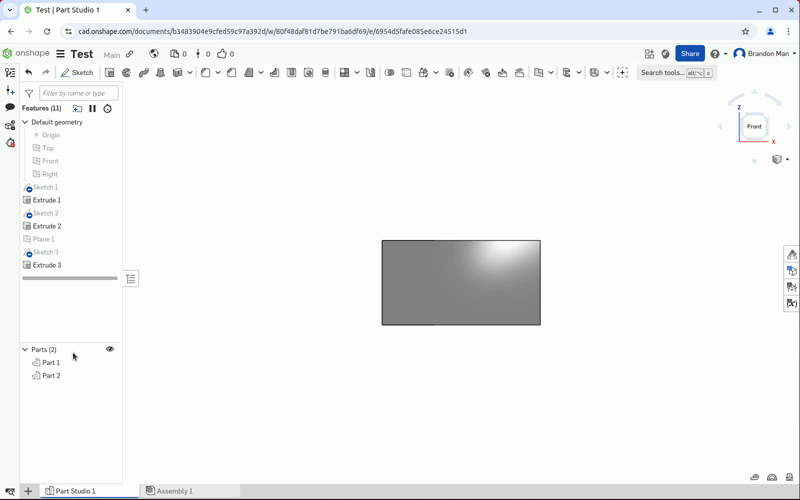
mouse_move(541, 75)
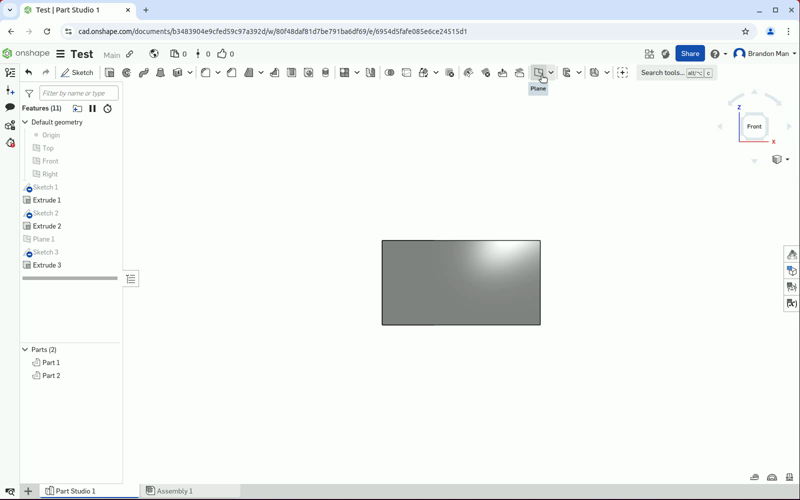
click(541, 75)
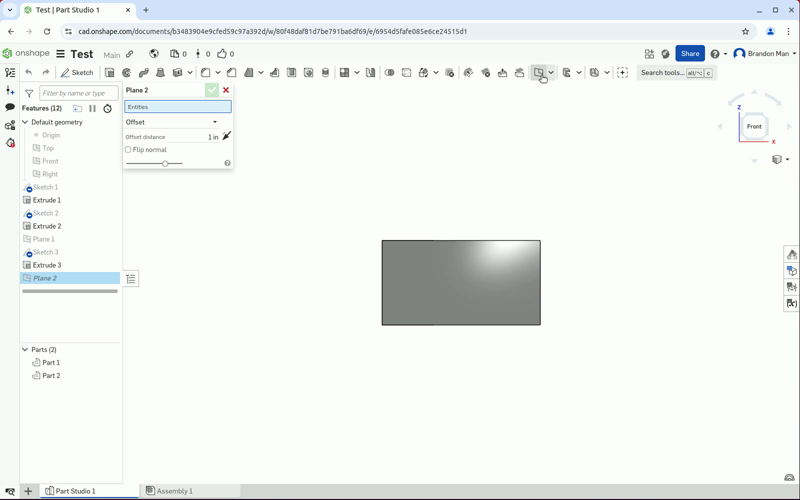
mouse_move(73, 163)
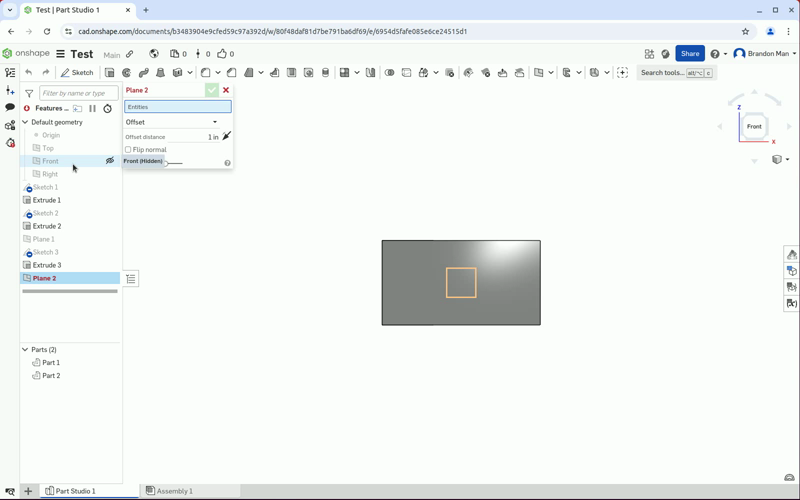
click(73, 163)
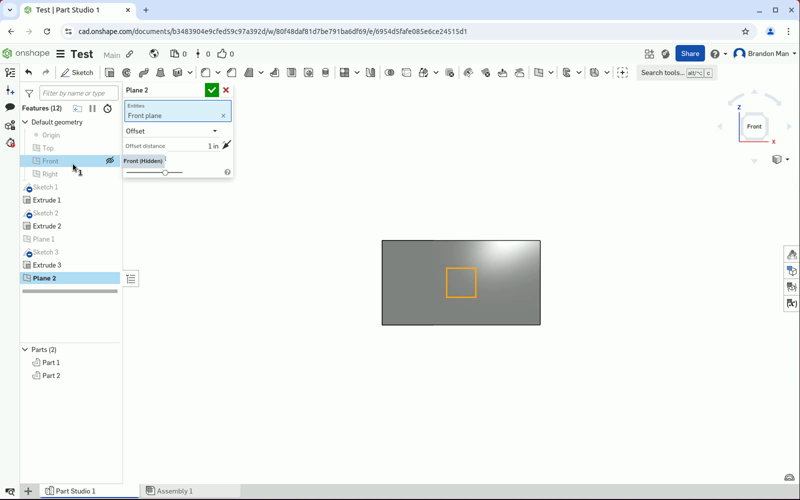
key(tab, 2)
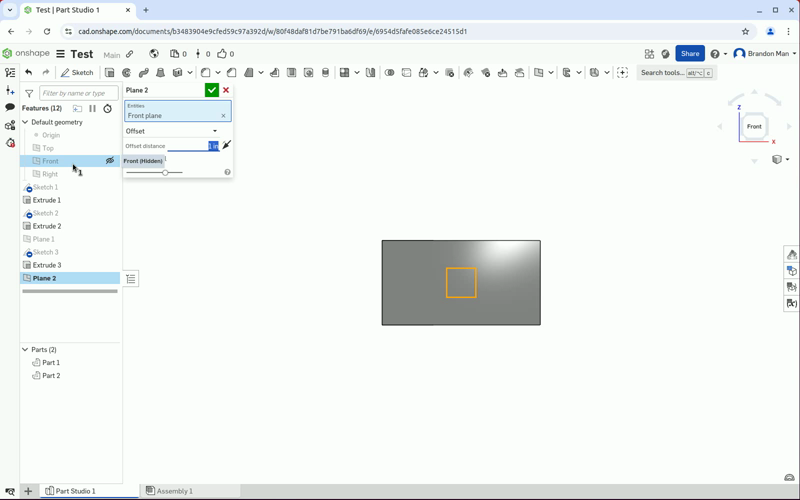
text(23.108)
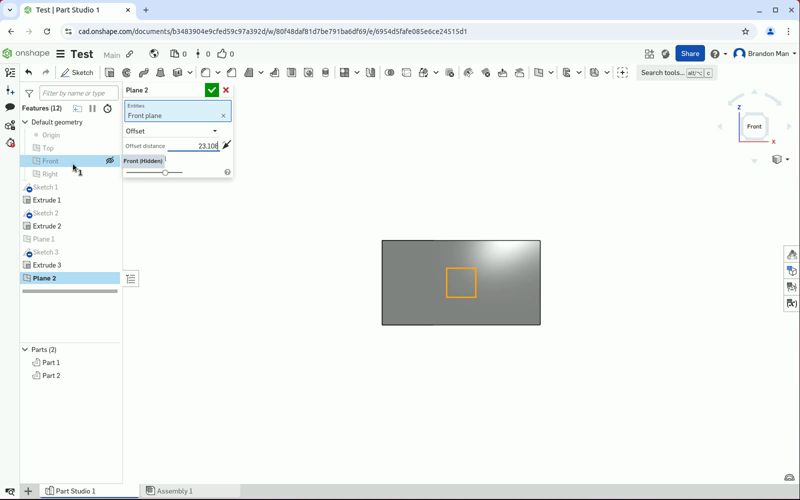
key(enter, 2)
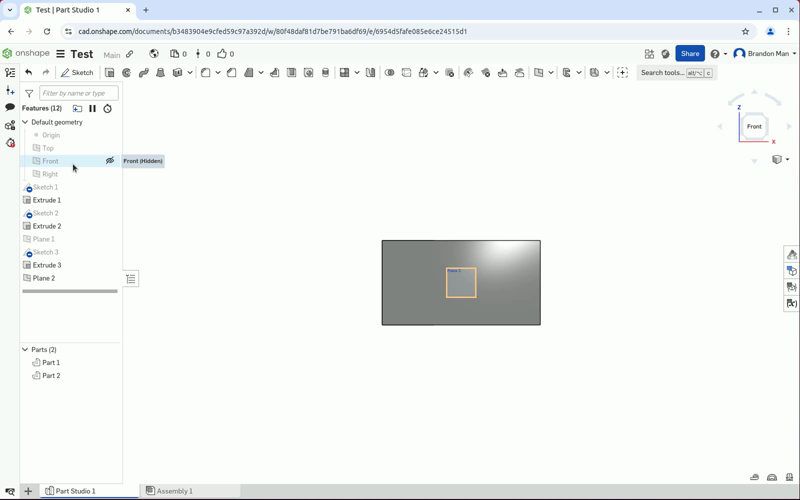
key(shift+s)
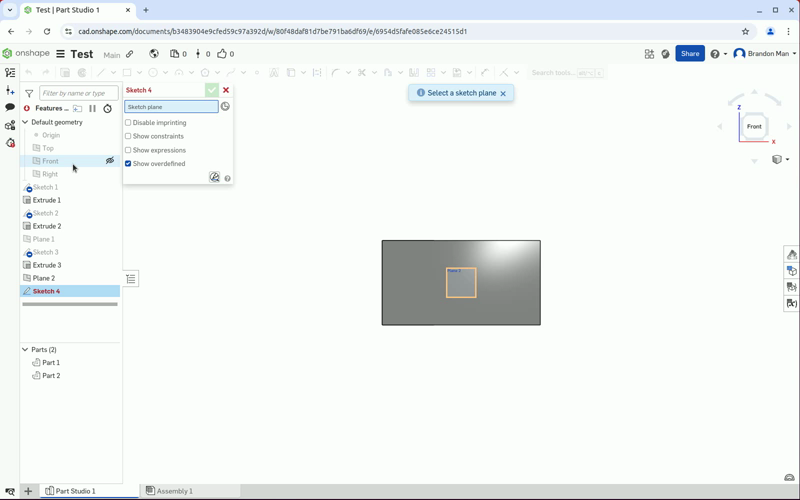
mouse_move(73, 280)
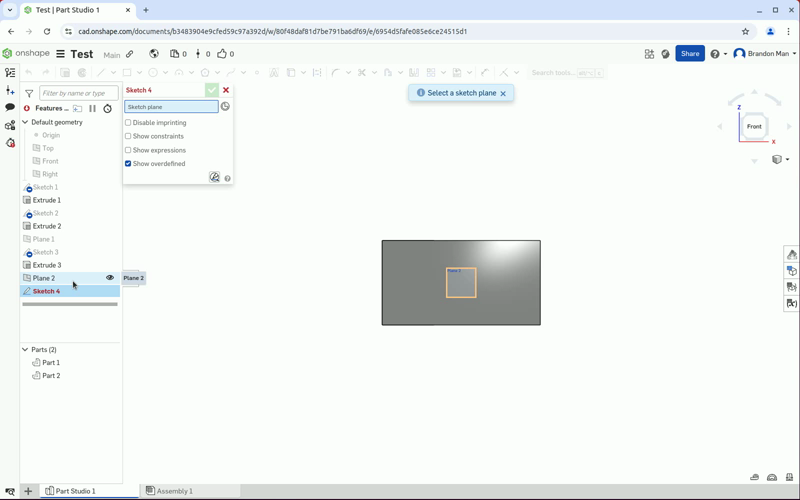
click(73, 280)
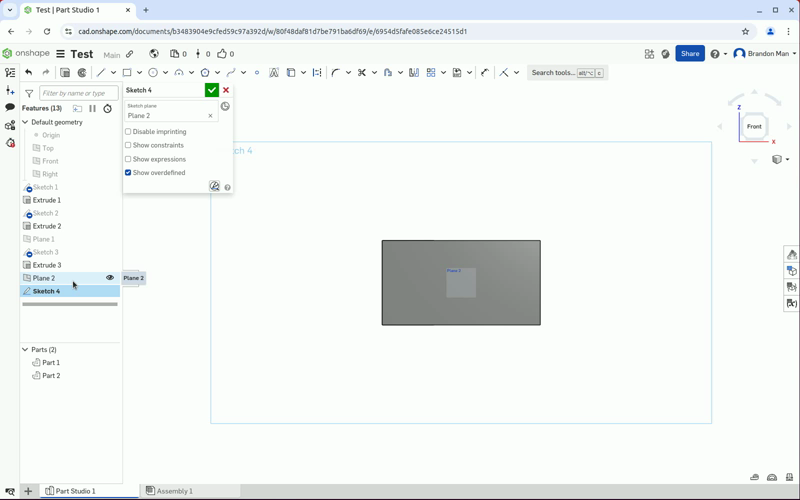
mouse_move(73, 352)
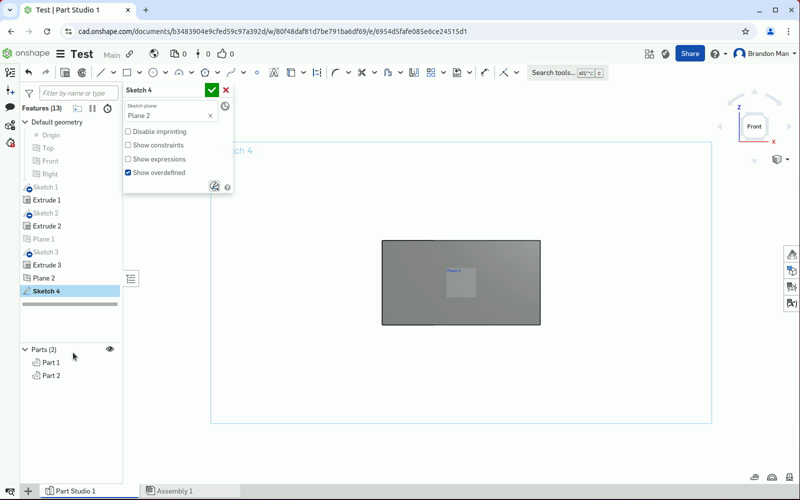
key(y)
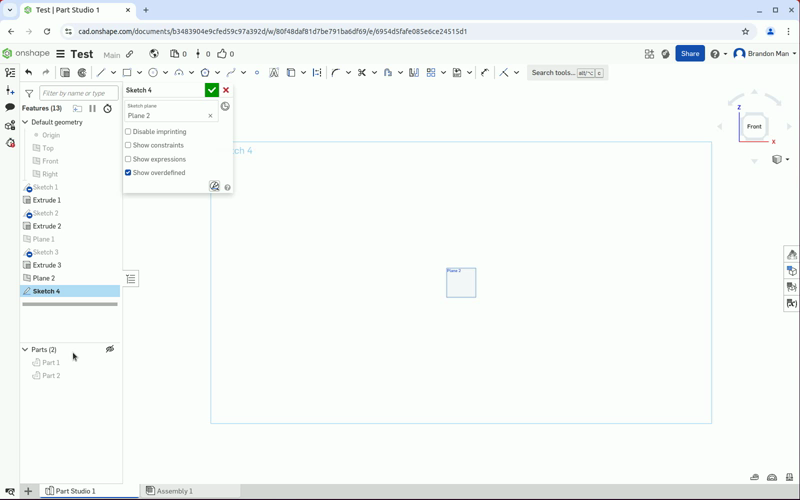
key(c)
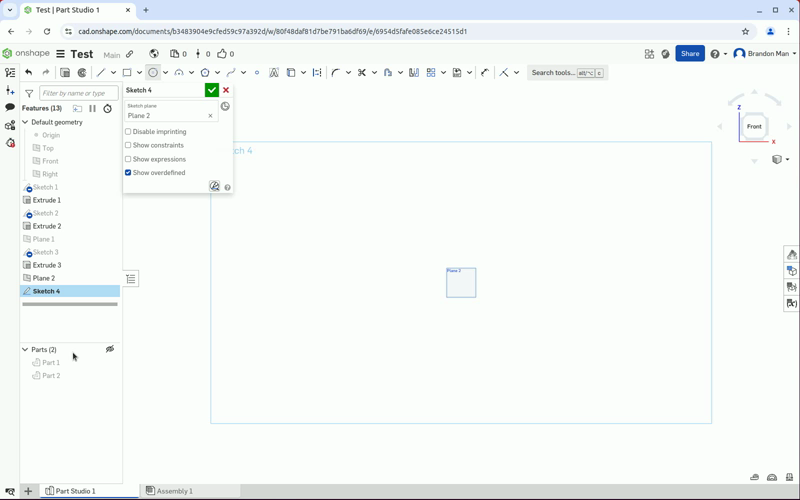
key_down(shift)
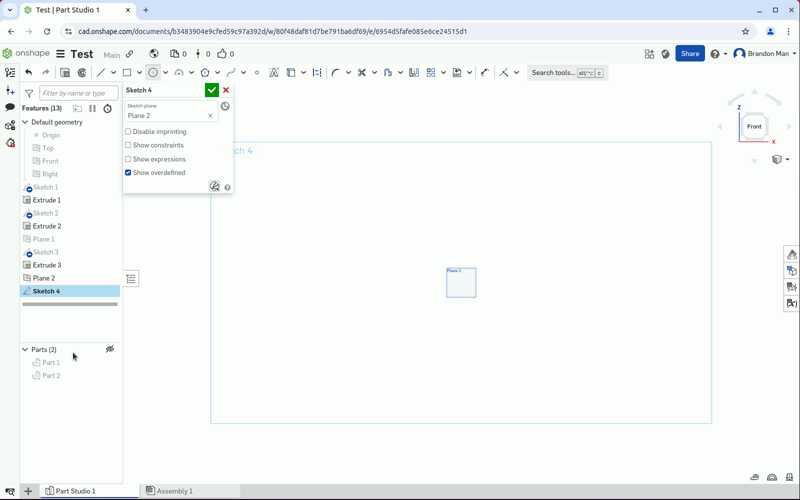
mouse_move(404, 268)
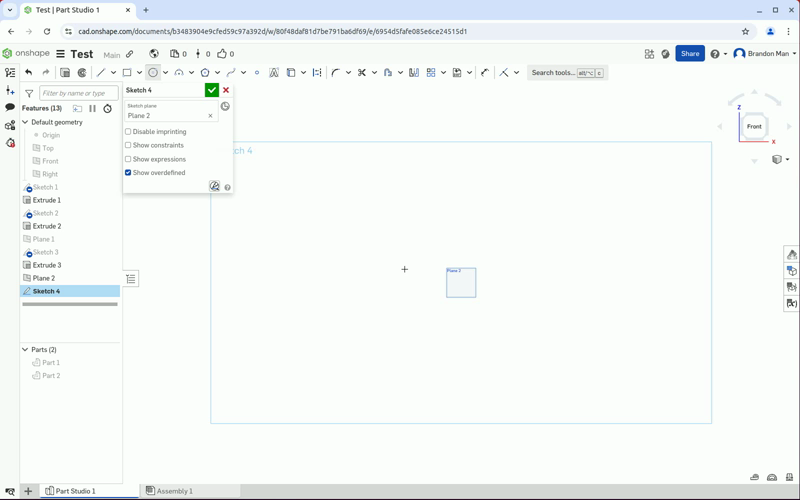
click(404, 268)
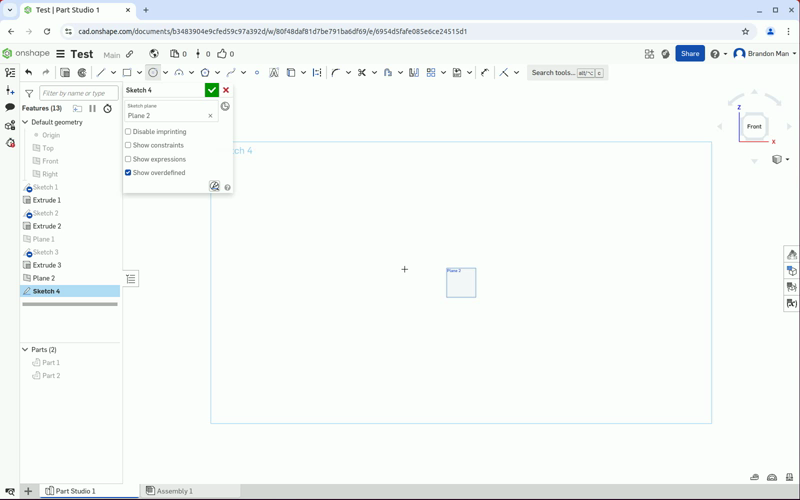
key_up(shift)
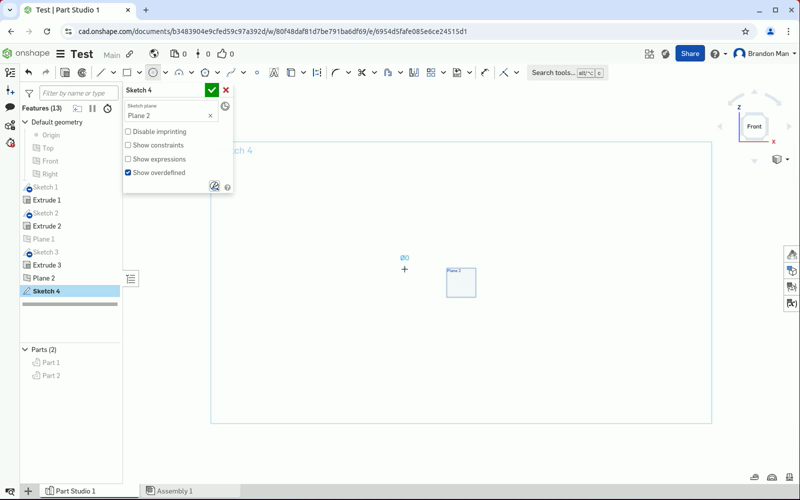
mouse_move(419, 268)
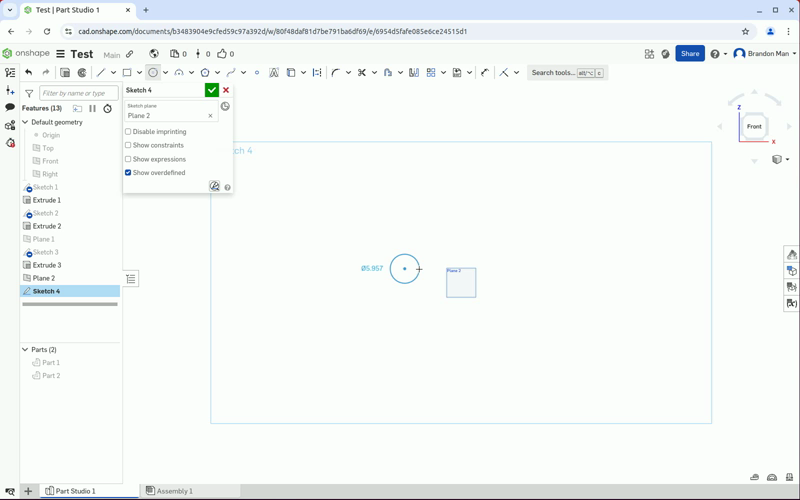
click(419, 268)
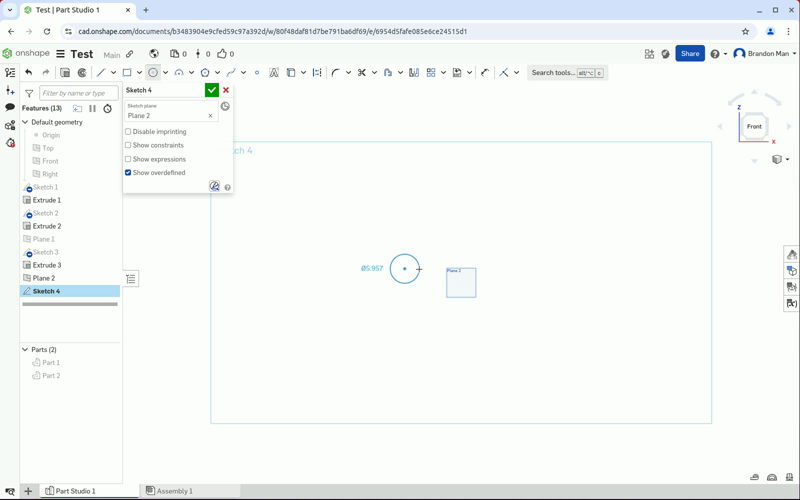
key(esc)
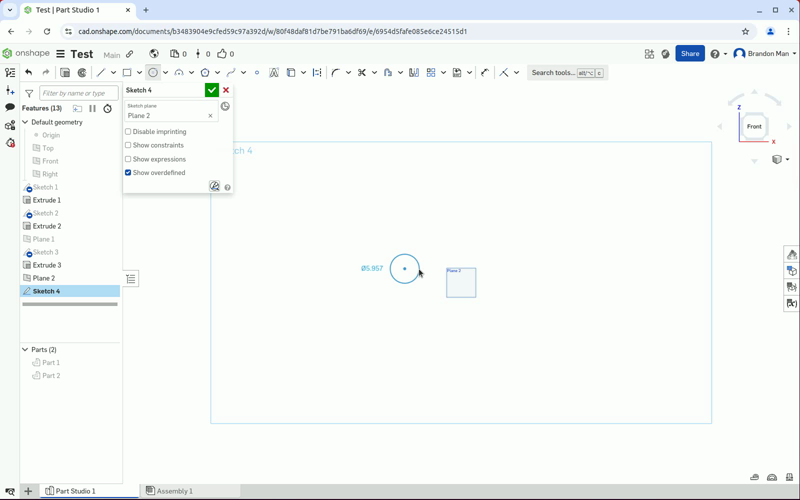
mouse_move(406, 272)
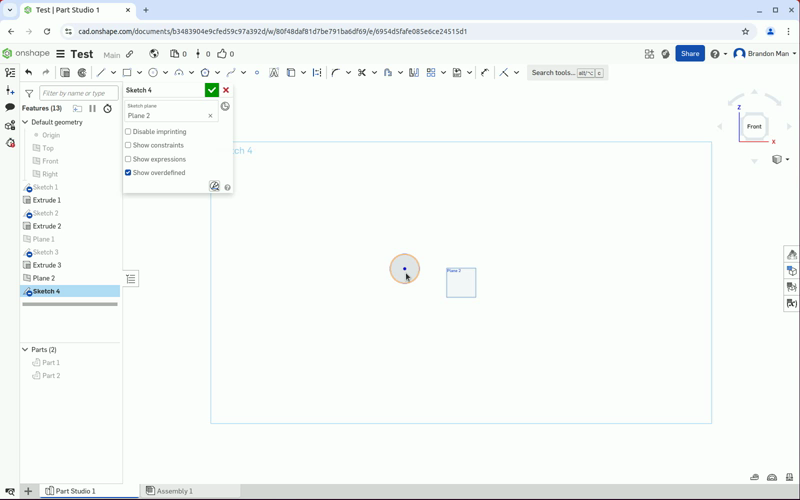
scroll(6)
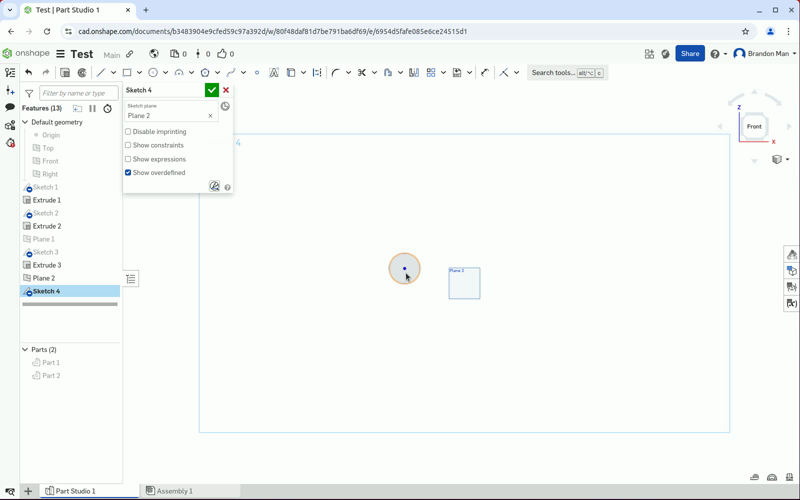
scroll(6)
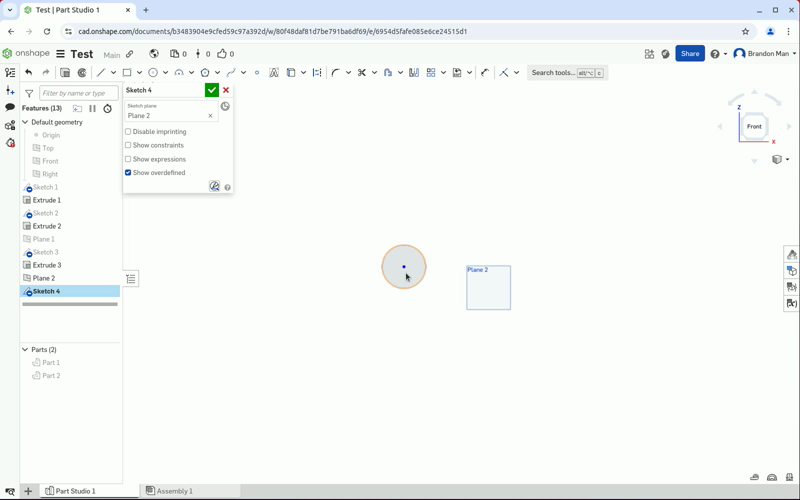
scroll(6)
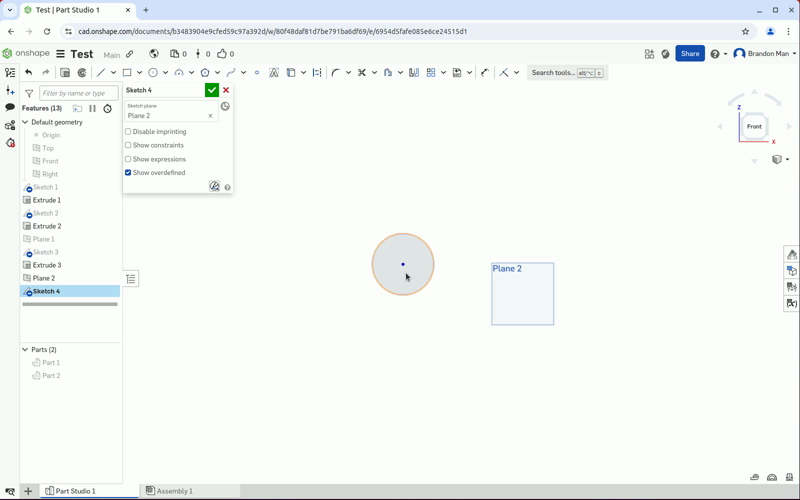
scroll(6)
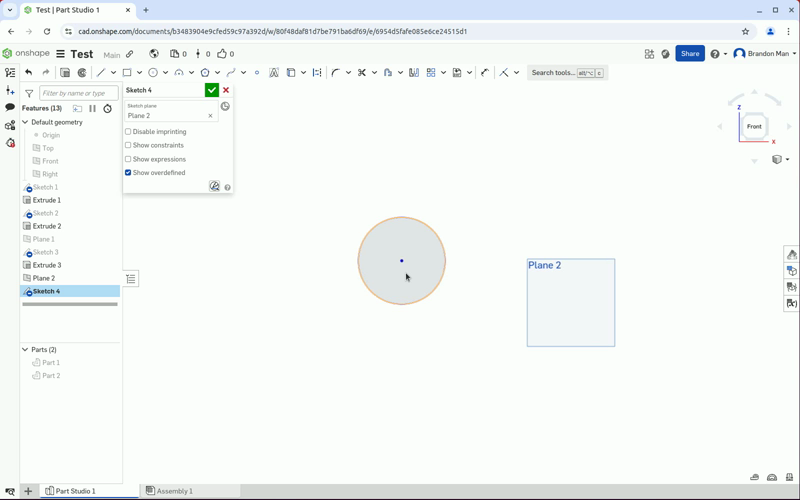
scroll(6)
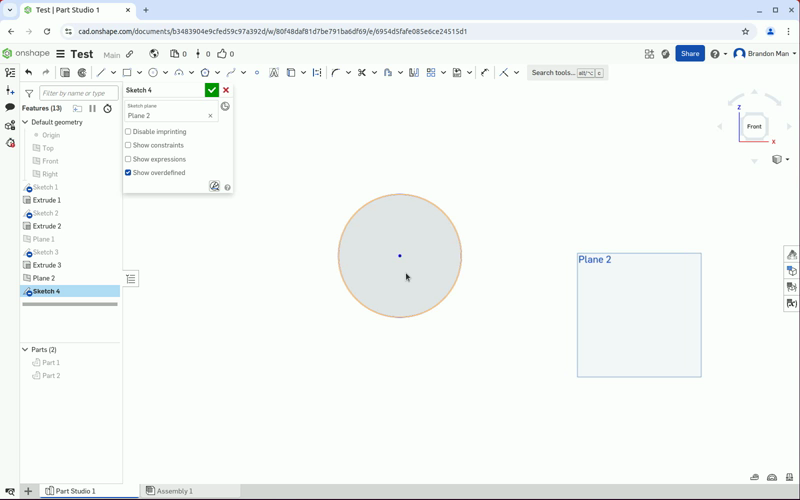
scroll(6)
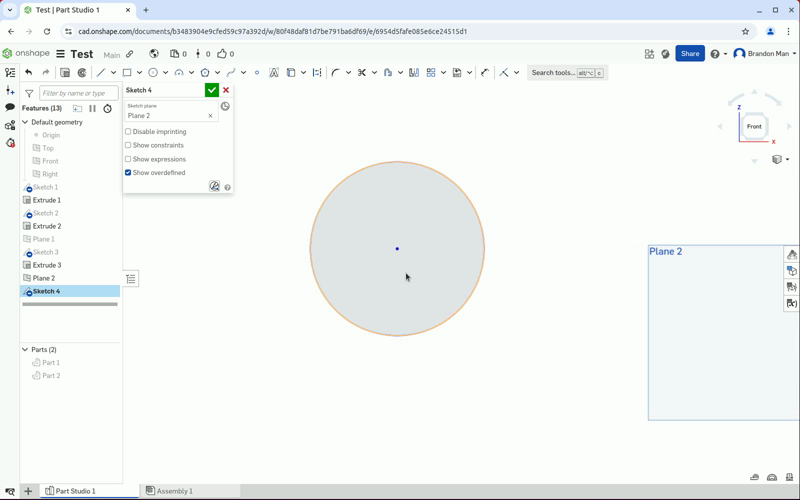
scroll(6)
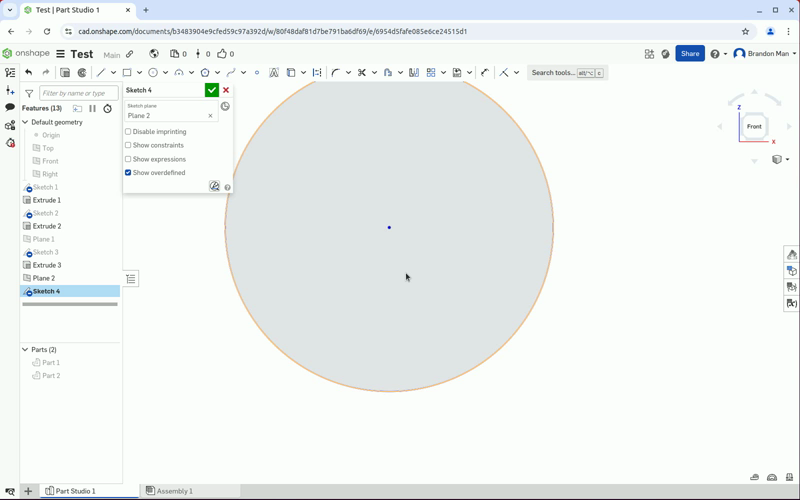
click(406, 272)
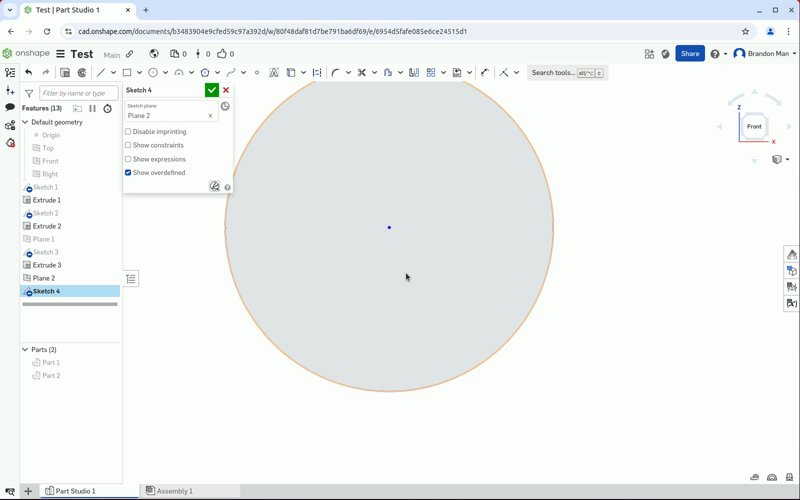
scroll(-6)
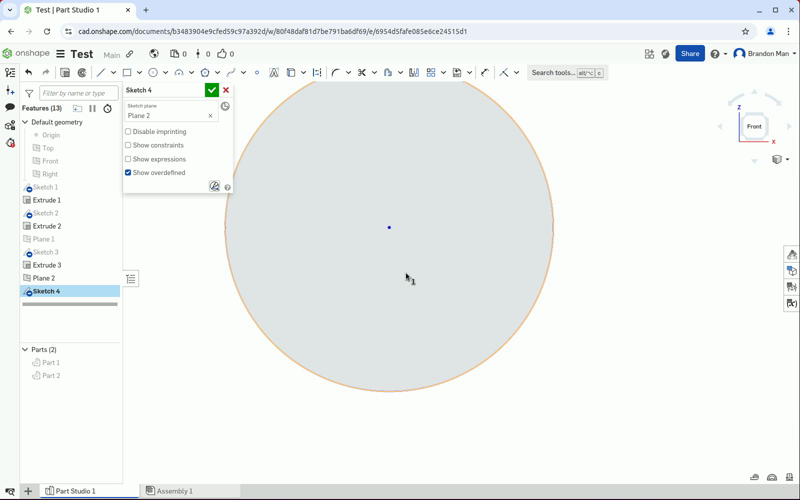
scroll(-6)
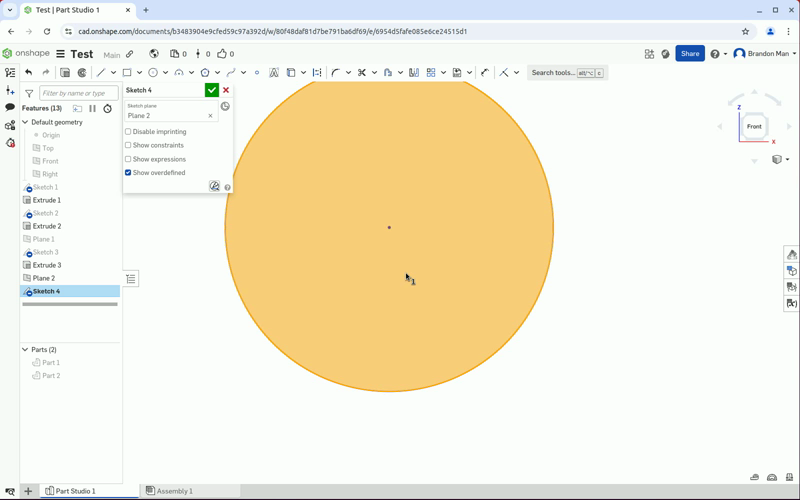
scroll(-6)
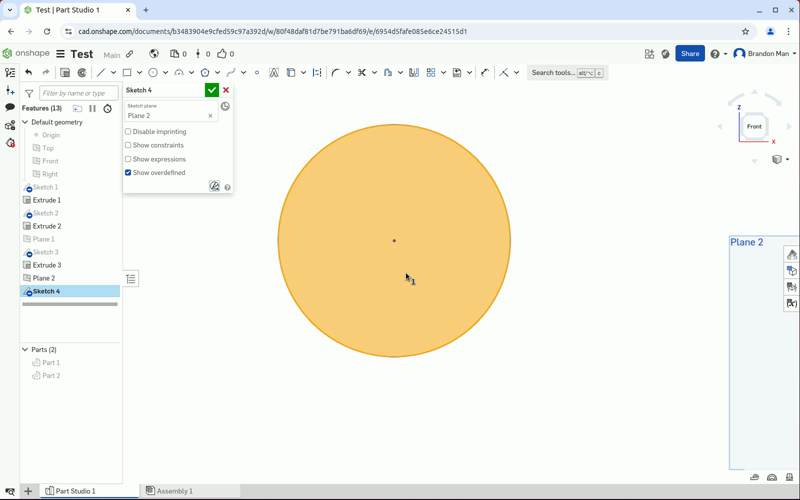
scroll(-6)
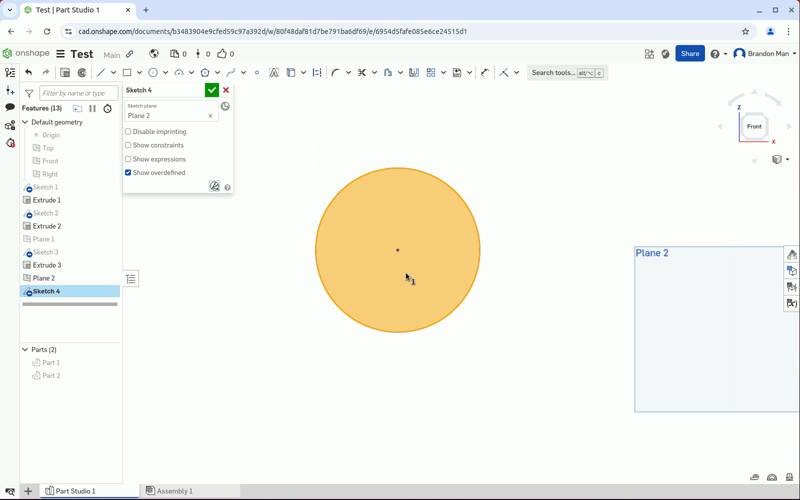
scroll(-6)
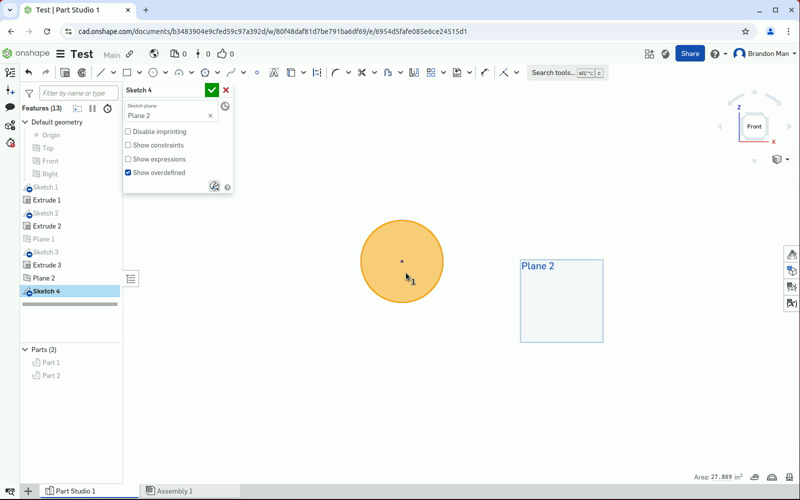
scroll(-6)
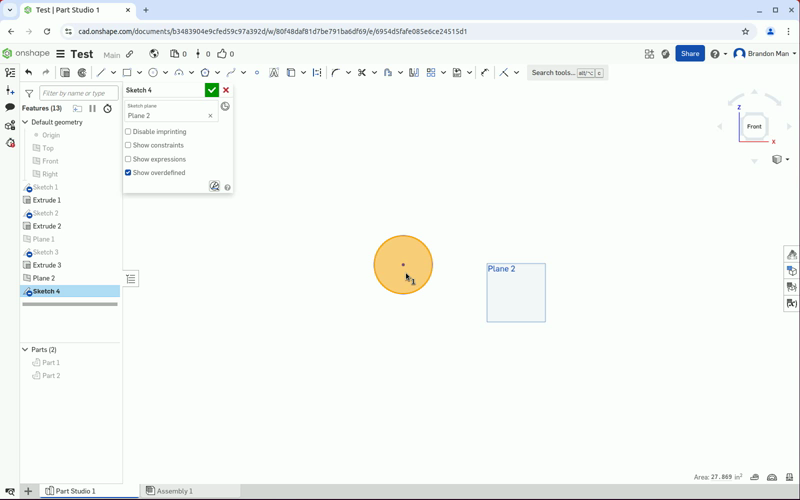
scroll(-6)
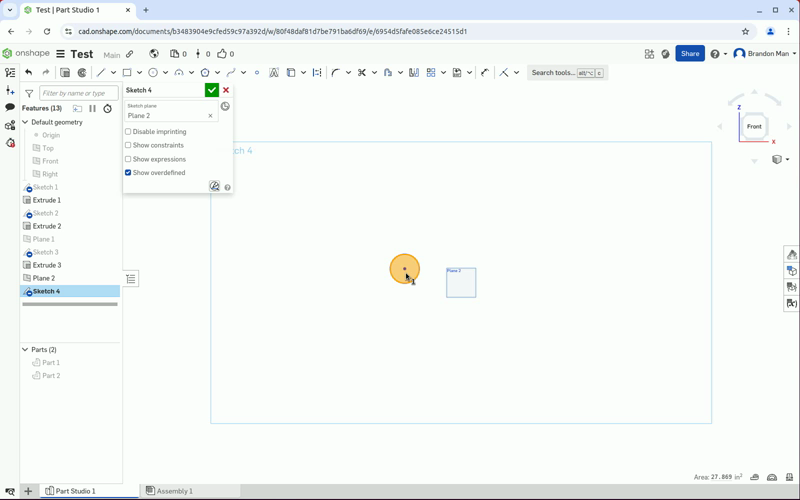
mouse_move(73, 352)
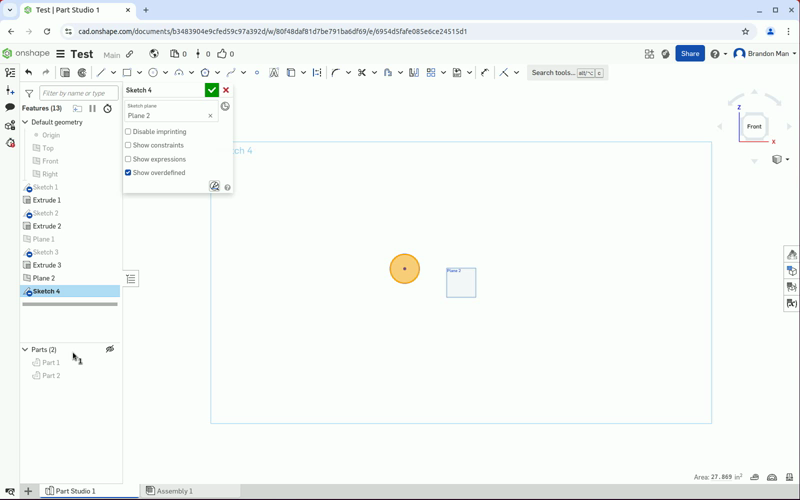
key(shift+y)
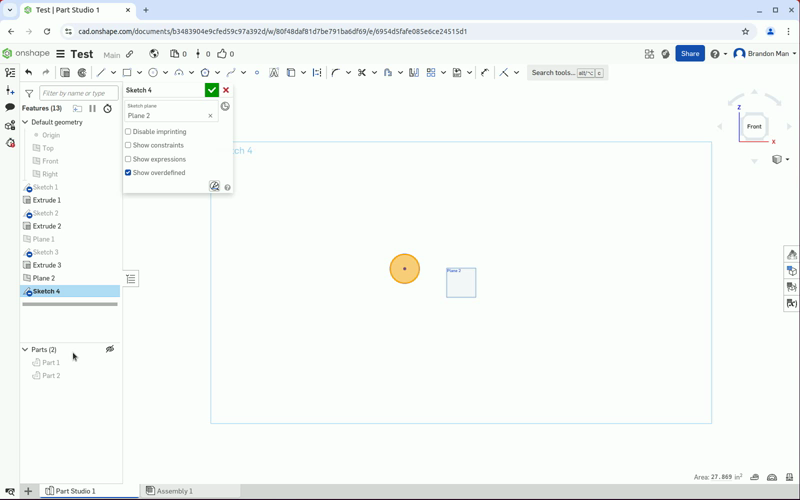
key(shift+e)
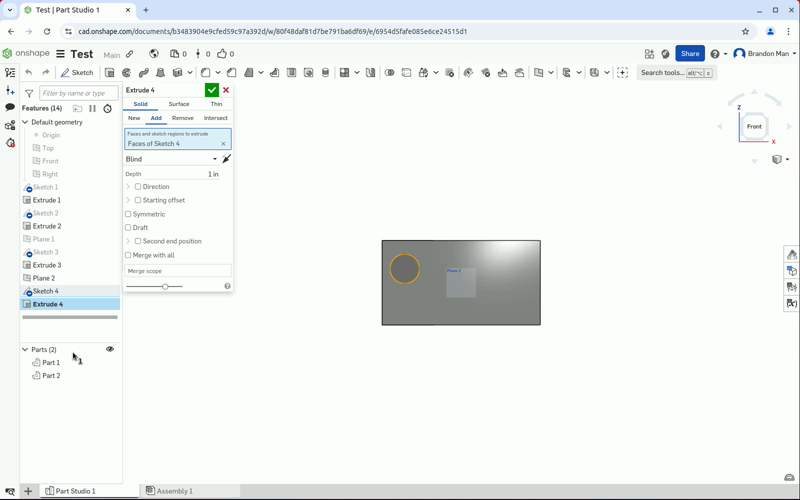
mouse_move(143, 106)
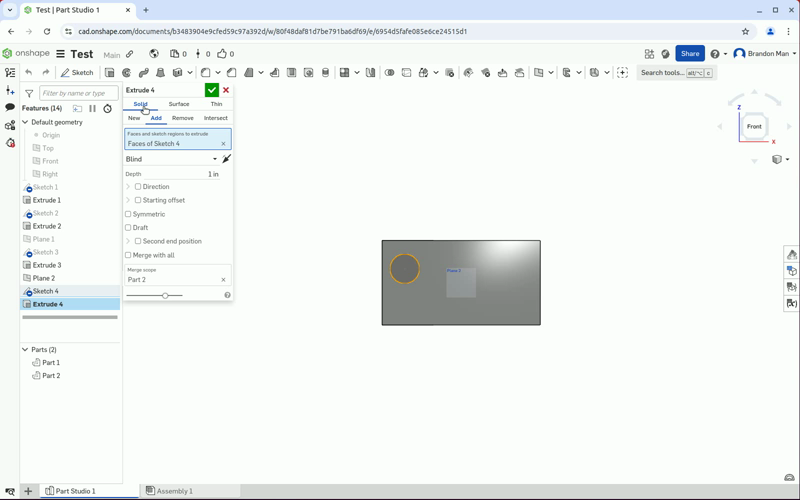
click(143, 106)
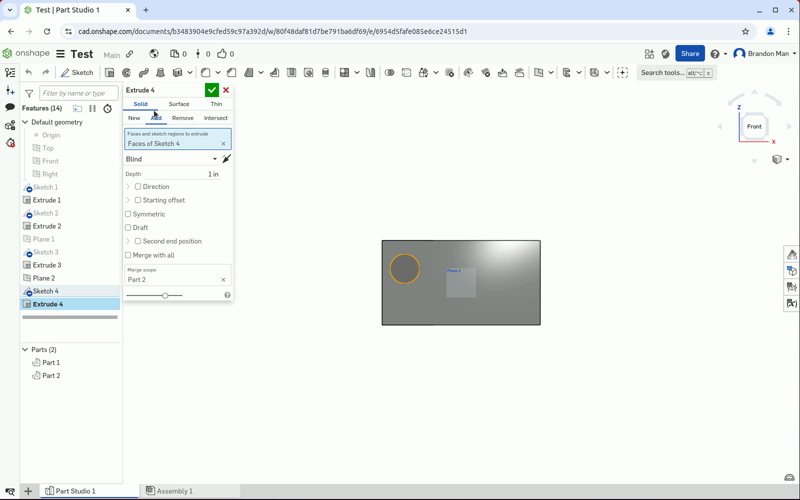
mouse_move(186, 120)
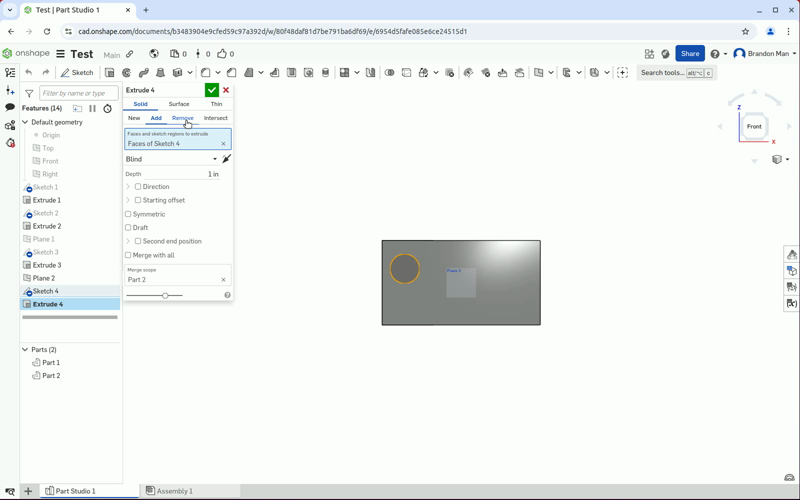
click(186, 120)
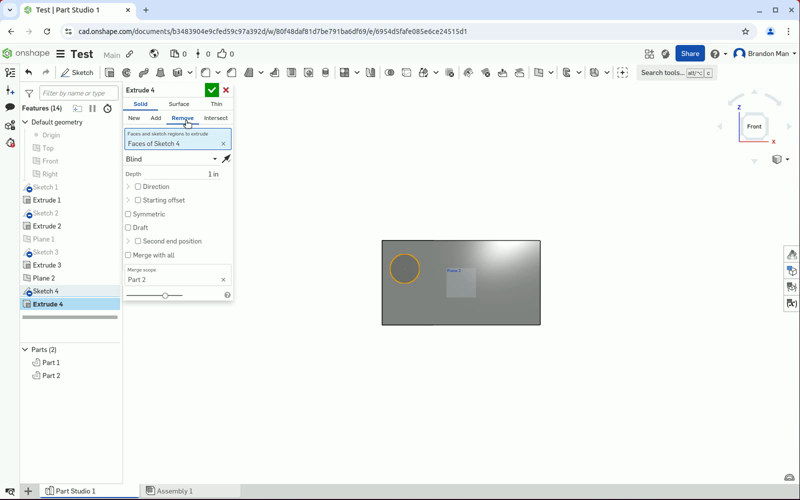
key(tab, 4)
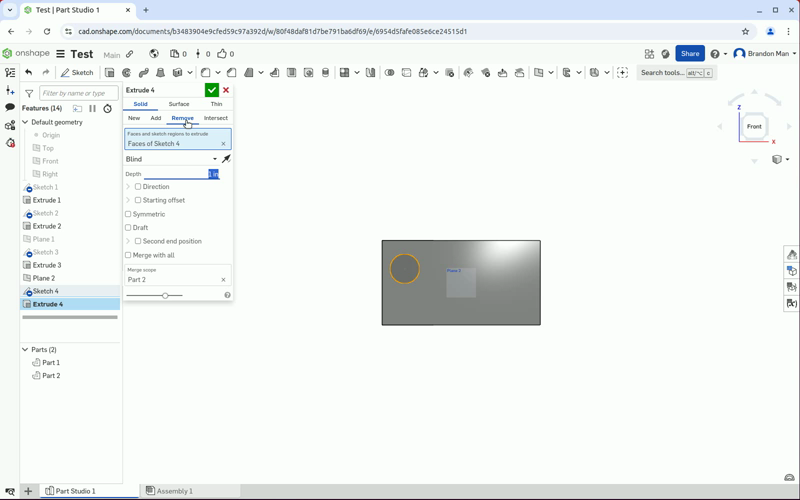
text(11.554)
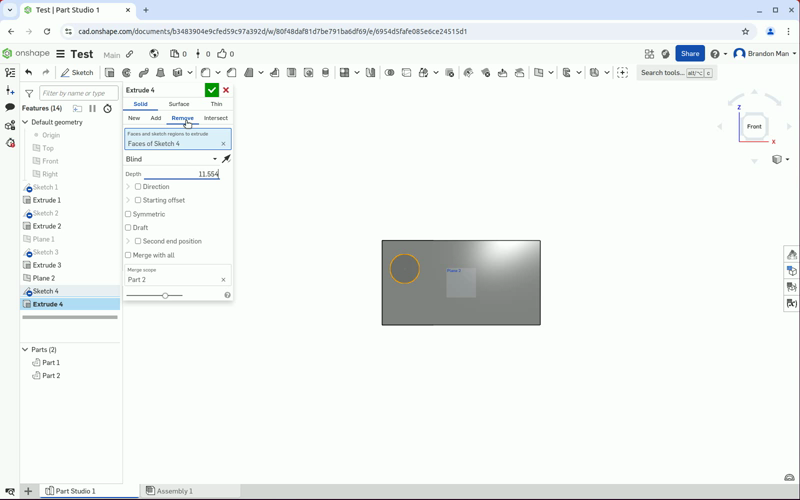
key(tab, 6)
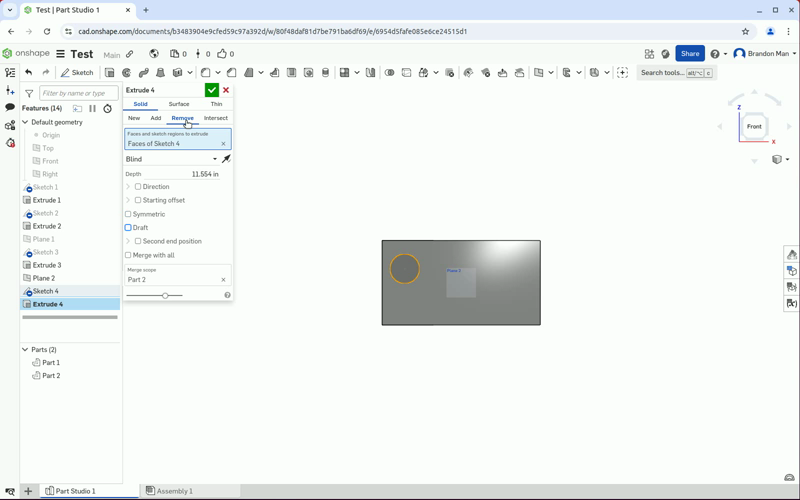
key(space)
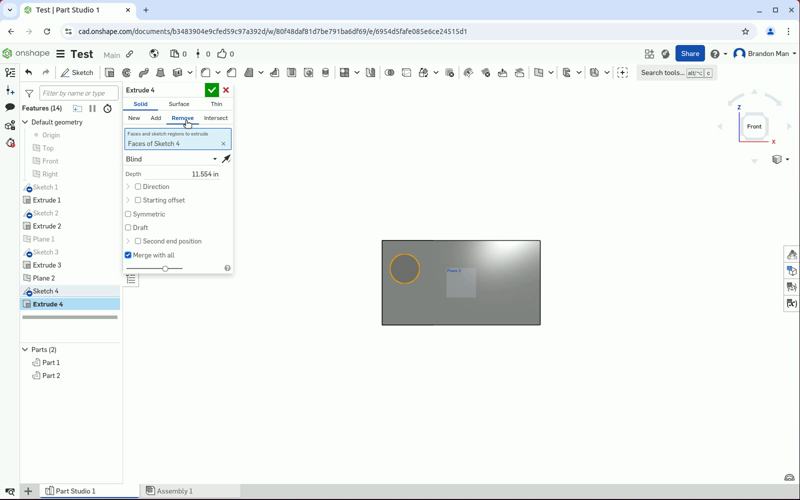
key(enter)
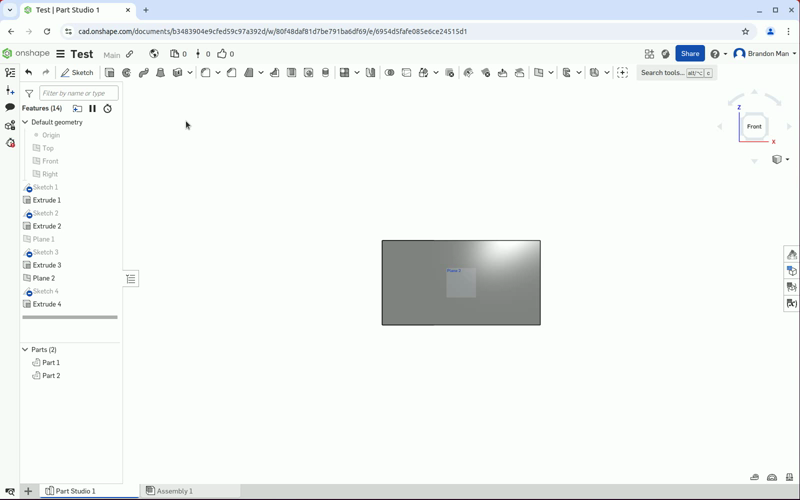
key(shift+h)
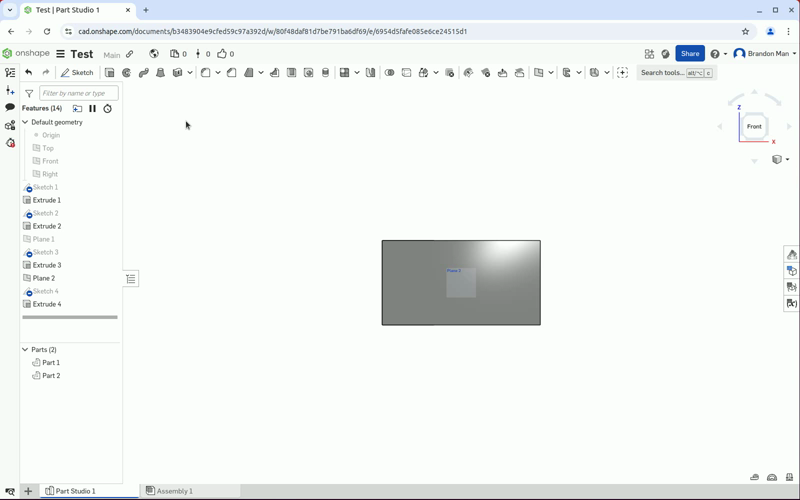
key(shift+h)
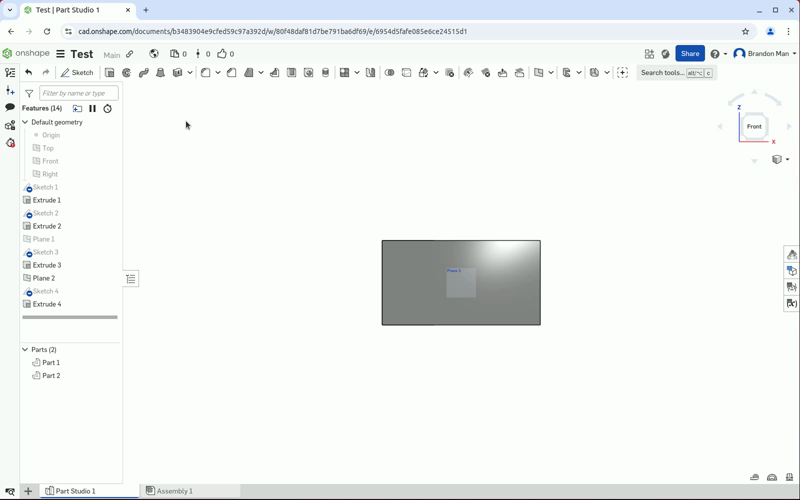
mouse_move(73, 189)
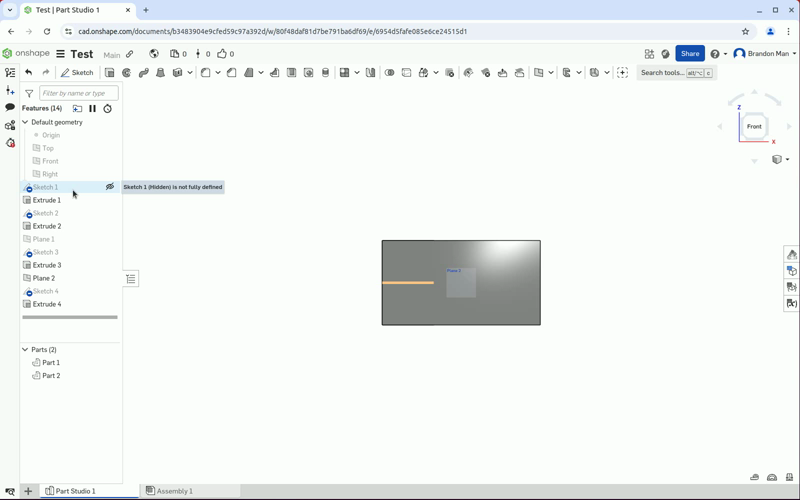
click(73, 189)
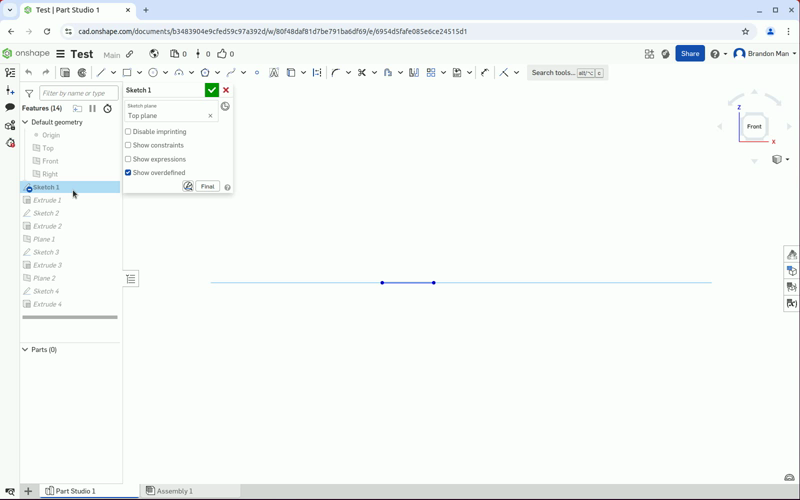
mouse_move(229, 92)
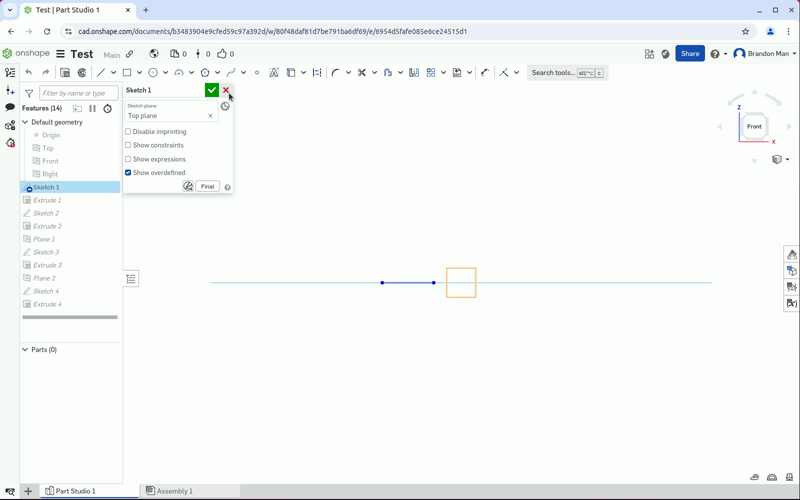
click(229, 92)
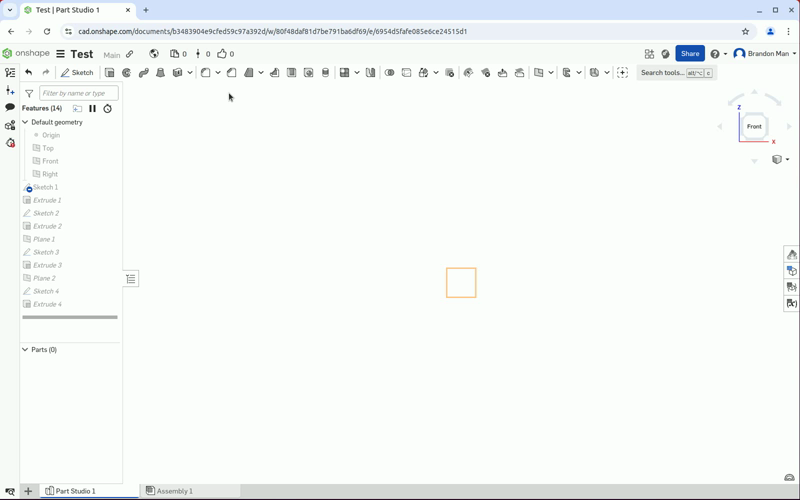
key(shift+s)
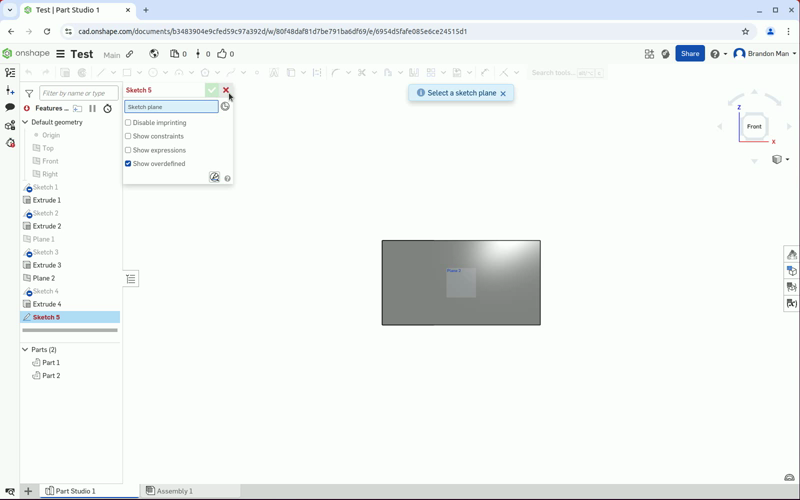
mouse_move(73, 280)
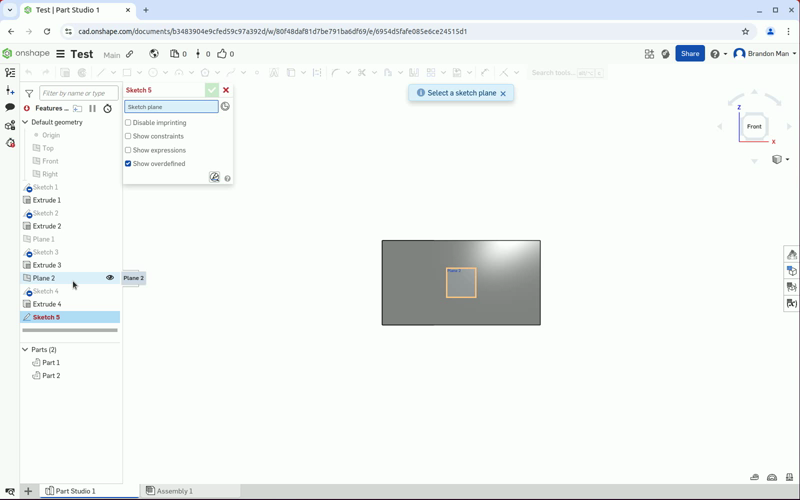
click(73, 280)
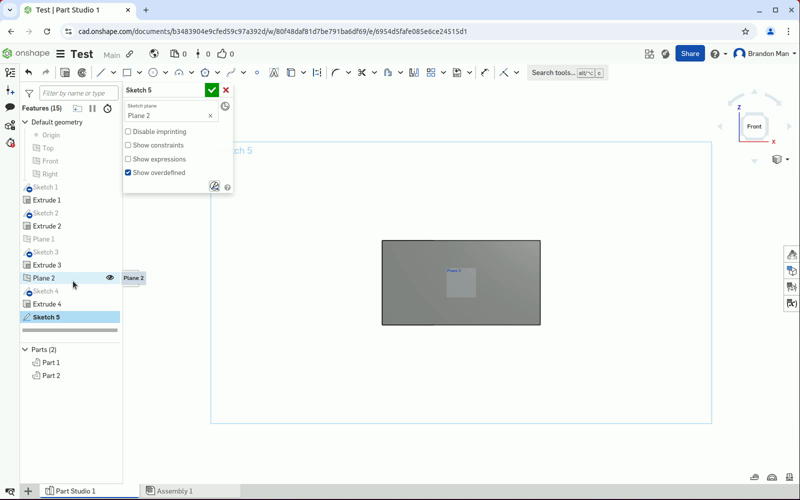
mouse_move(73, 352)
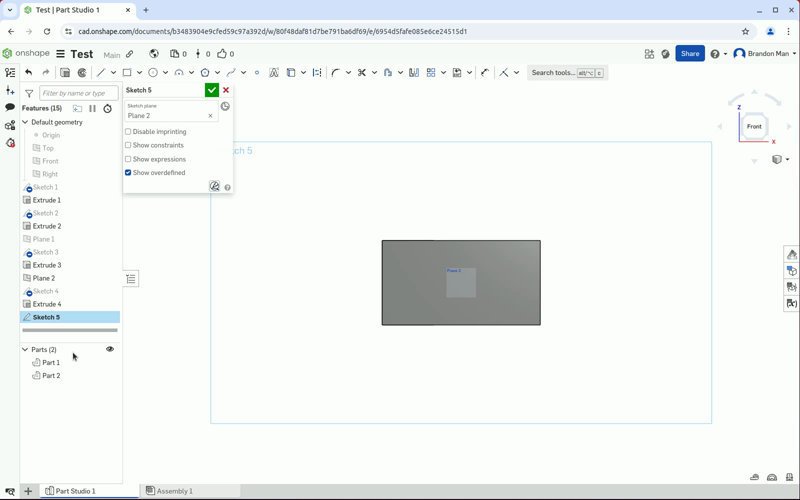
key(y)
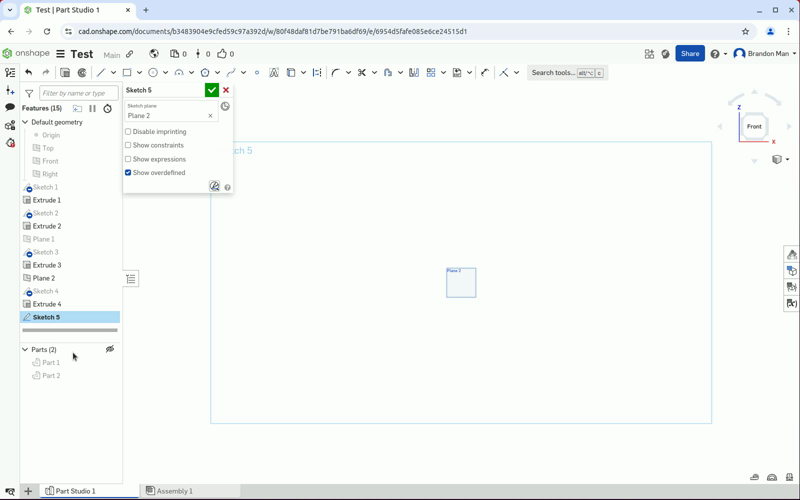
key(c)
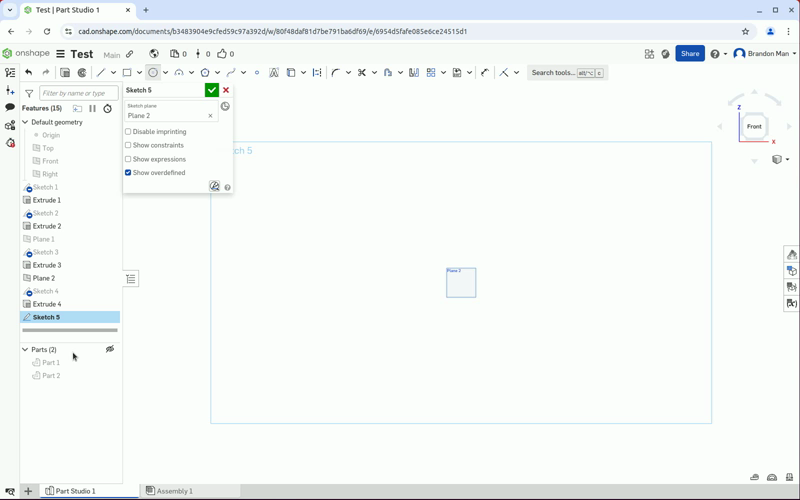
key_down(shift)
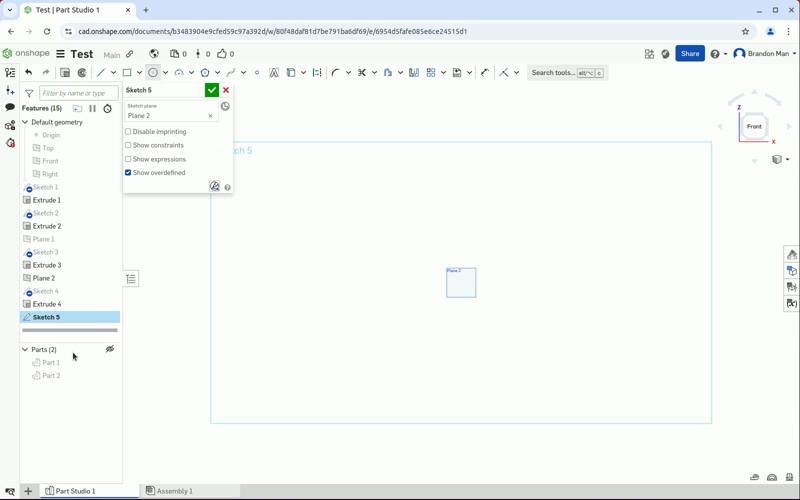
mouse_move(517, 268)
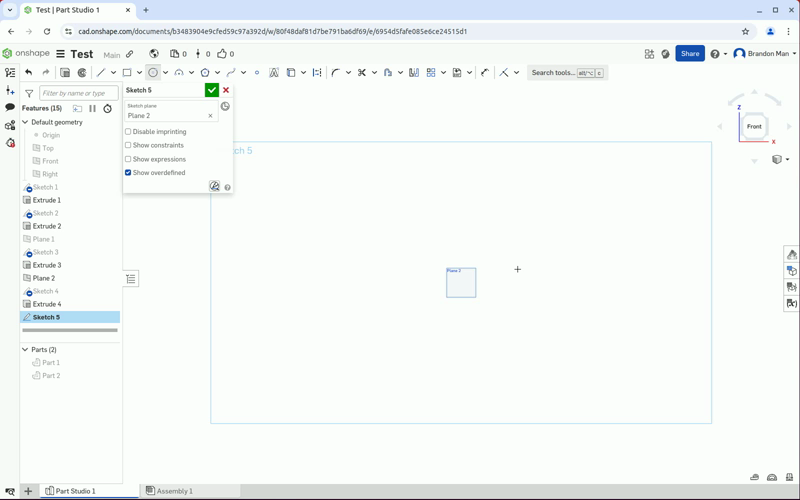
click(517, 268)
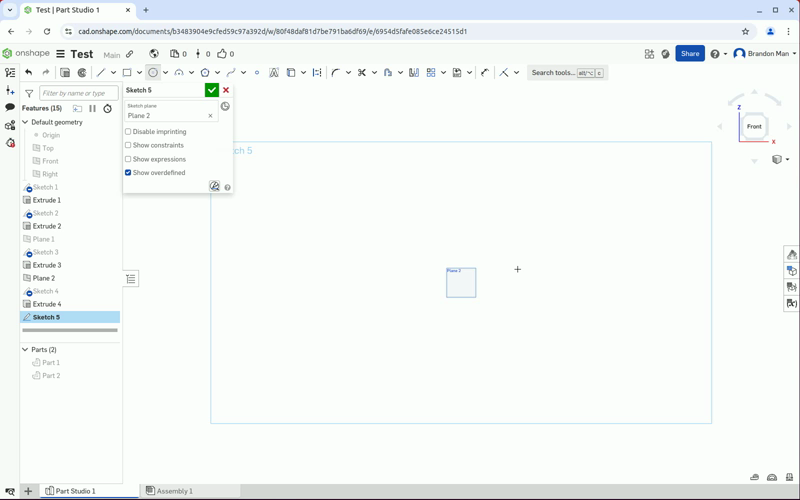
key_up(shift)
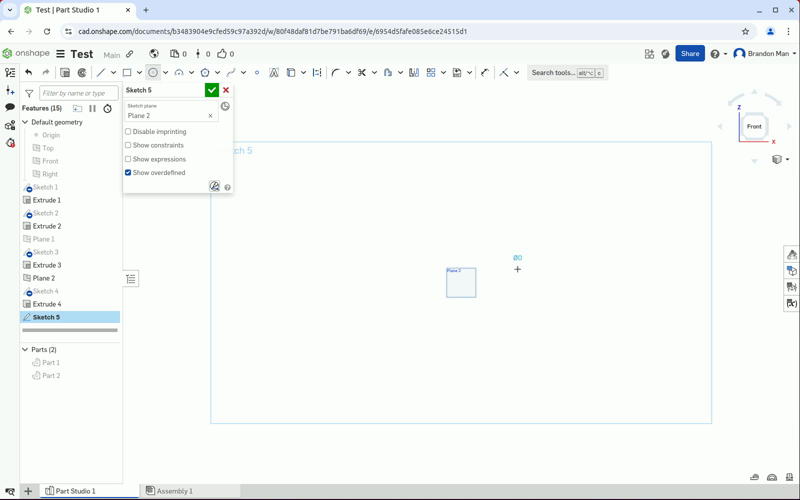
mouse_move(531, 268)
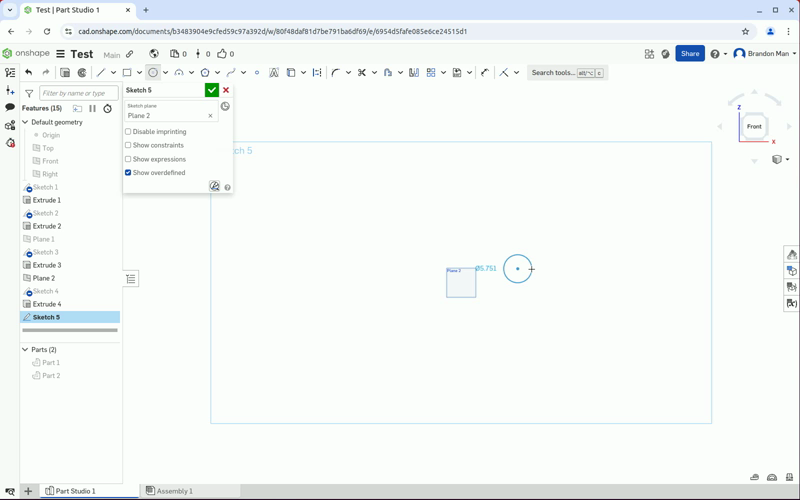
click(531, 268)
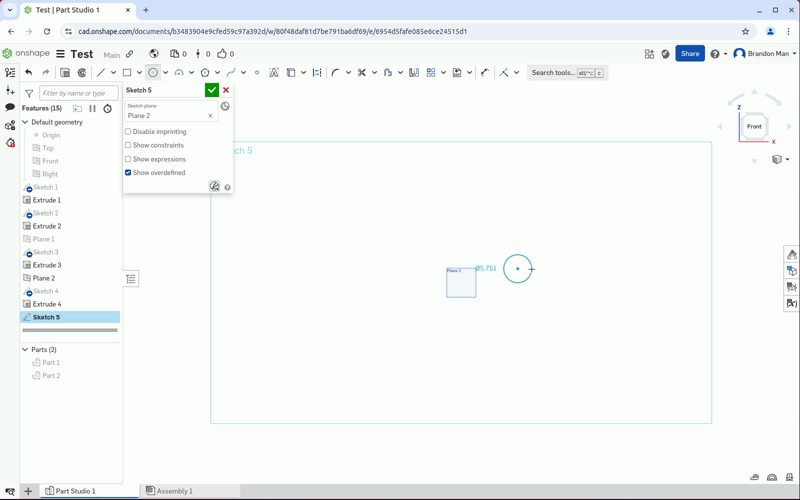
key(esc)
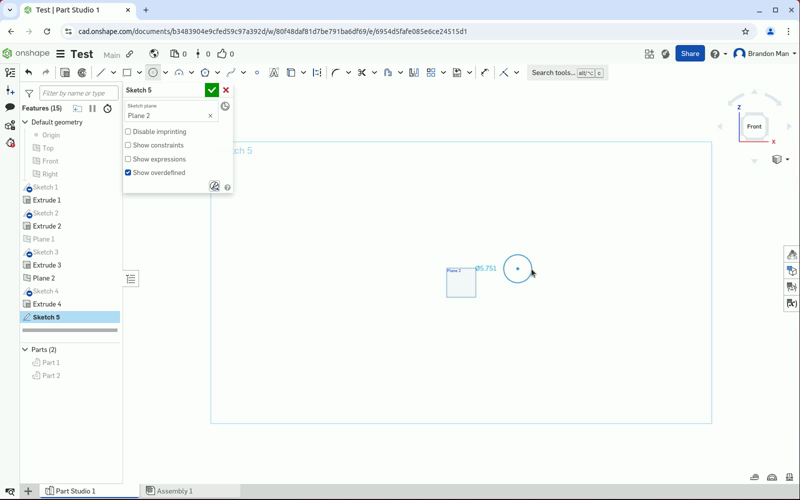
mouse_move(523, 262)
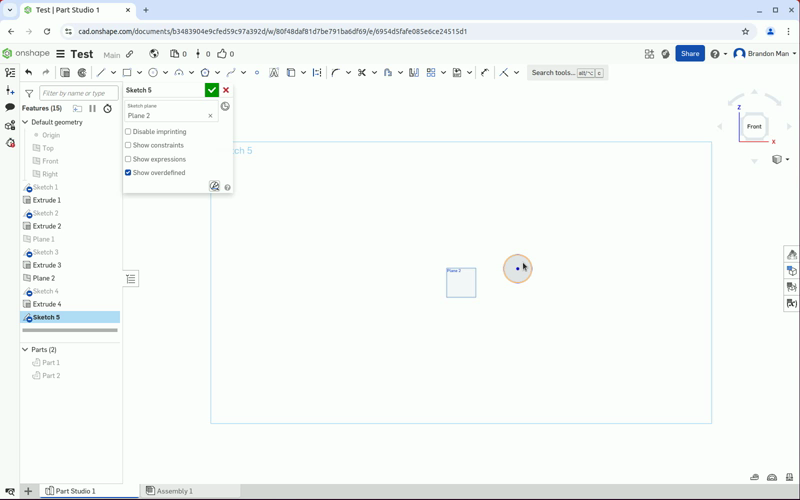
scroll(6)
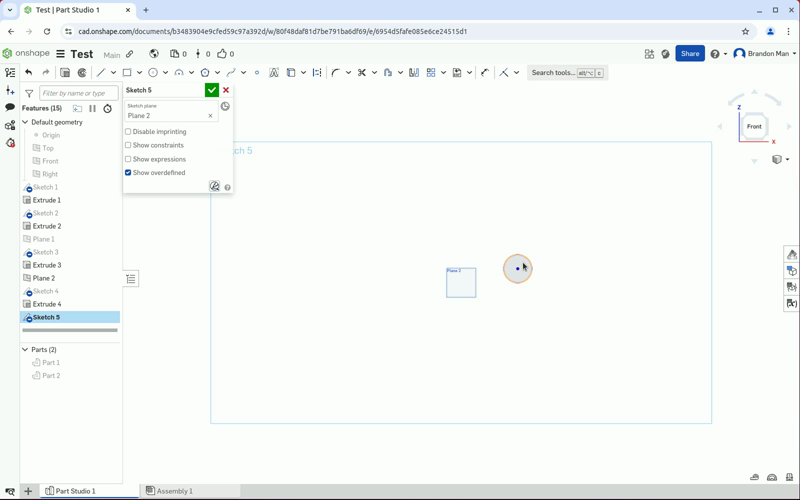
scroll(6)
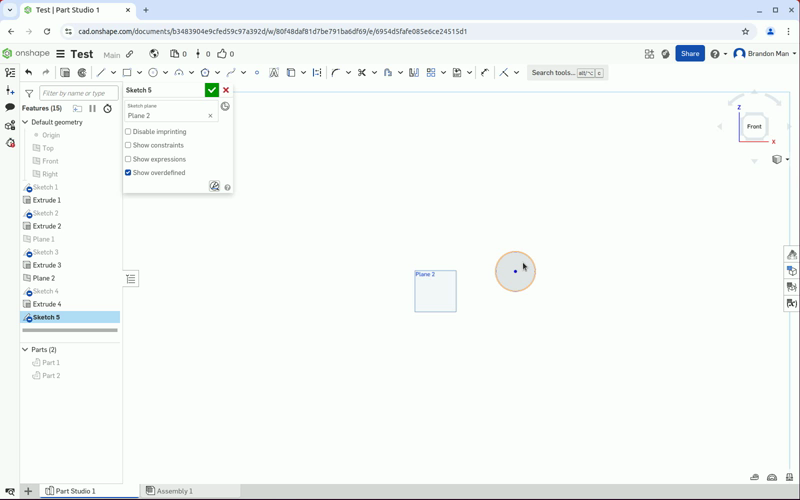
scroll(6)
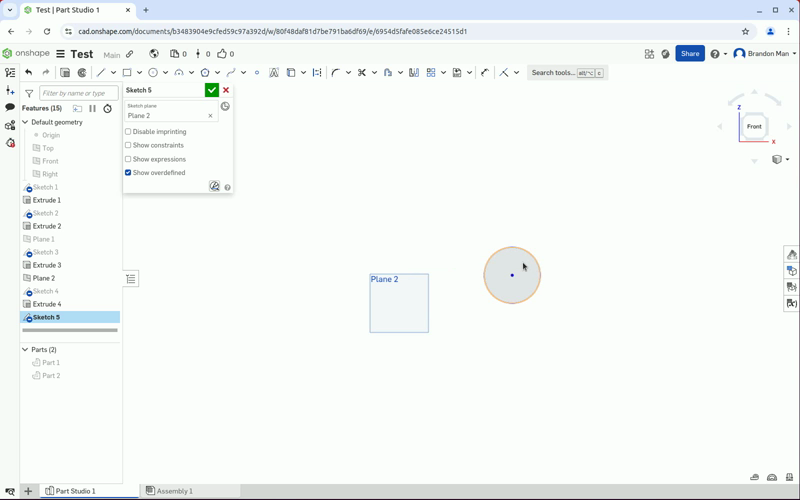
scroll(6)
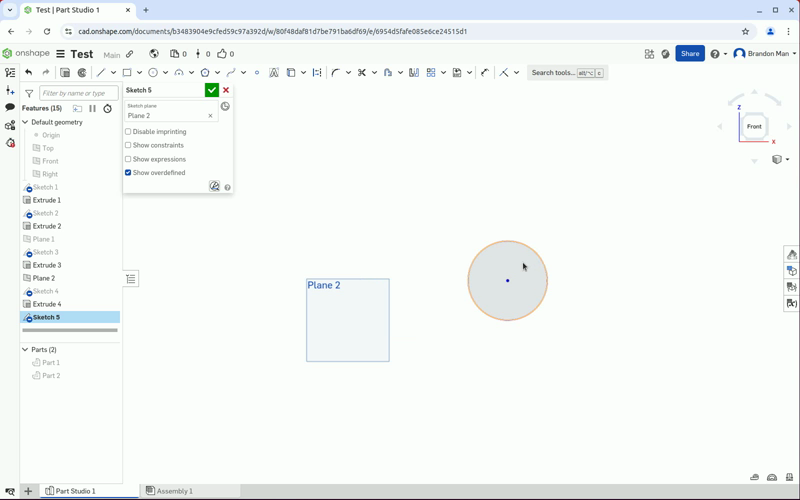
scroll(6)
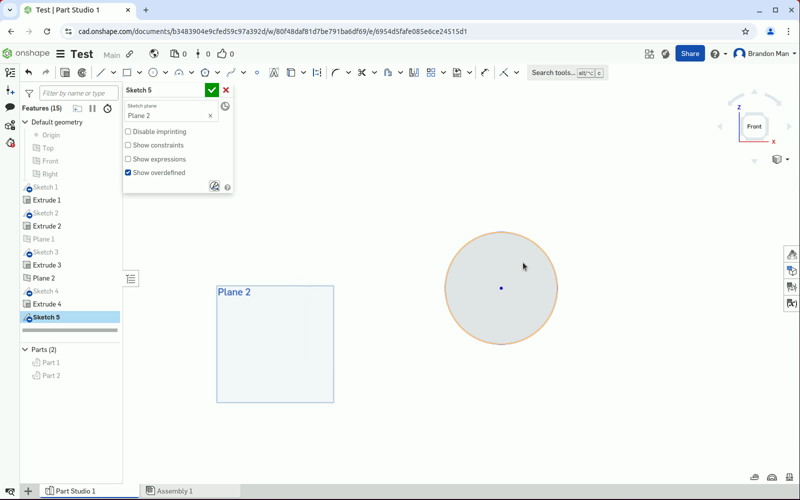
scroll(6)
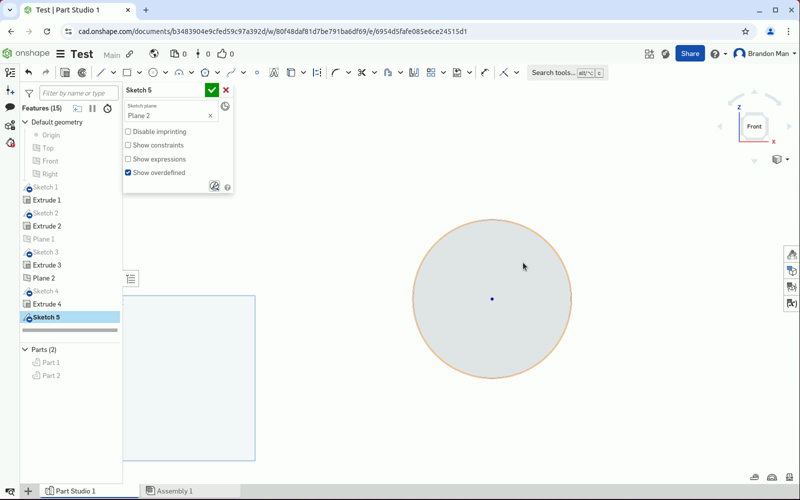
scroll(6)
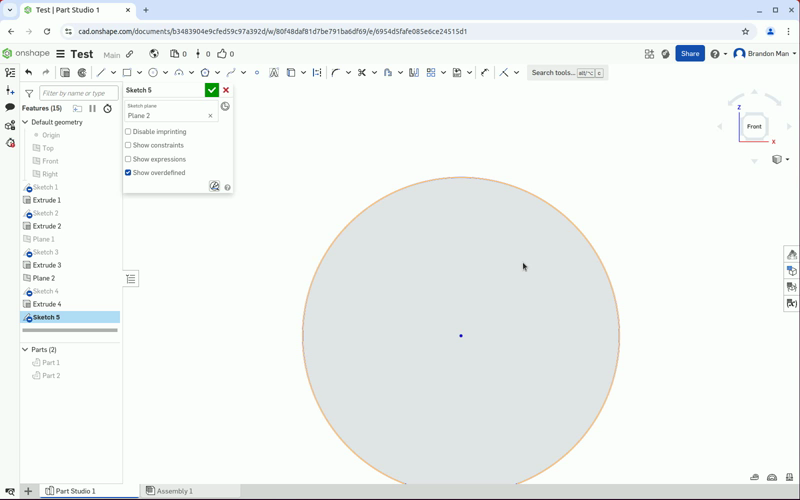
click(523, 262)
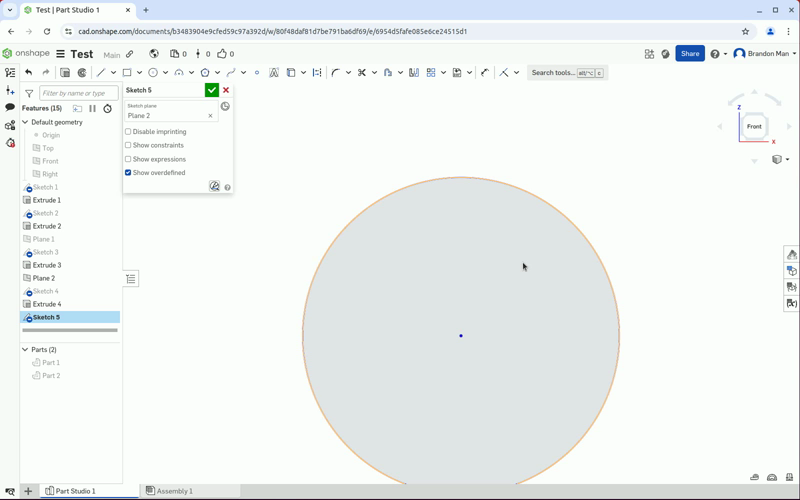
scroll(-6)
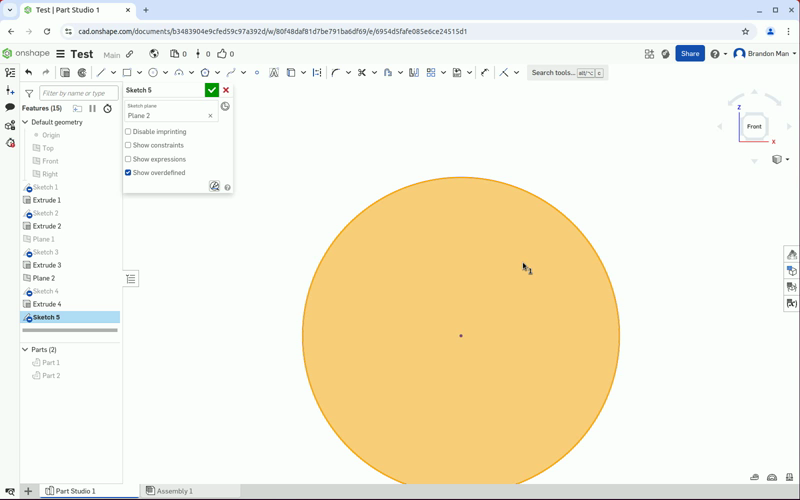
scroll(-6)
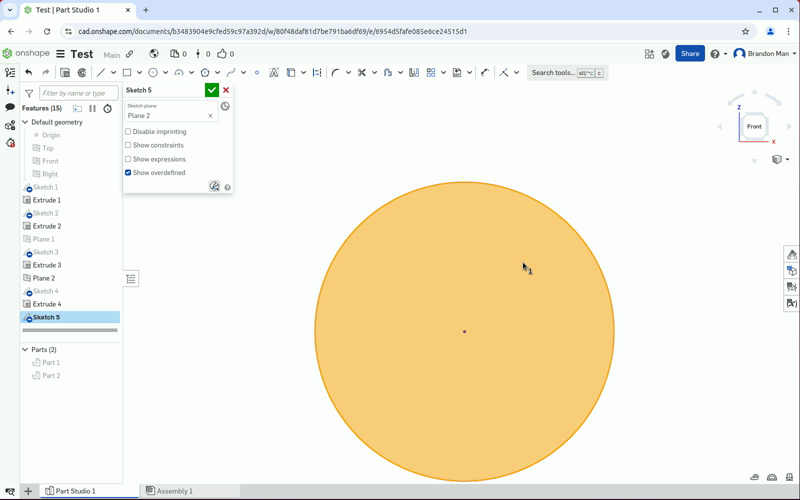
scroll(-6)
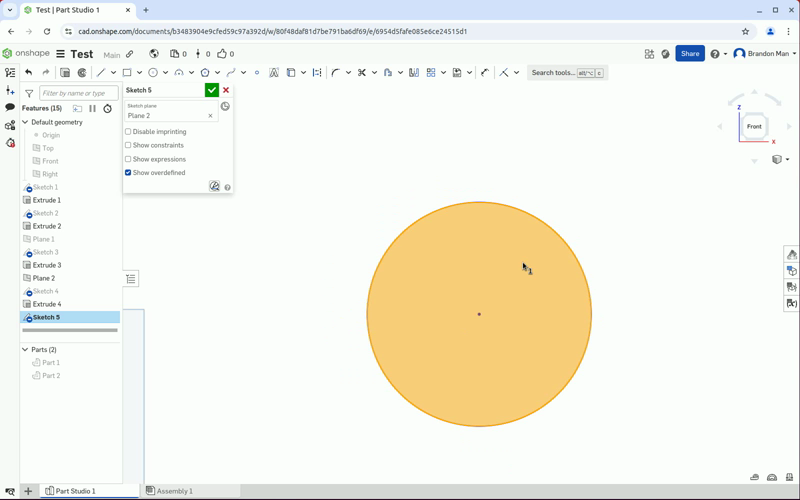
scroll(-6)
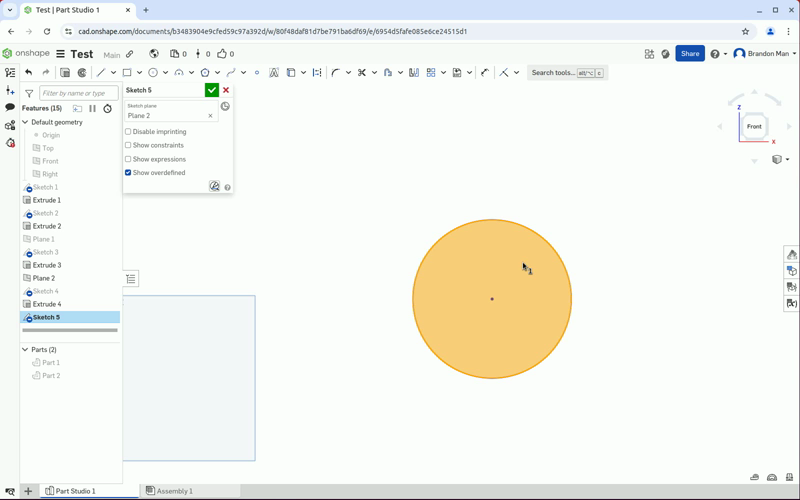
scroll(-6)
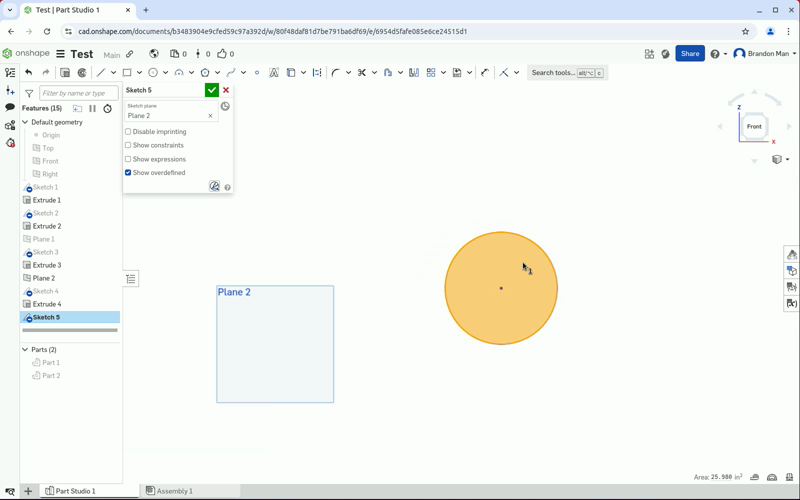
scroll(-6)
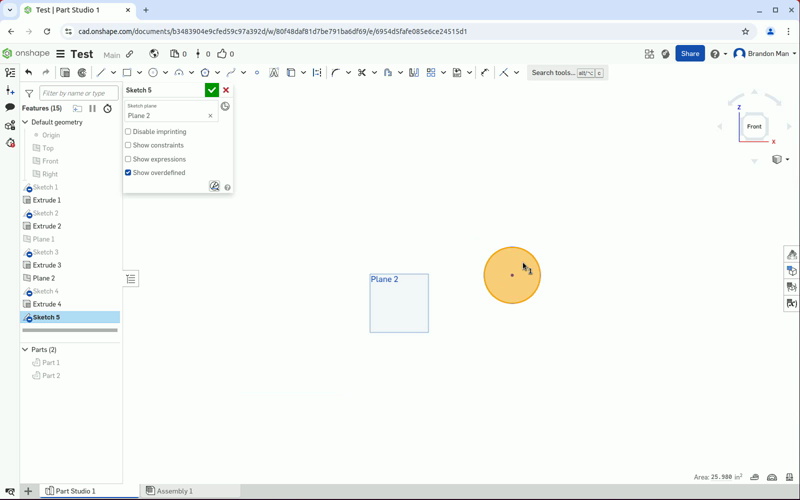
scroll(-6)
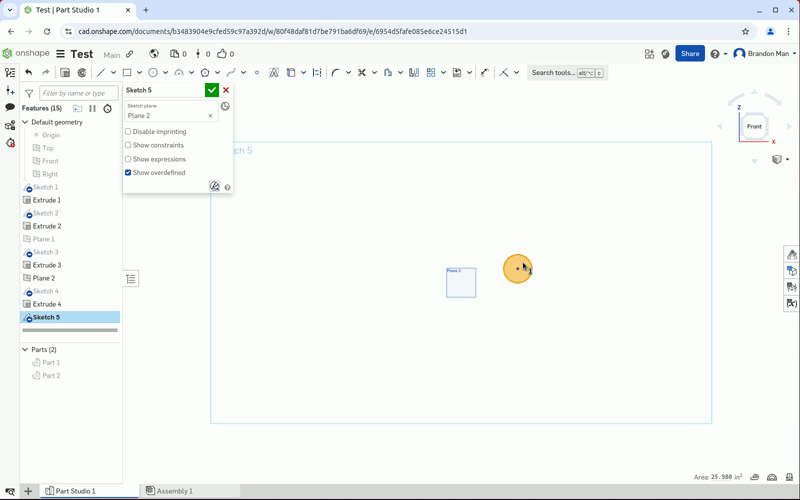
mouse_move(73, 352)
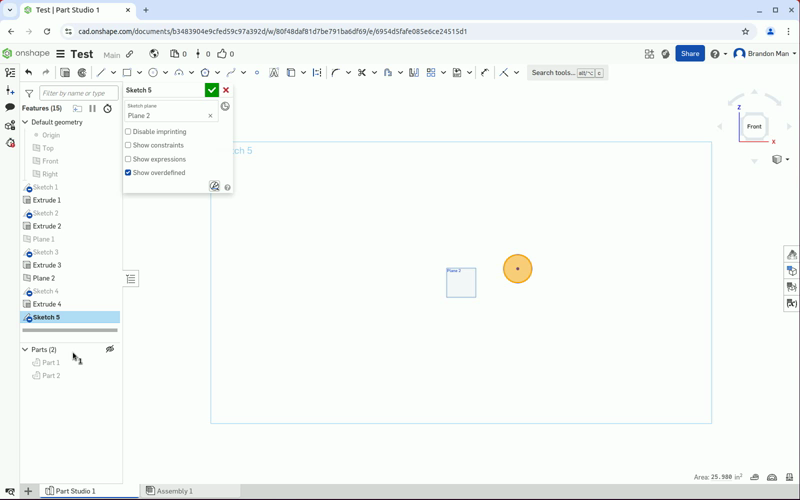
key(shift+y)
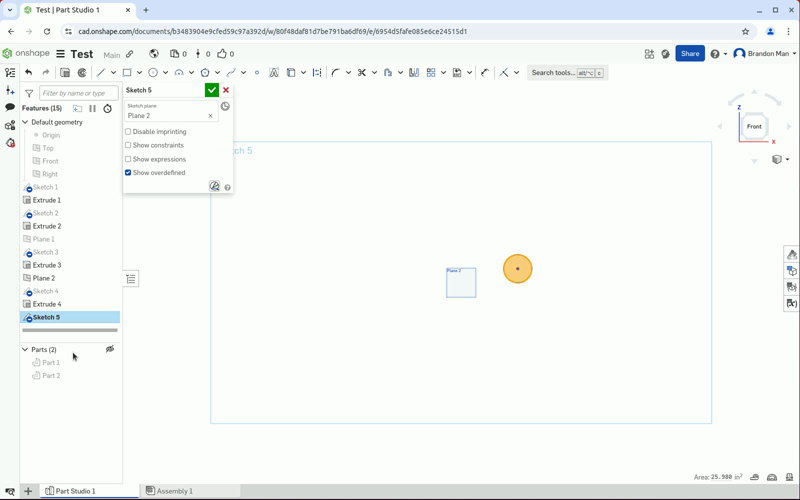
key(shift+e)
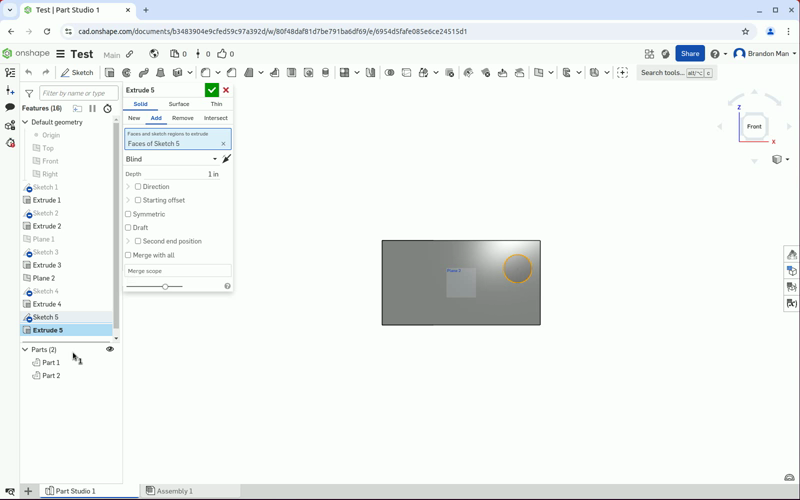
mouse_move(143, 106)
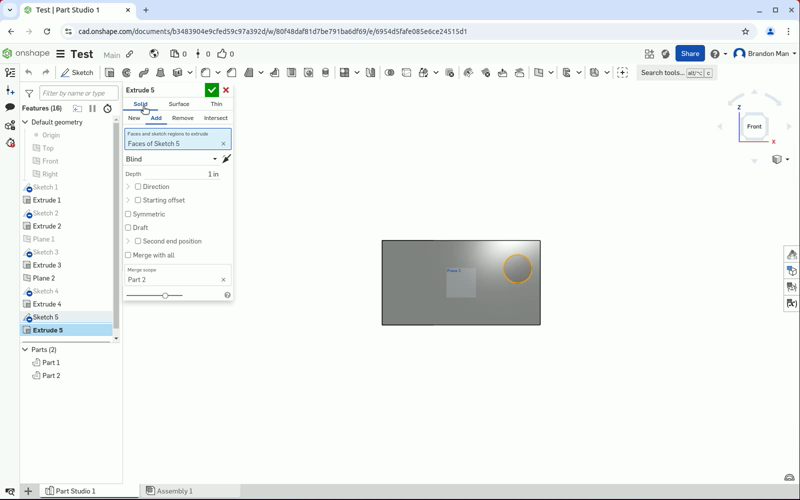
click(143, 106)
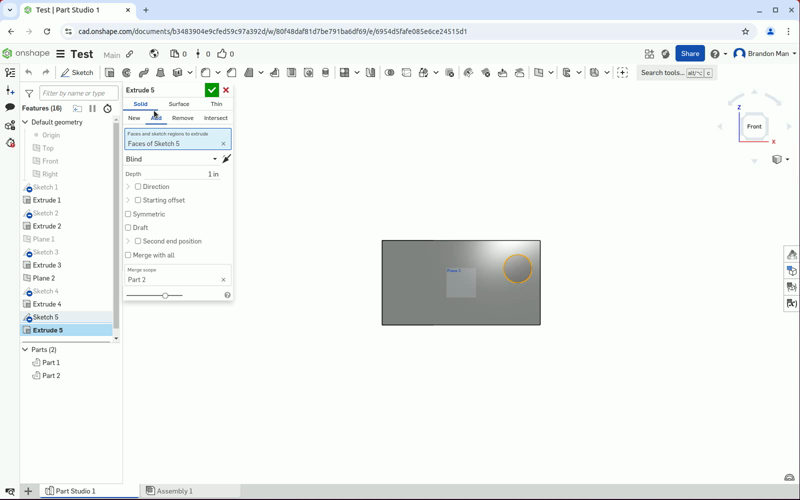
mouse_move(186, 120)
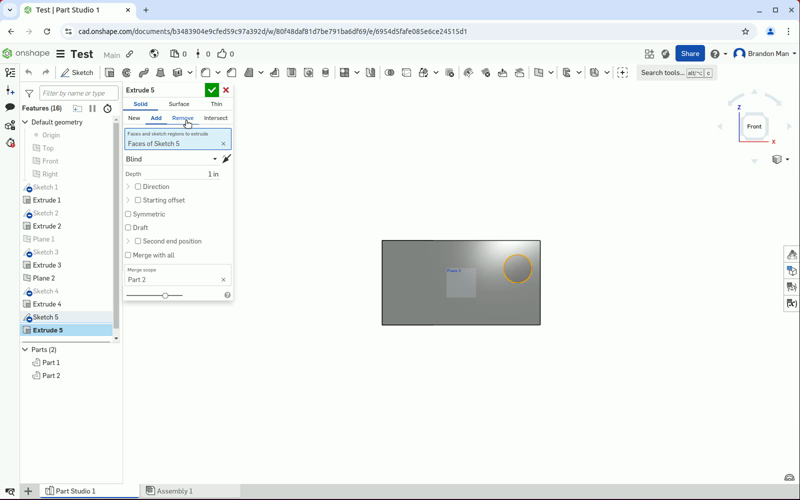
click(186, 120)
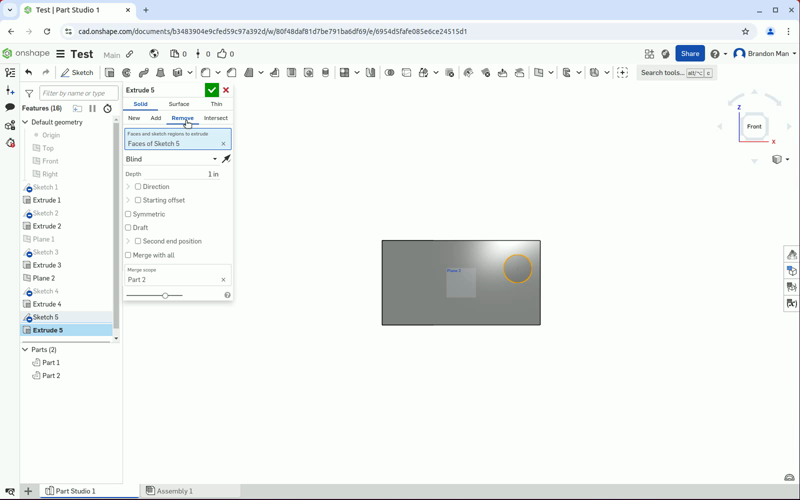
key(tab, 4)
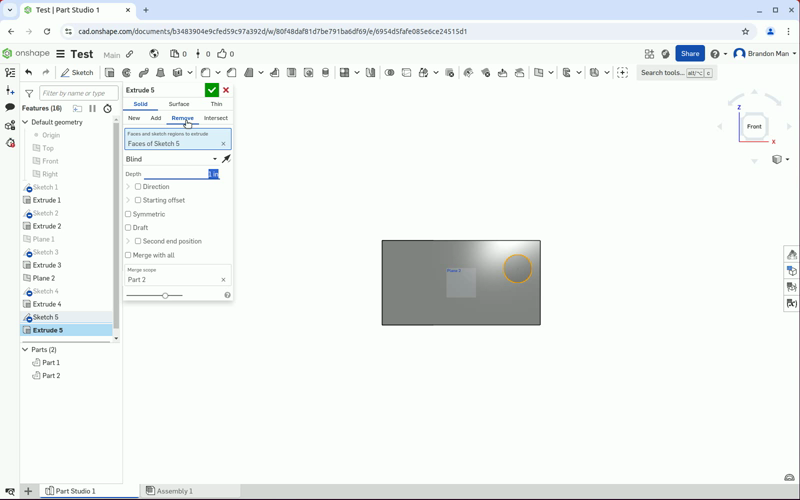
text(11.554)
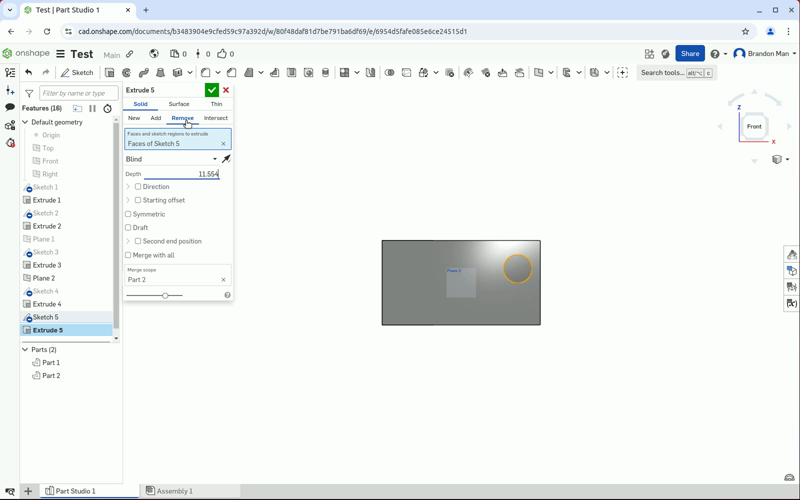
key(tab, 6)
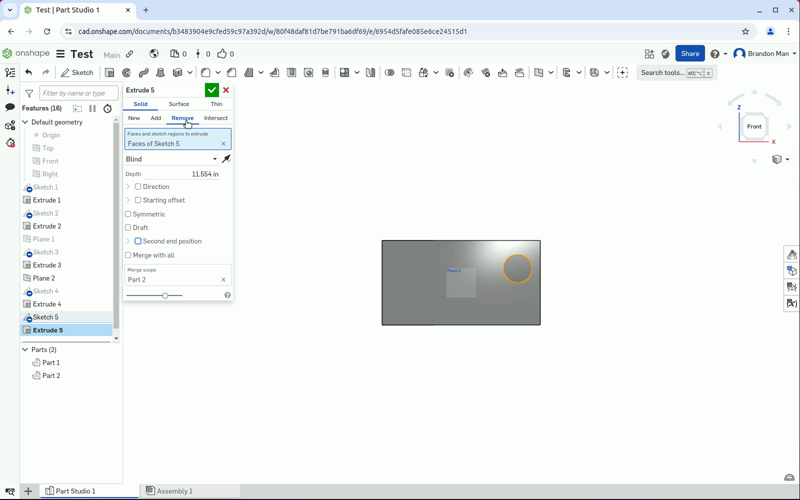
key(space)
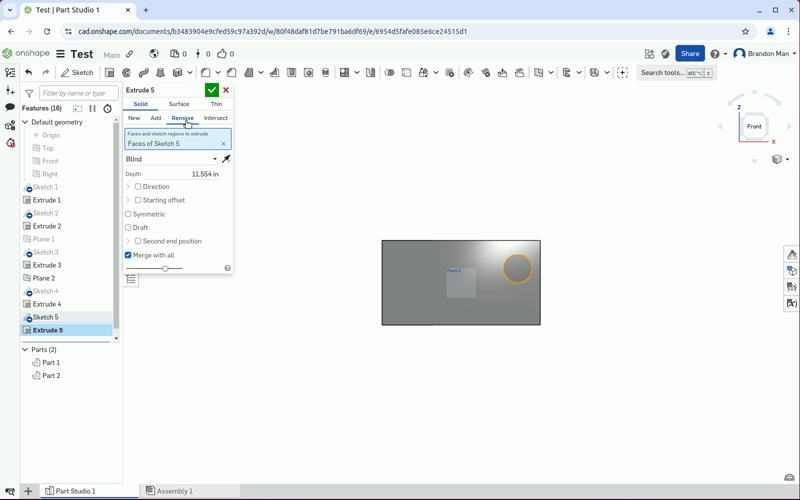
key(enter)
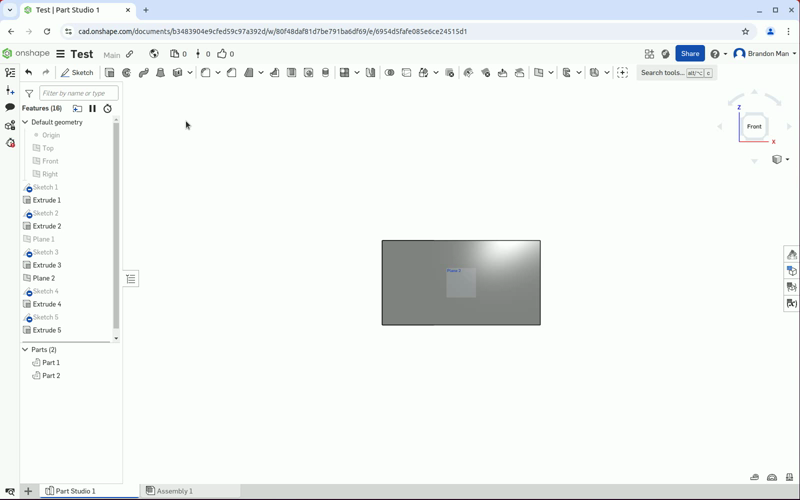
key(shift+h)
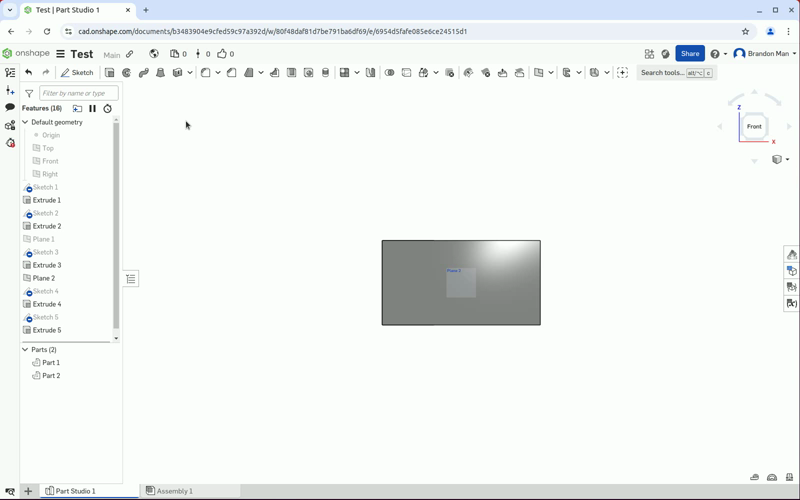
key(shift+h)
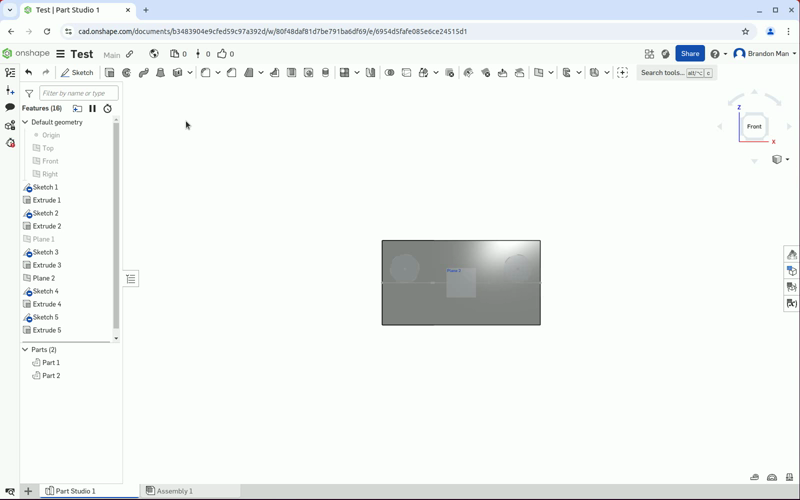
key(shift+7)
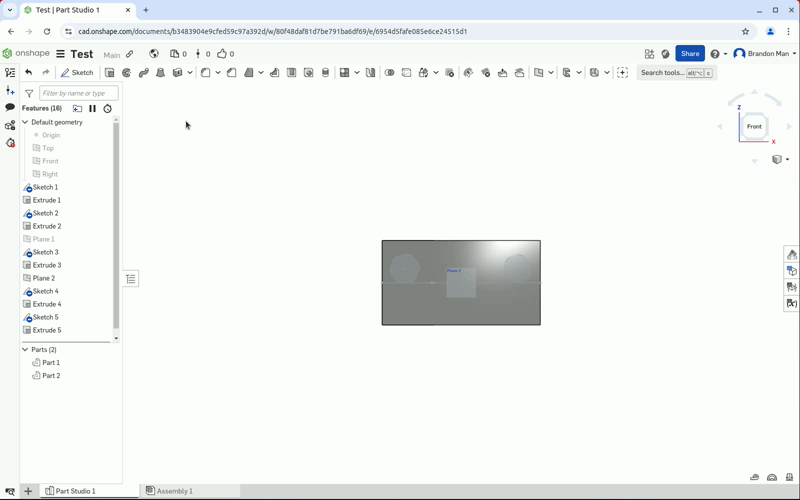
key(left, 2)
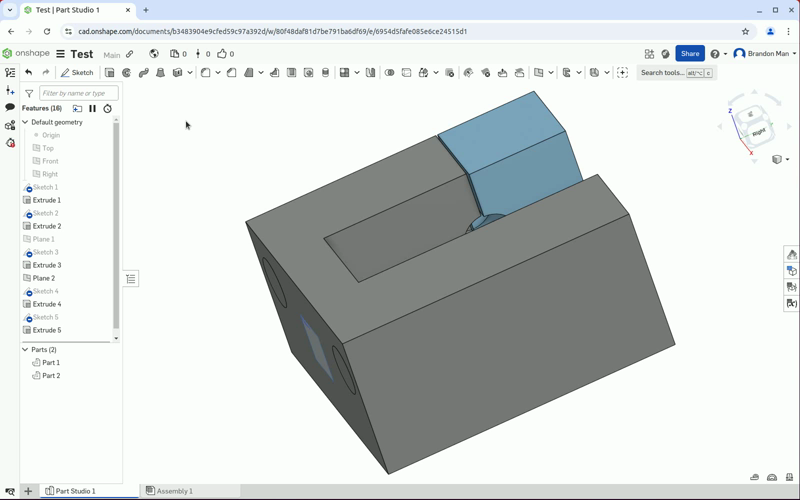
key(down, 2)
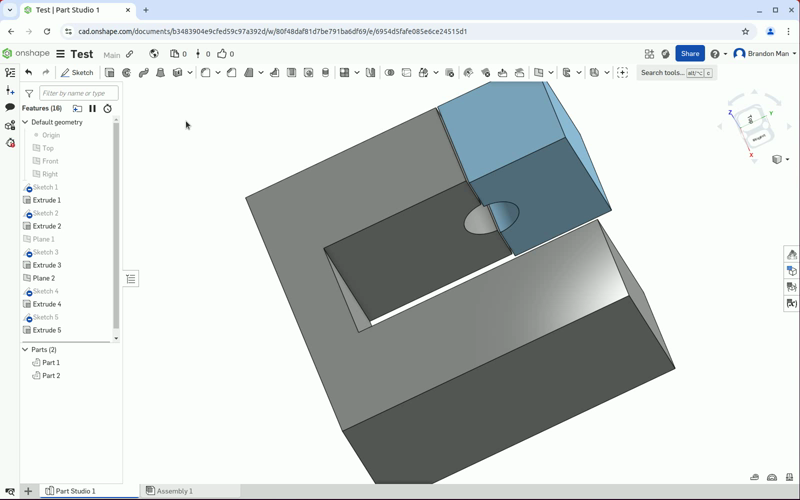
key(up, 2)
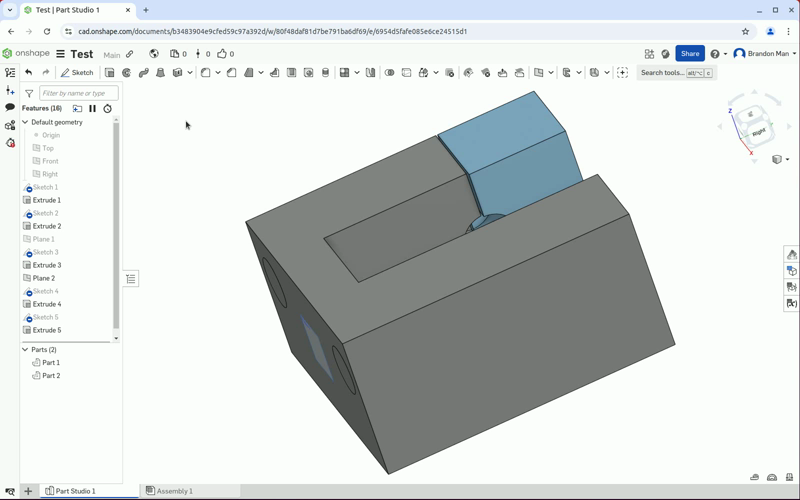
key(right, 2)
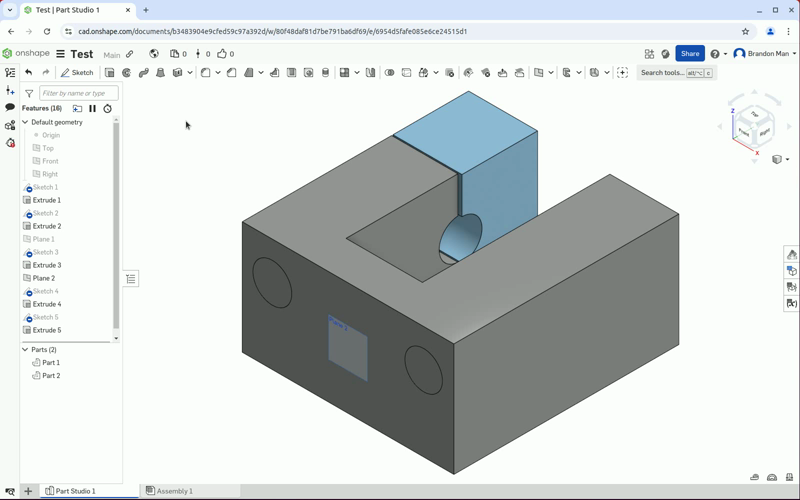
mouse_move(69, 189)
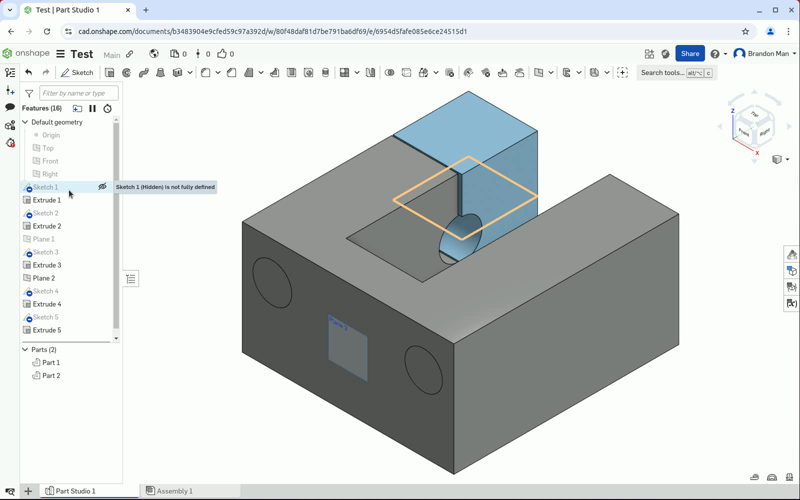
click(69, 189)